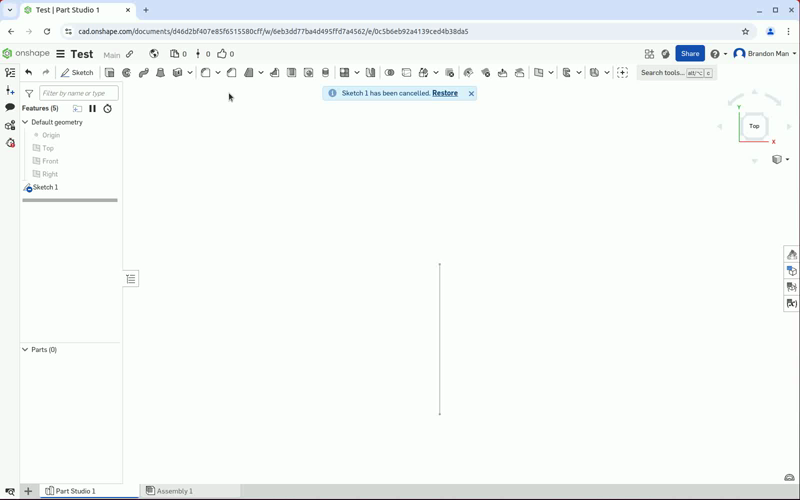
key(shift+h)
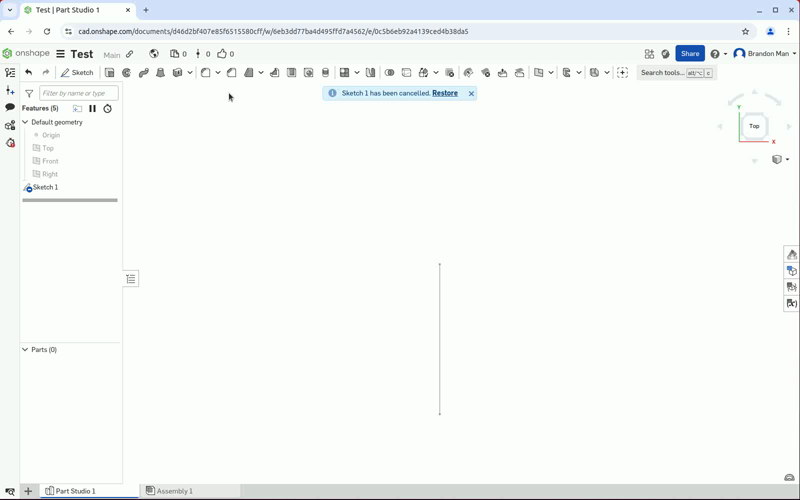
key(shift+s)
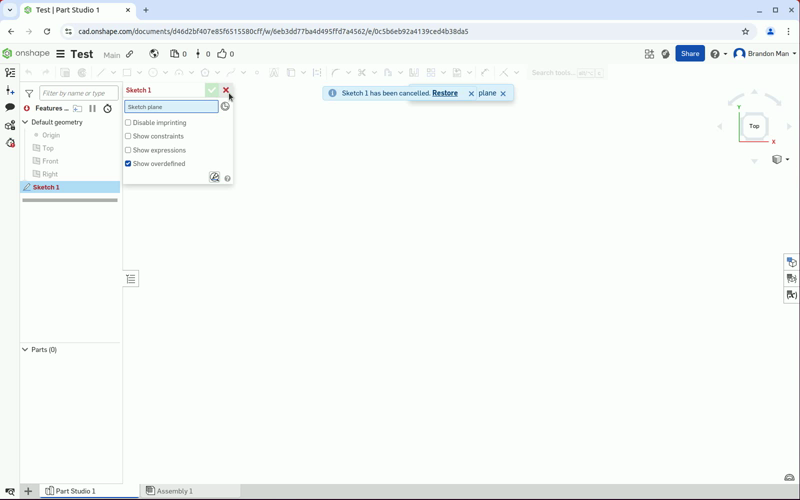
mouse_move(73, 150)
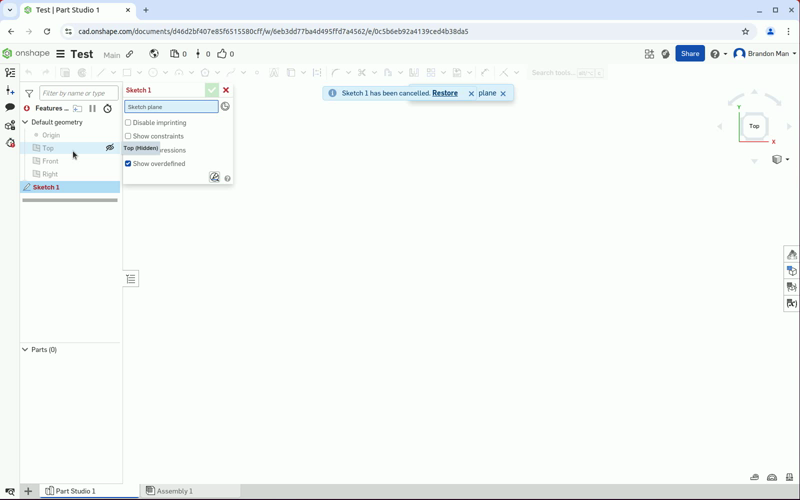
click(73, 150)
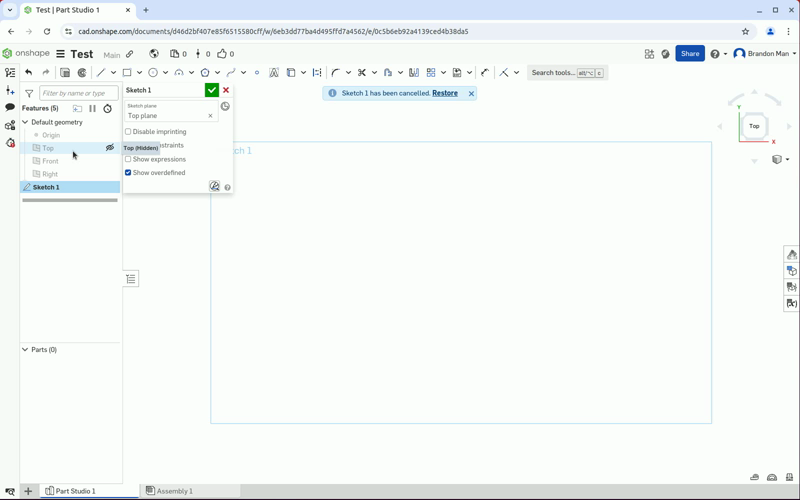
mouse_move(73, 352)
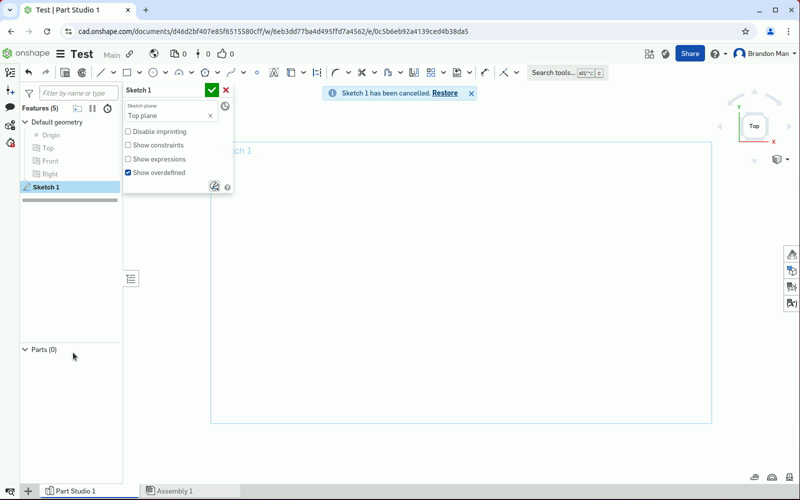
key(y)
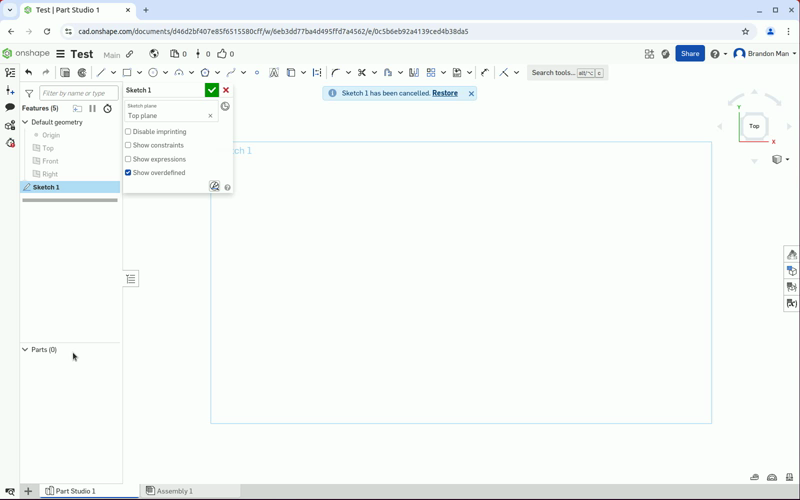
key(l)
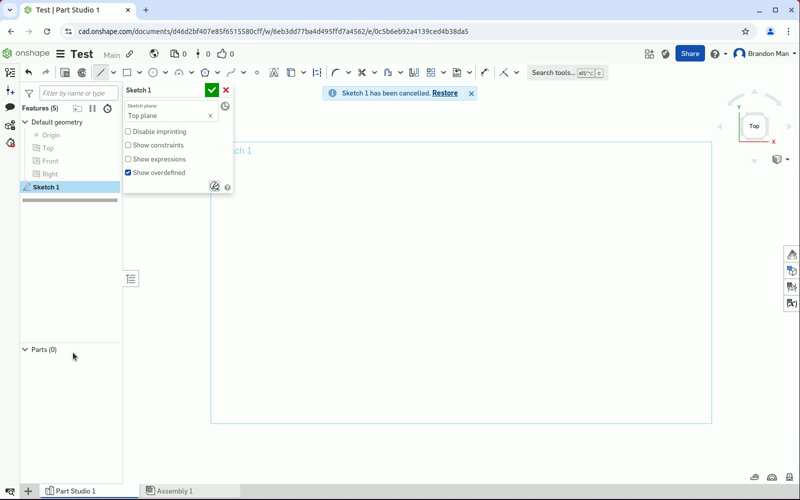
key_down(shift)
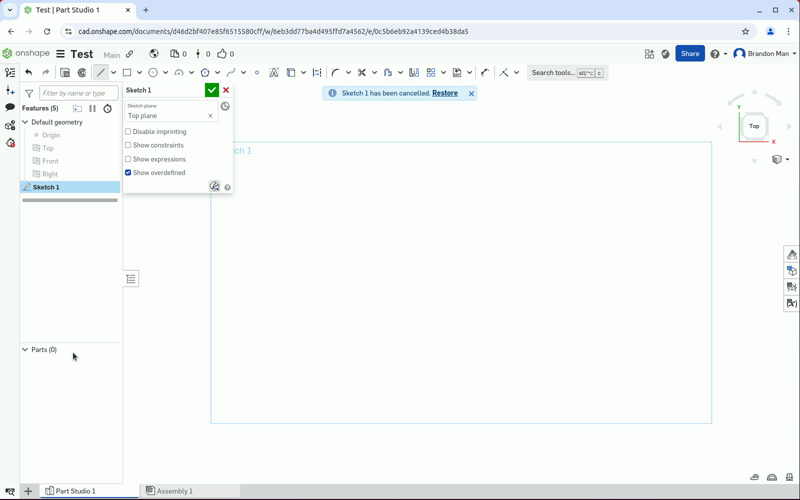
mouse_move(348, 321)
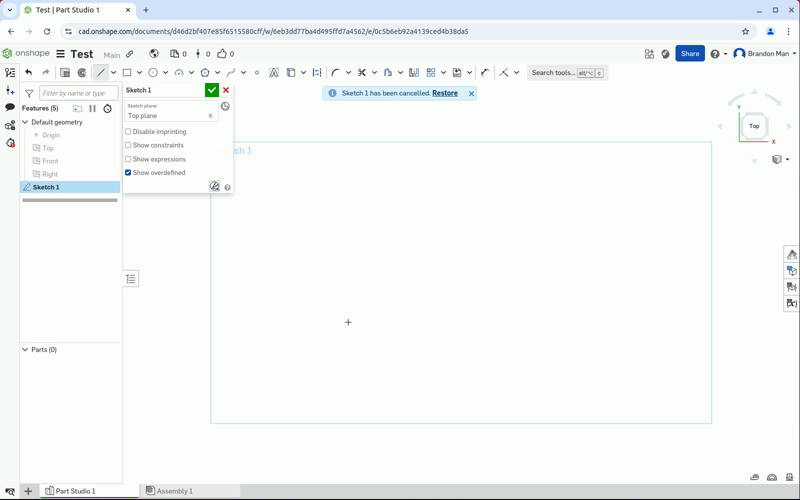
click(348, 321)
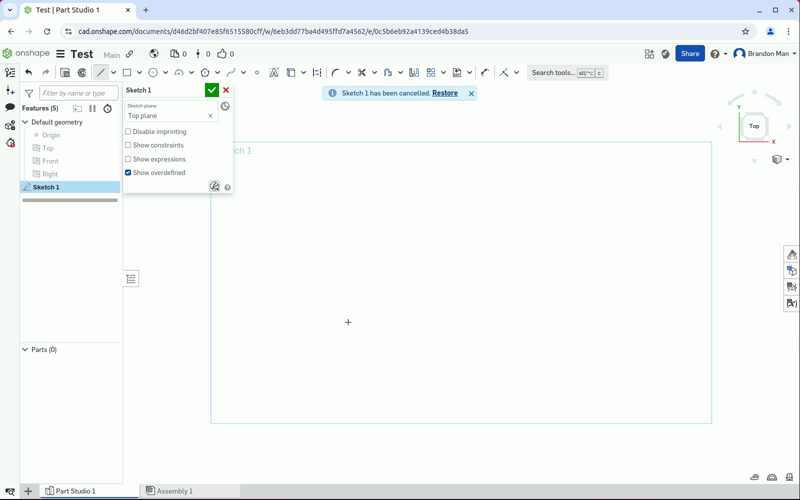
key_up(shift)
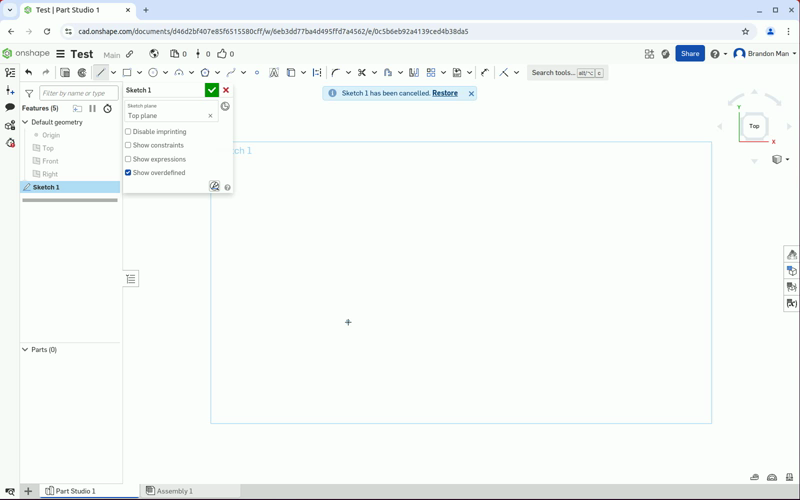
key_down(shift)
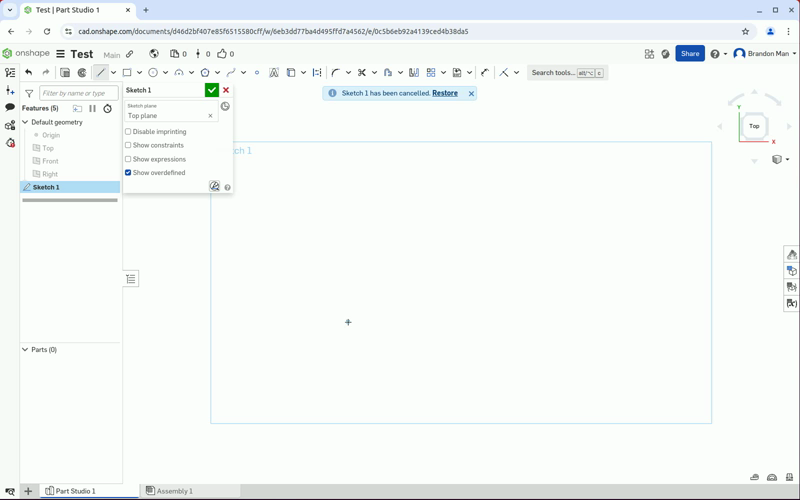
mouse_move(559, 321)
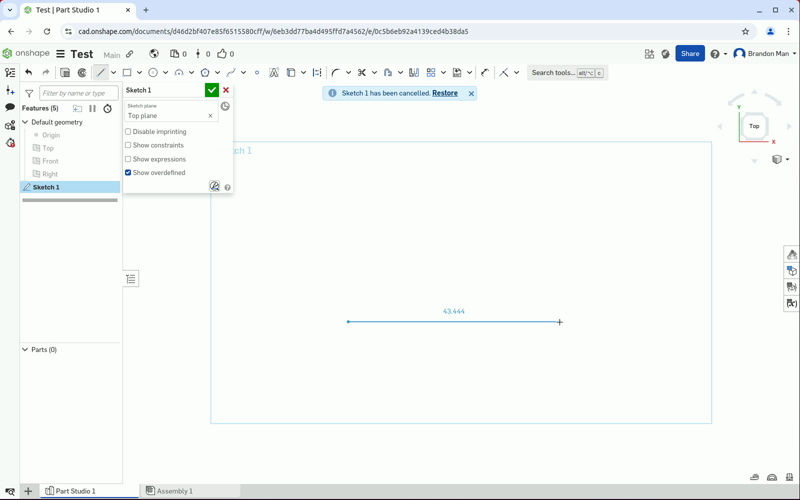
click(559, 321)
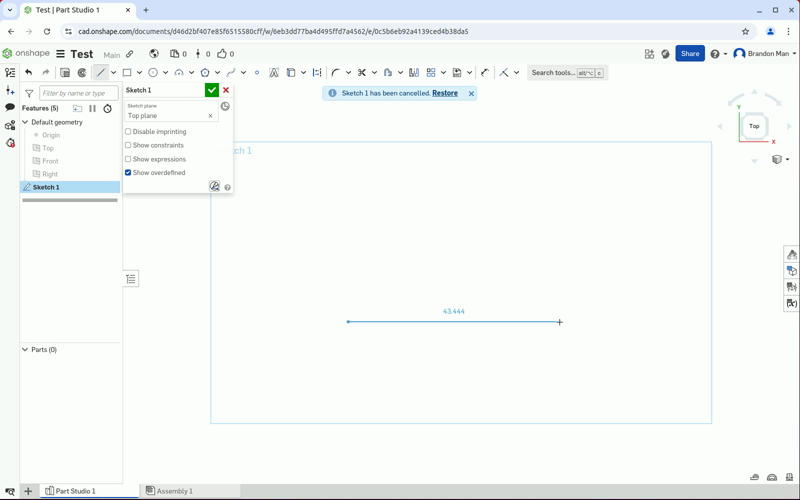
key_up(shift)
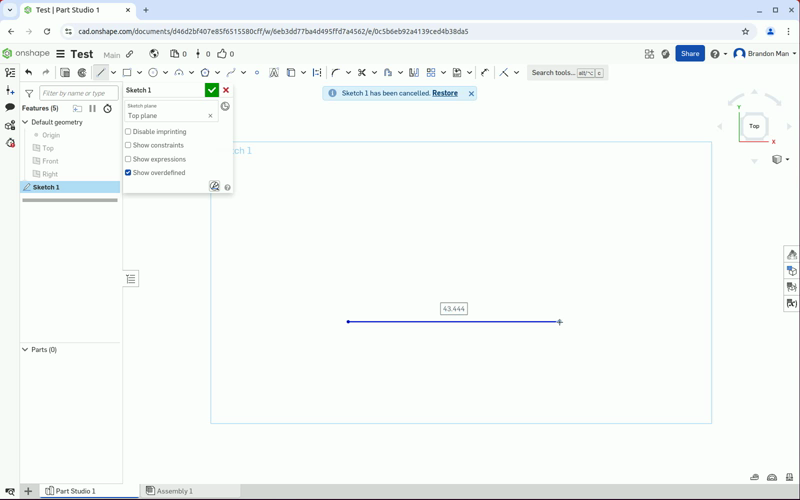
key_down(shift)
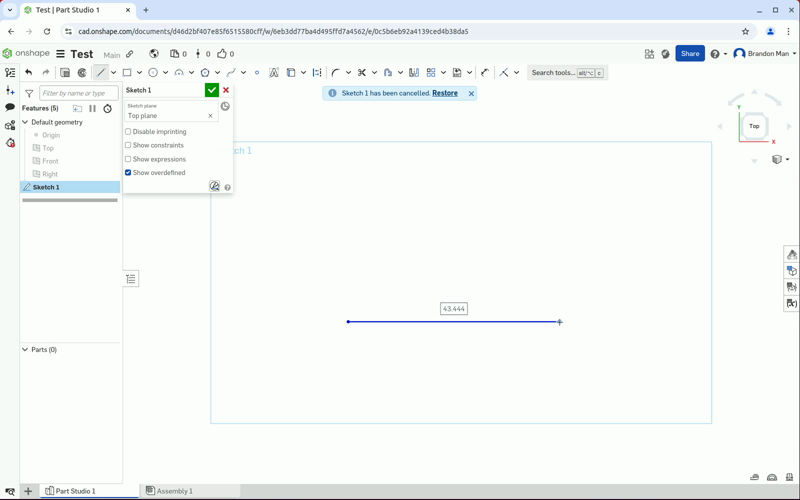
mouse_move(589, 321)
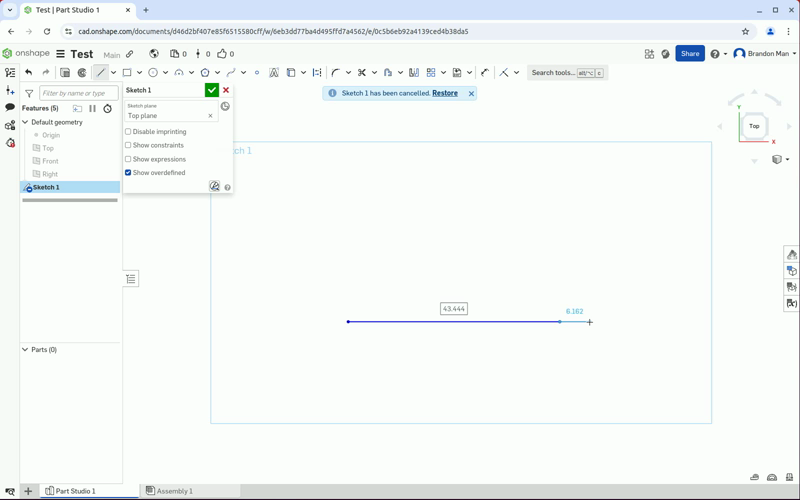
mouse_move(559, 279)
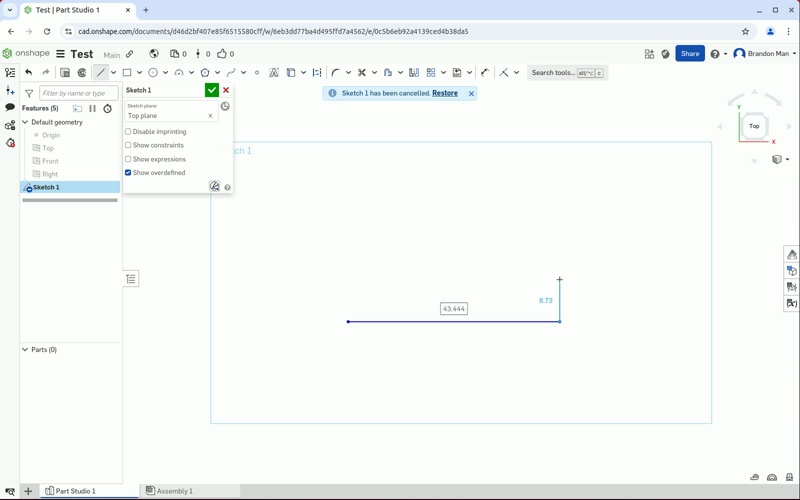
click(559, 279)
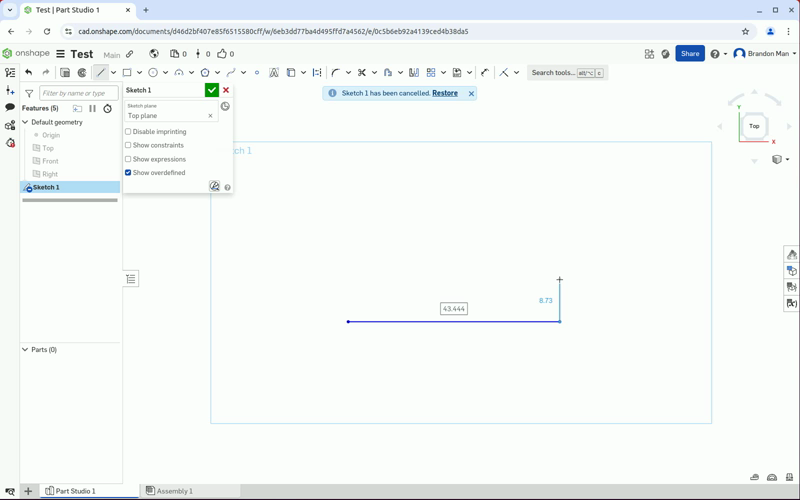
key_up(shift)
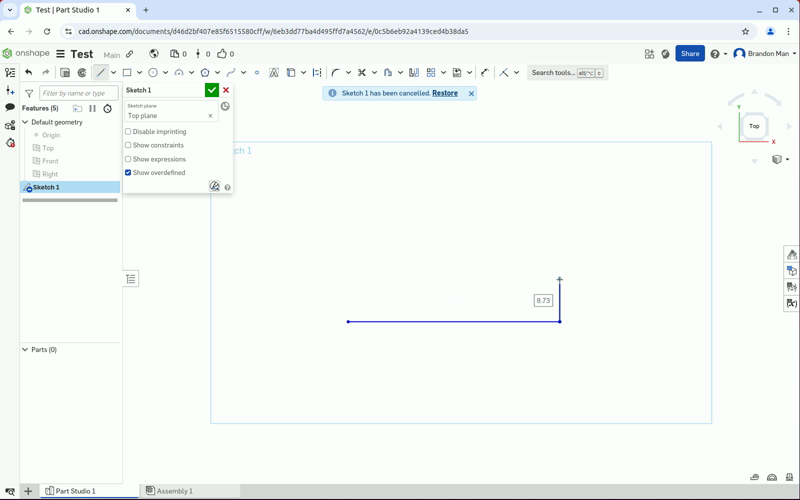
key_down(shift)
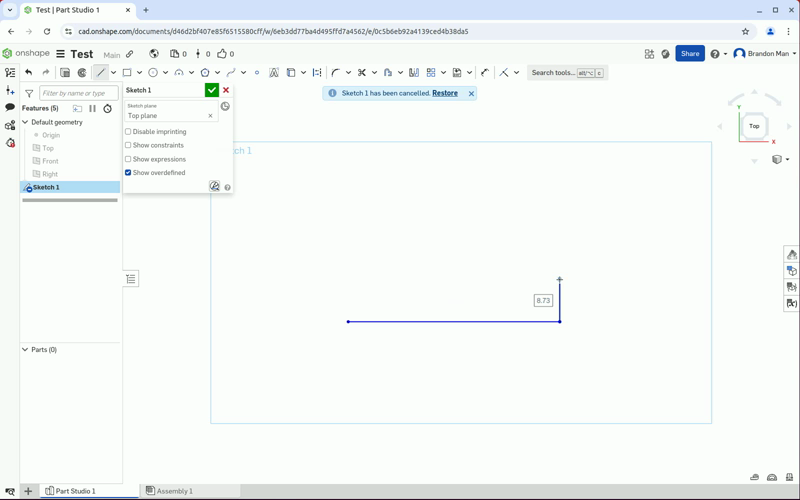
mouse_move(589, 279)
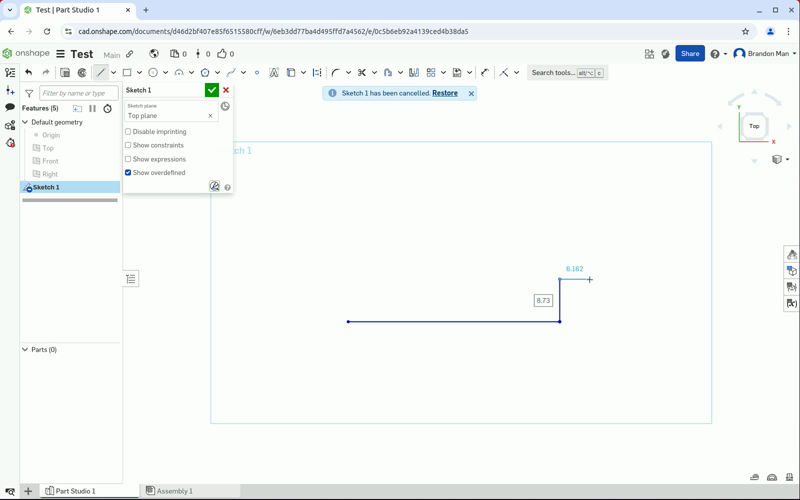
mouse_move(525, 279)
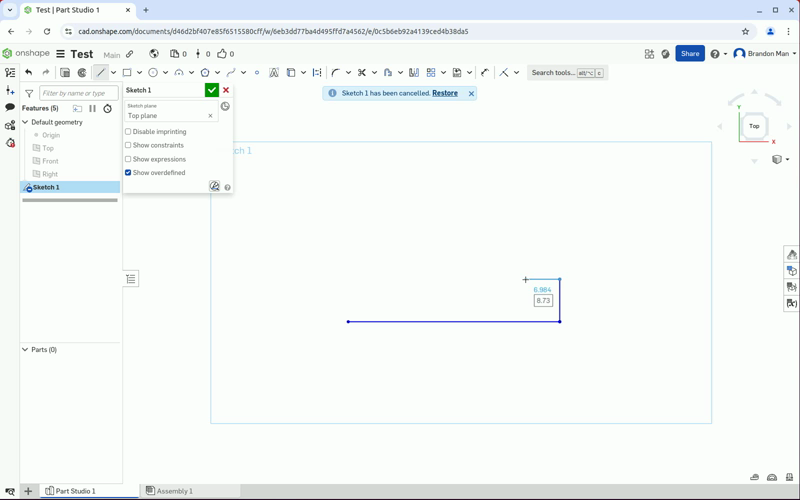
click(525, 279)
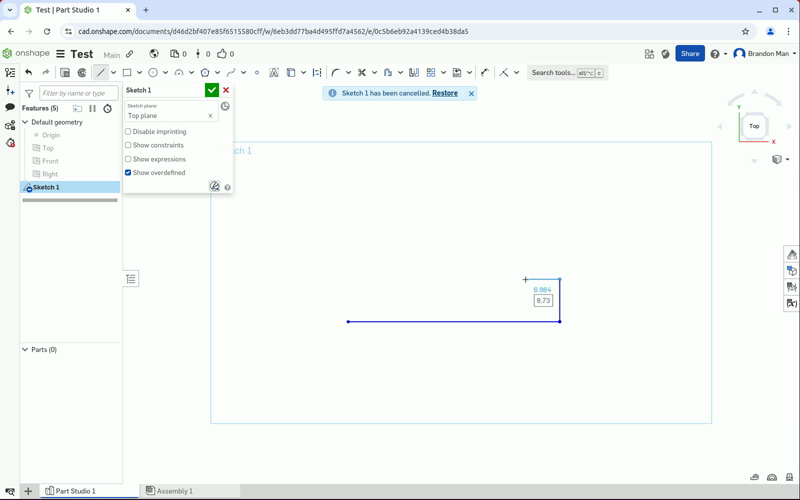
key_up(shift)
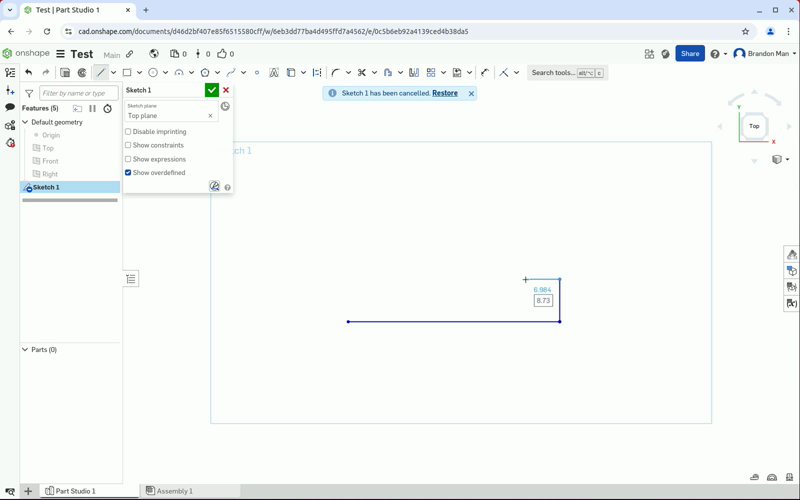
key_down(shift)
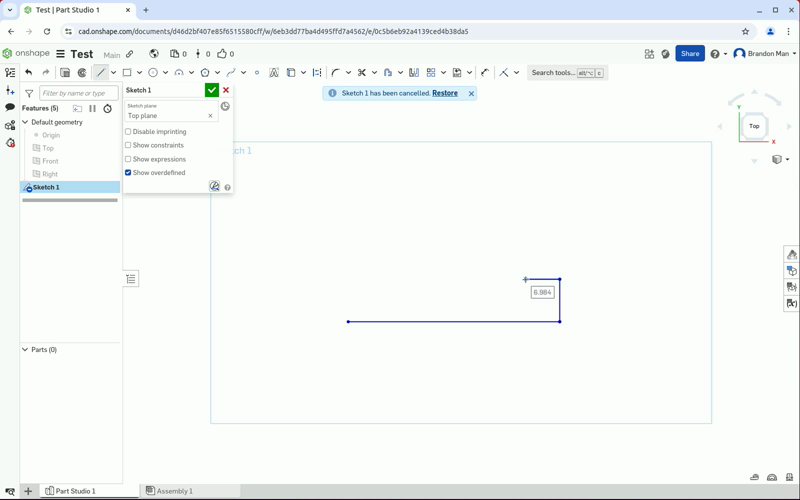
mouse_move(381, 279)
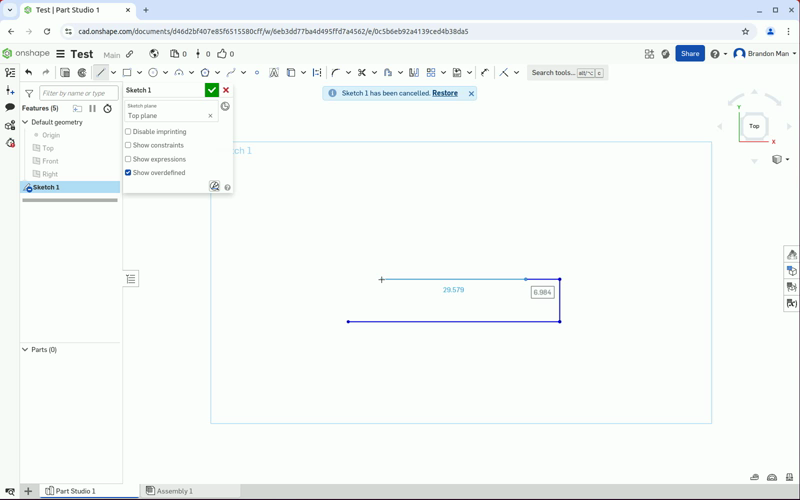
click(381, 279)
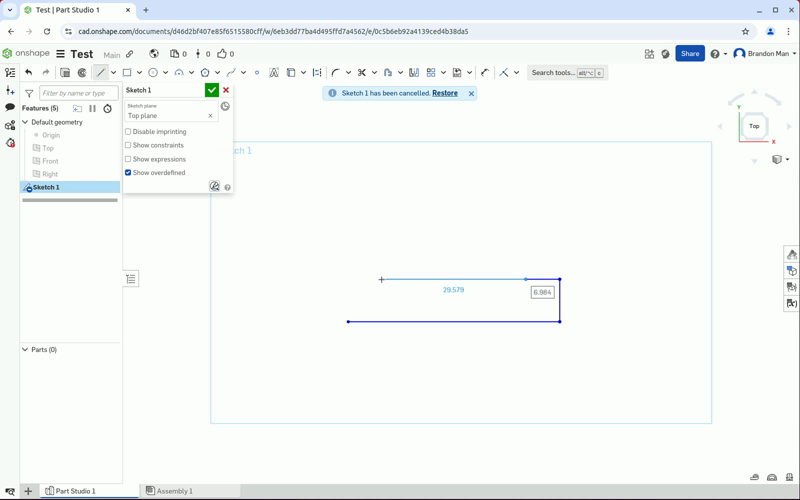
key_up(shift)
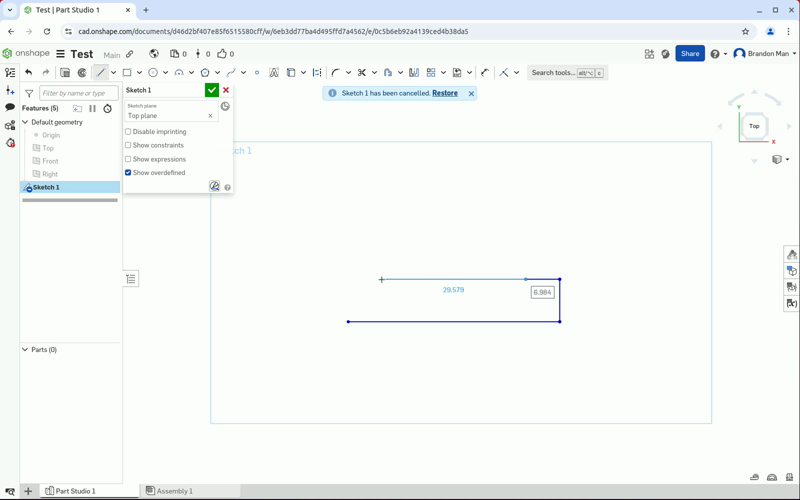
key_down(shift)
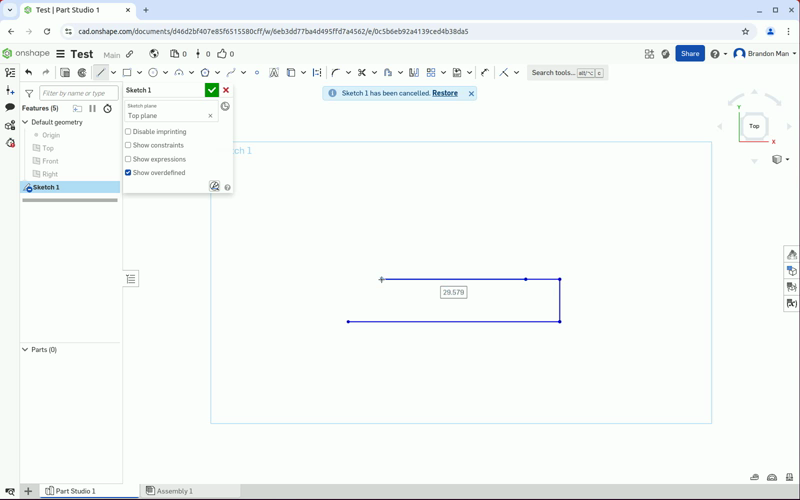
mouse_move(411, 279)
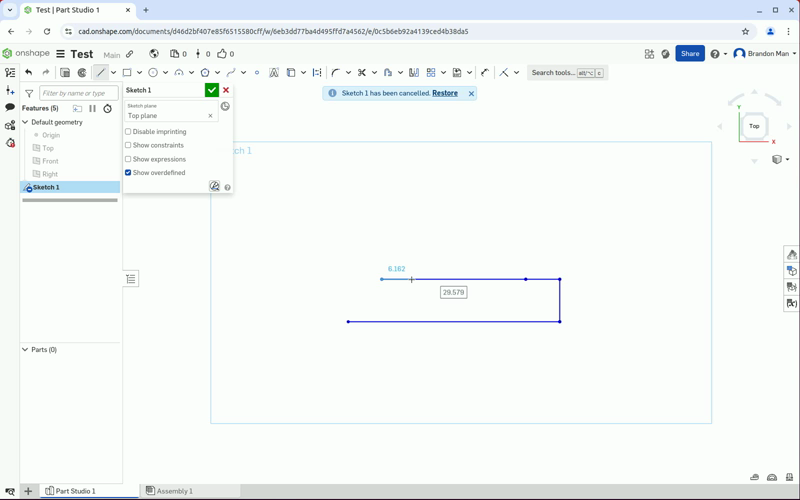
mouse_move(348, 279)
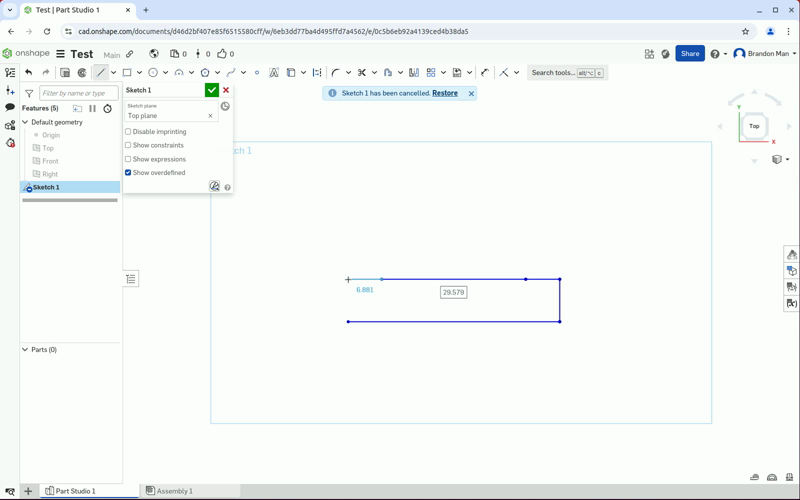
click(348, 279)
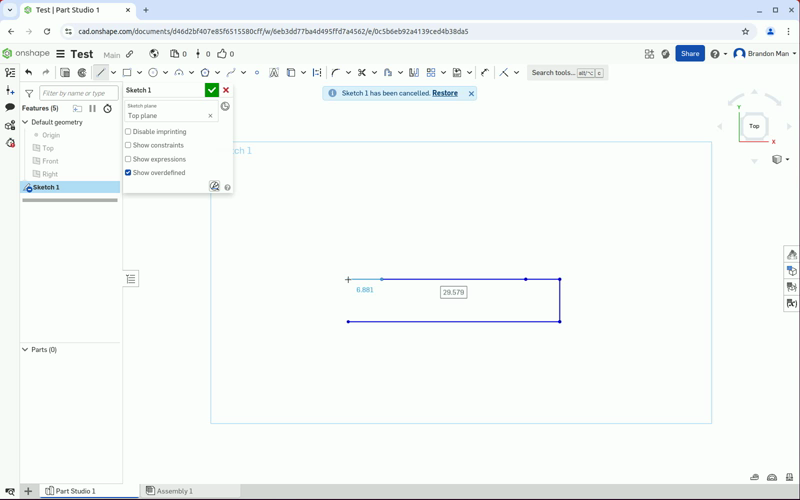
key_up(shift)
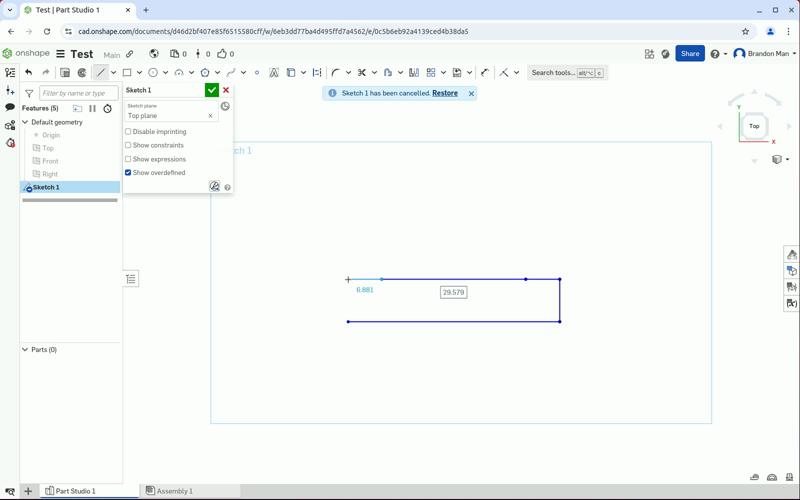
mouse_move(378, 279)
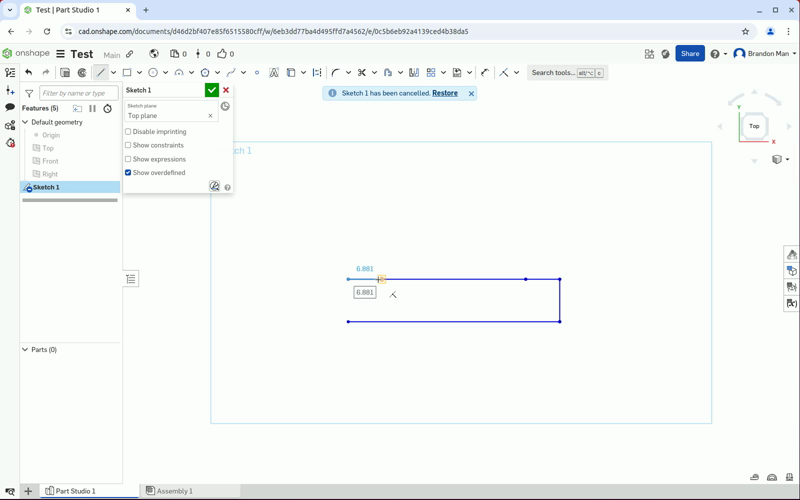
key_down(shift)
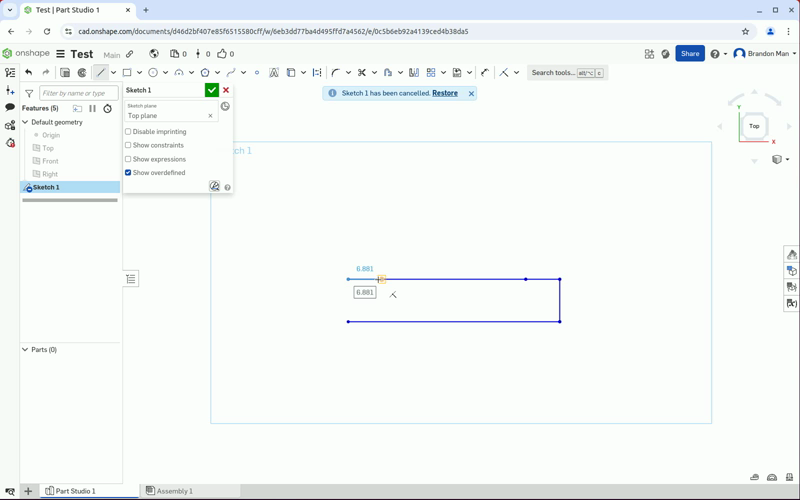
mouse_move(348, 321)
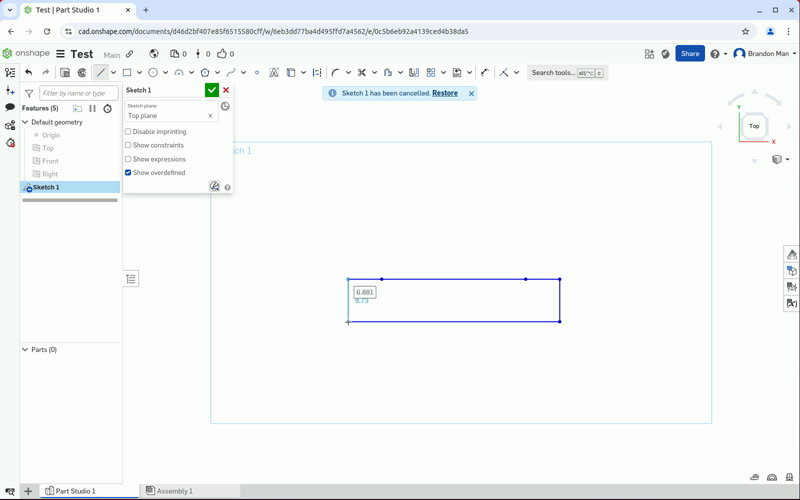
key_up(shift)
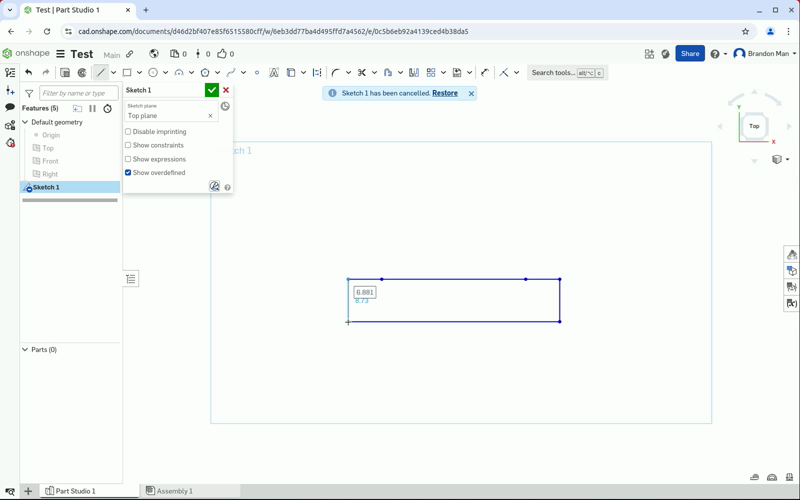
click(348, 321)
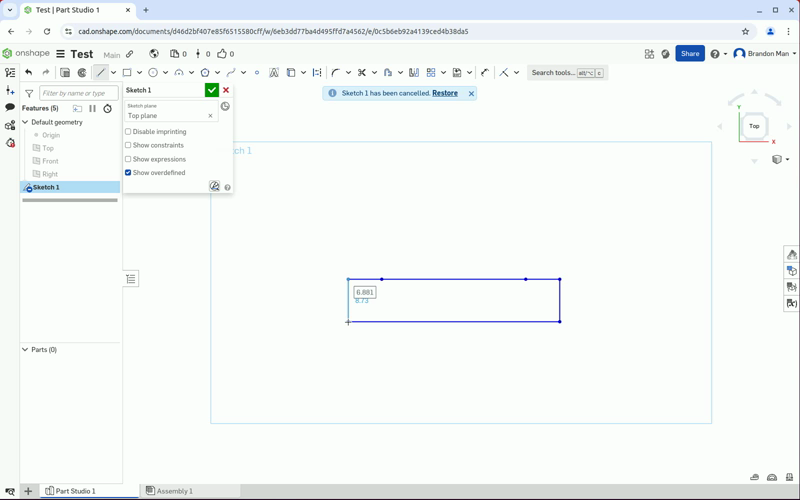
key(esc)
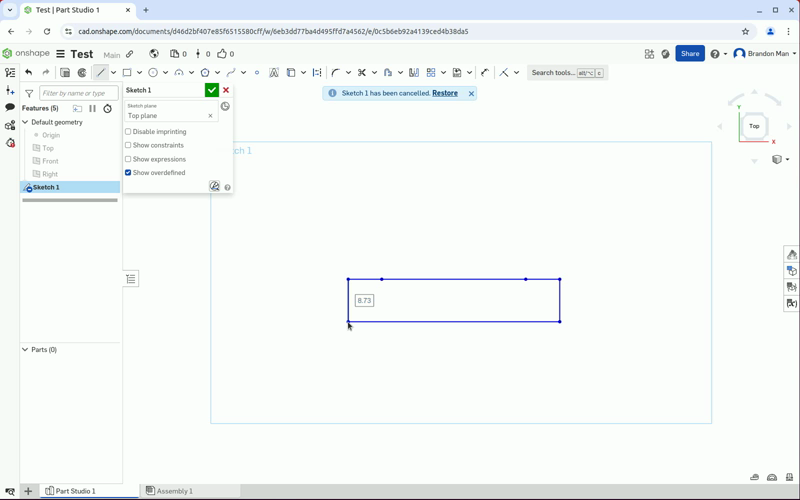
mouse_move(412, 300)
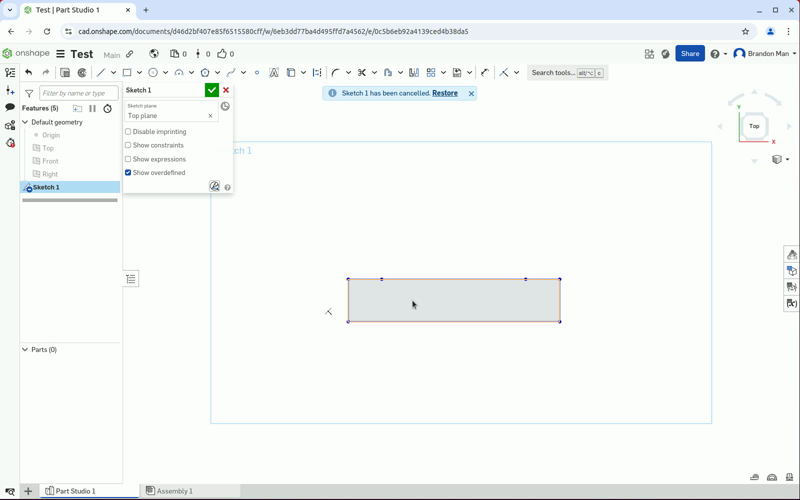
click(412, 300)
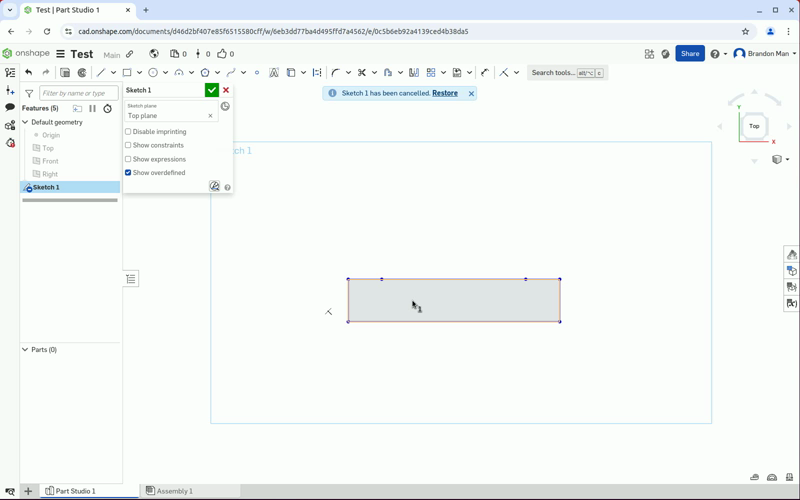
mouse_move(73, 352)
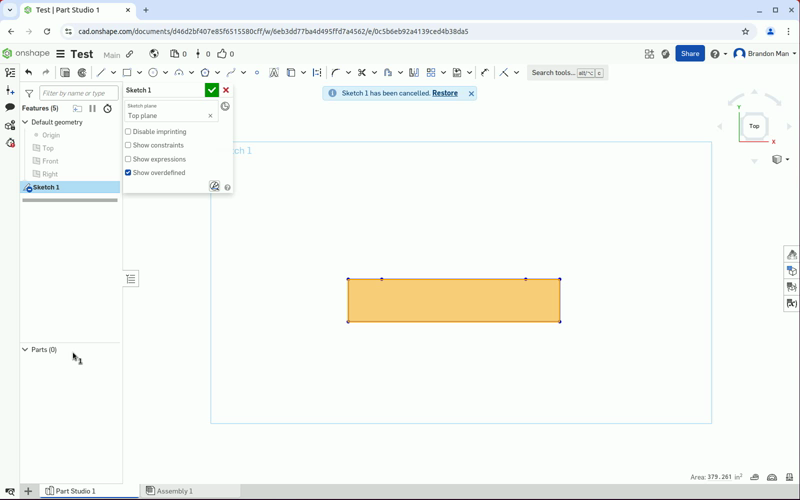
key(shift+y)
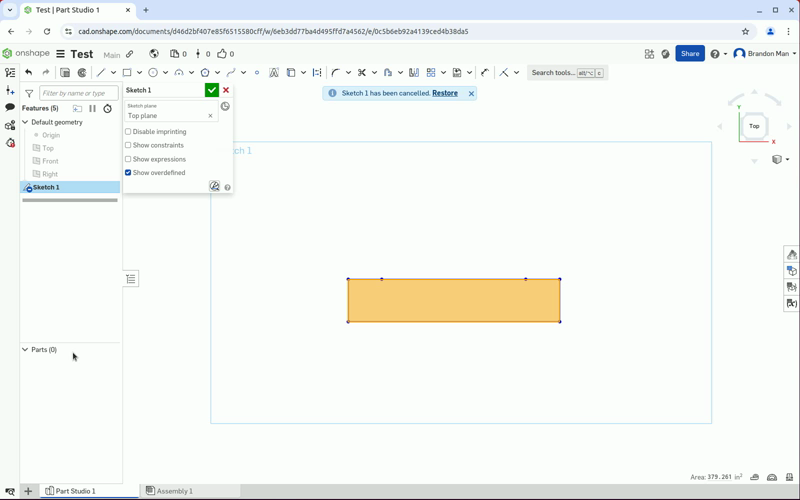
key(shift+e)
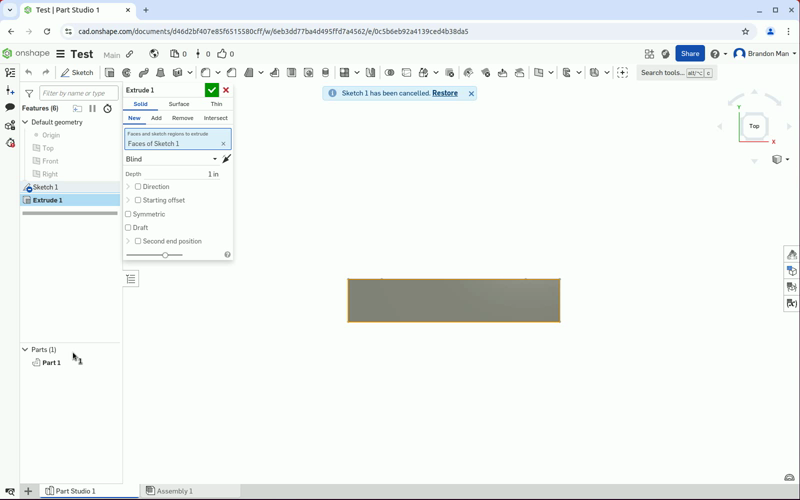
mouse_move(143, 106)
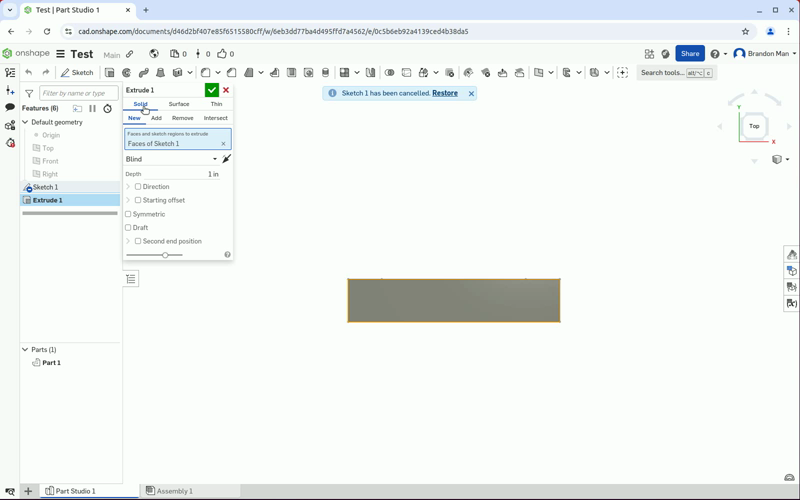
click(143, 106)
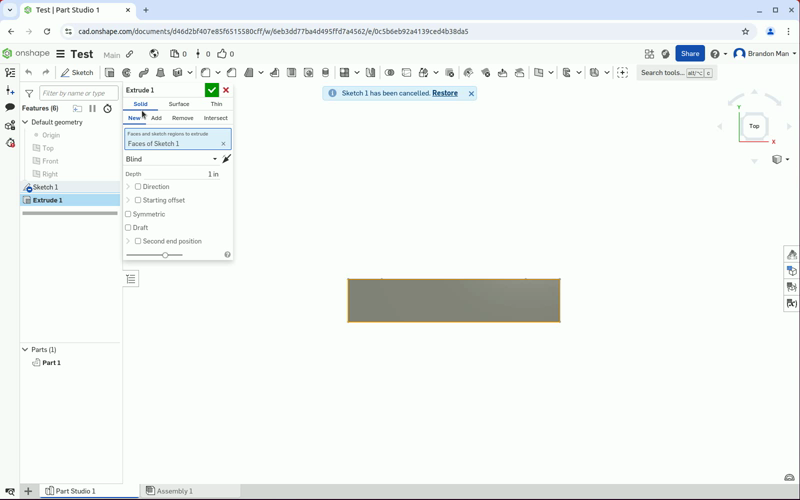
mouse_move(137, 120)
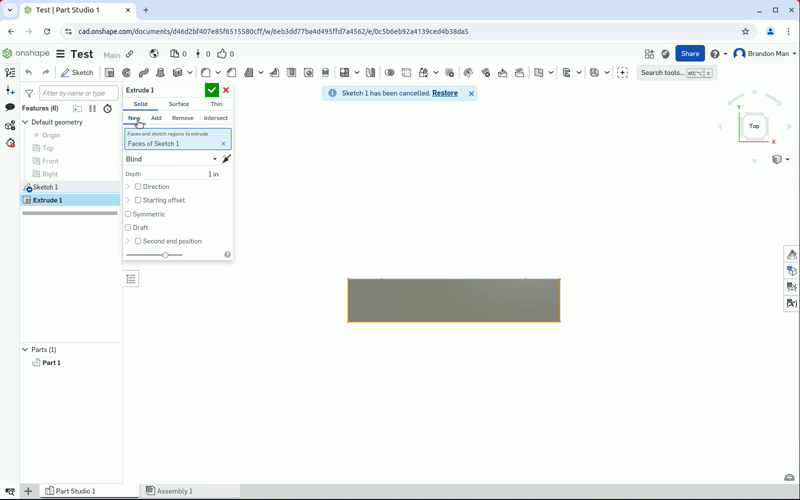
click(137, 120)
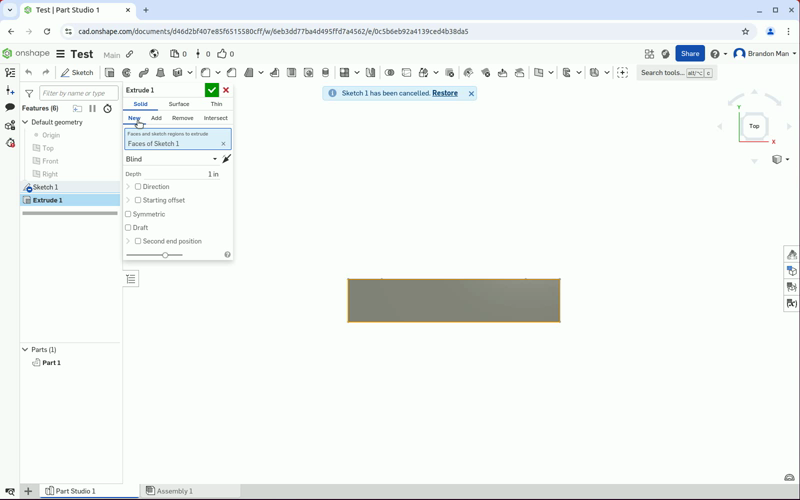
key(tab, 4)
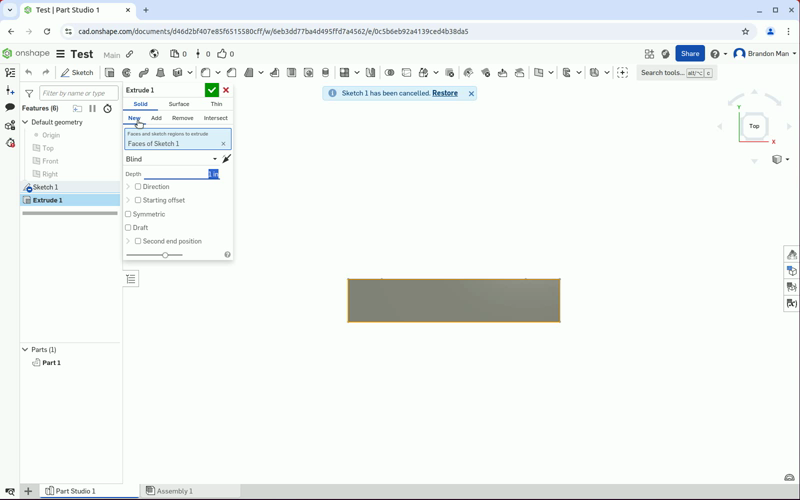
text(5.536)
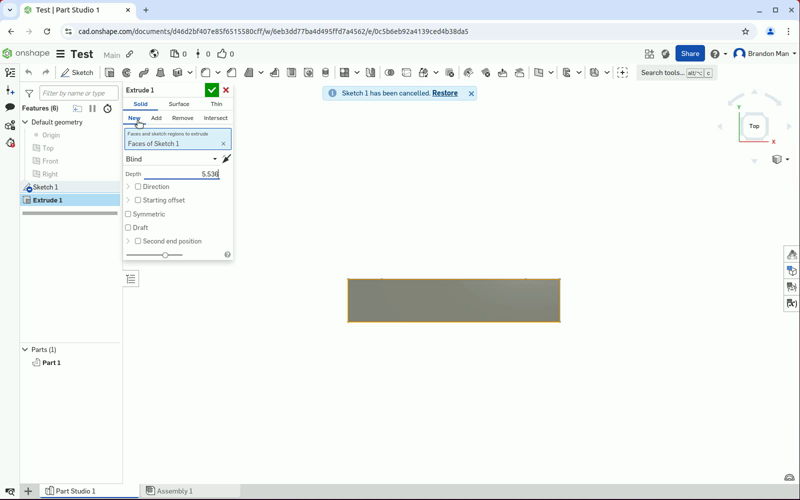
key(enter)
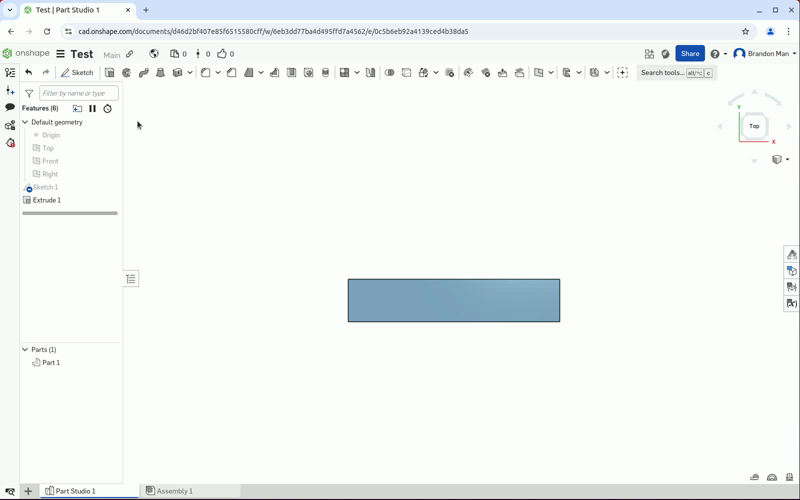
key(shift+h)
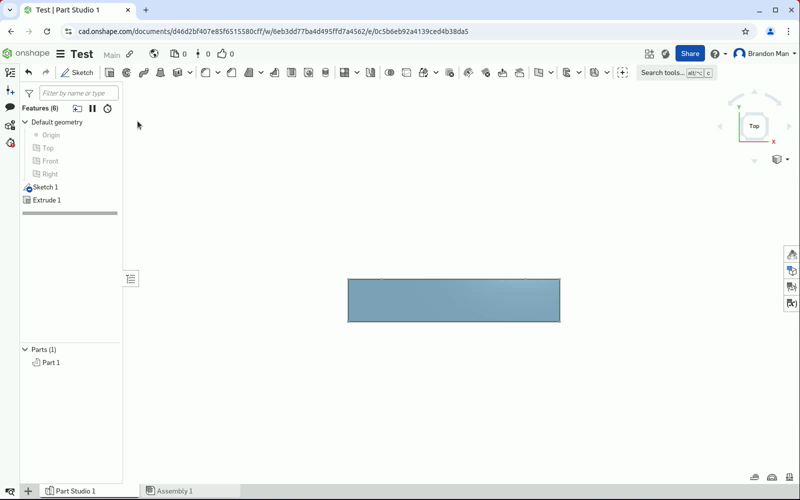
key(shift+h)
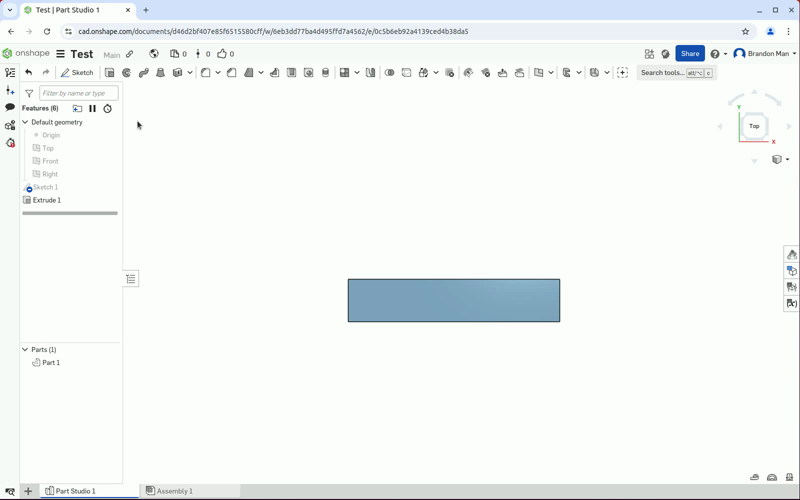
mouse_move(73, 189)
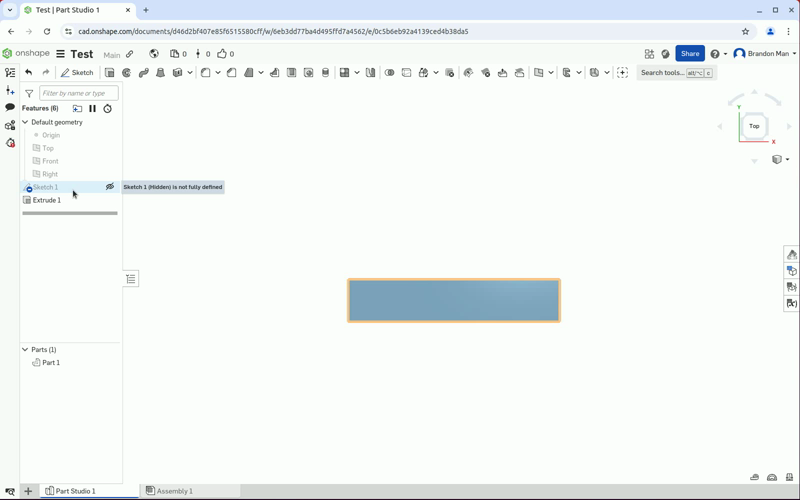
click(73, 189)
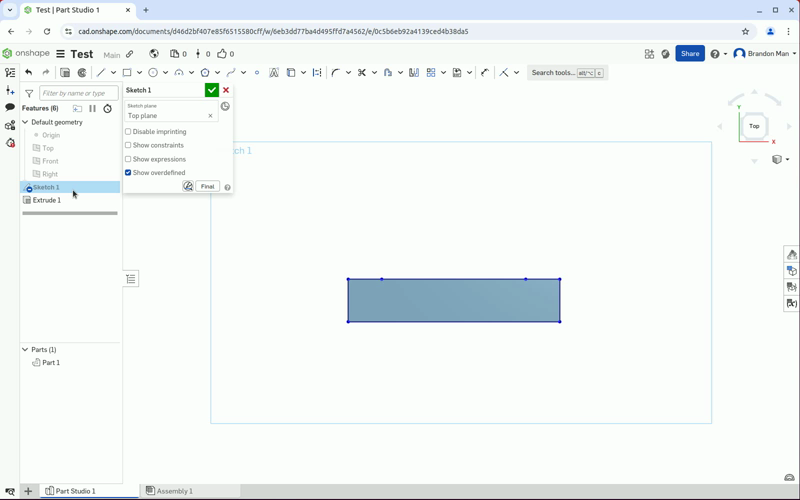
mouse_move(229, 92)
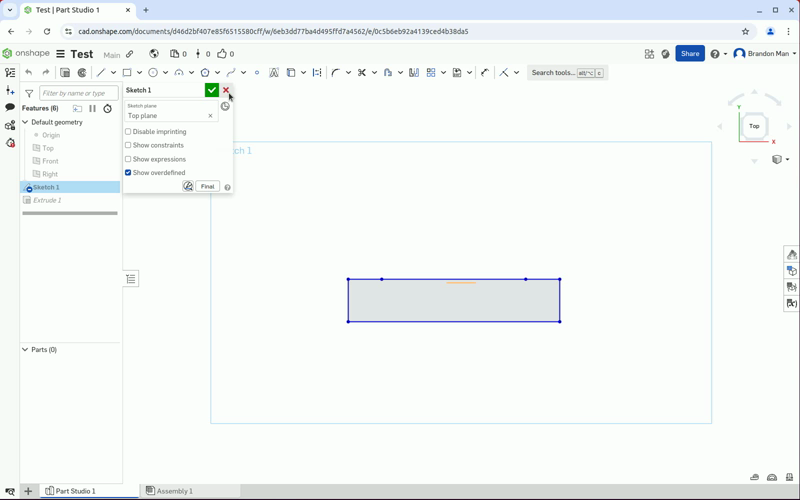
click(229, 92)
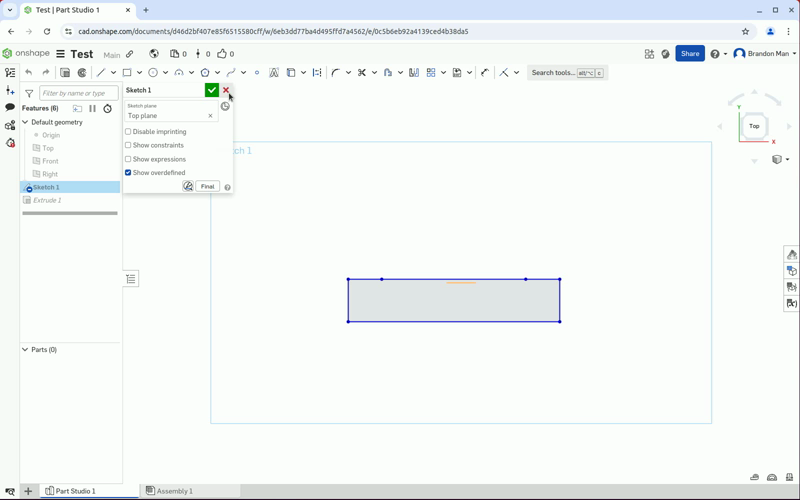
key(shift+s)
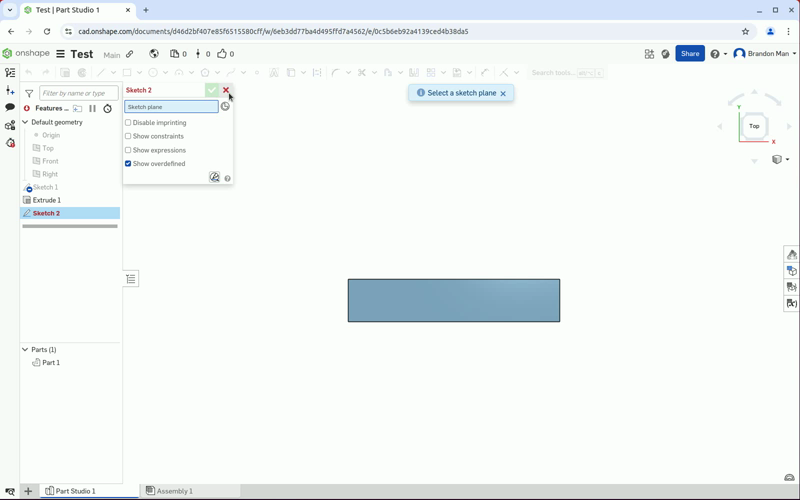
mouse_move(73, 150)
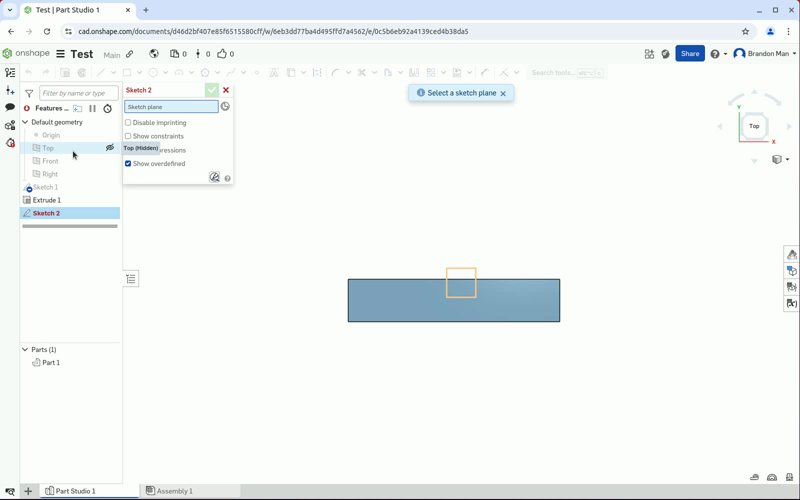
click(73, 150)
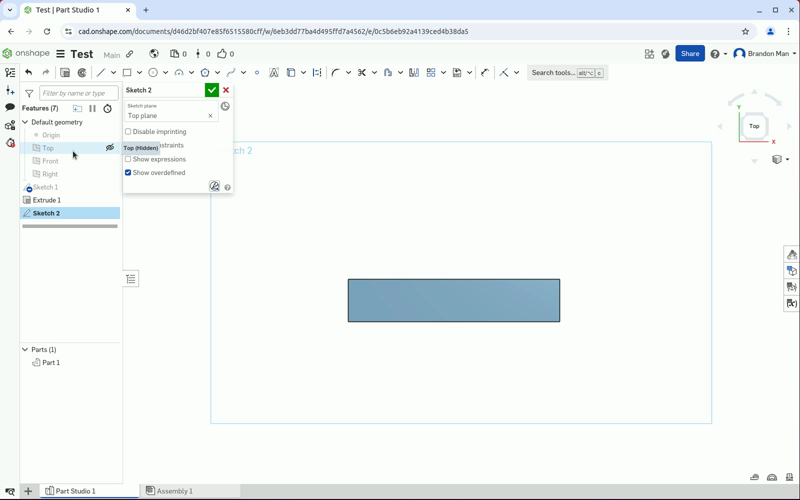
mouse_move(73, 352)
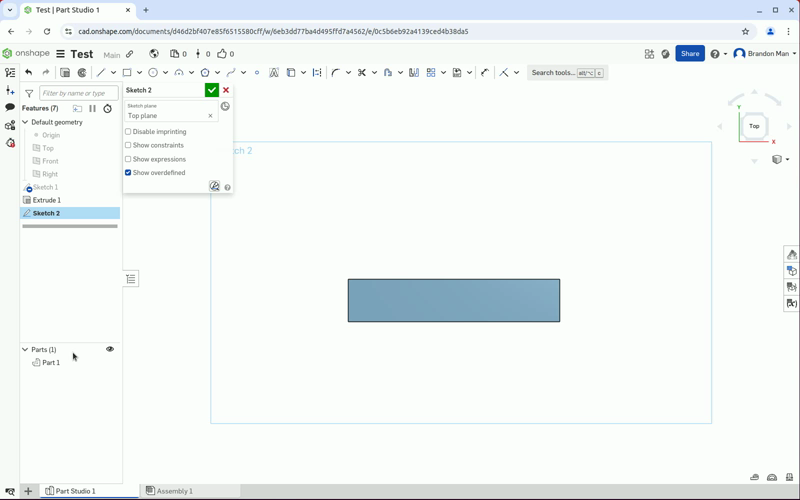
key(y)
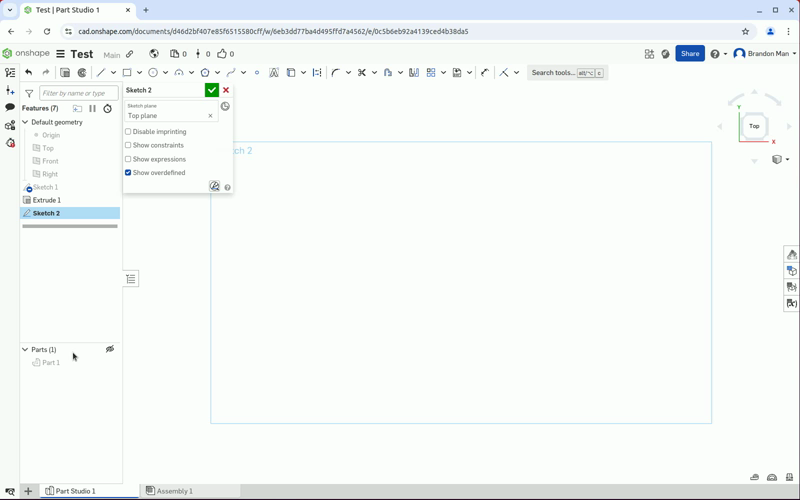
key(l)
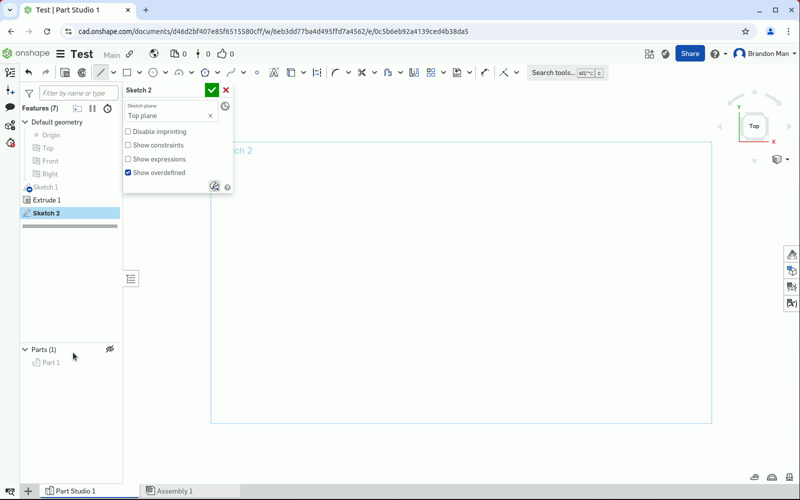
key_down(shift)
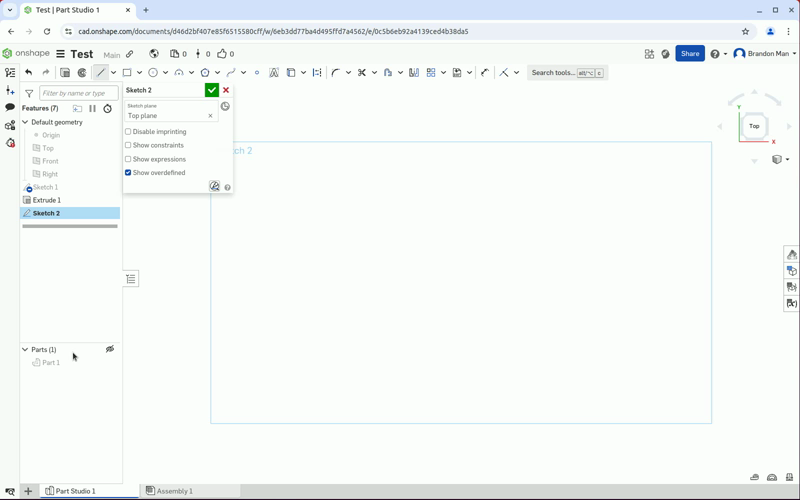
mouse_move(348, 236)
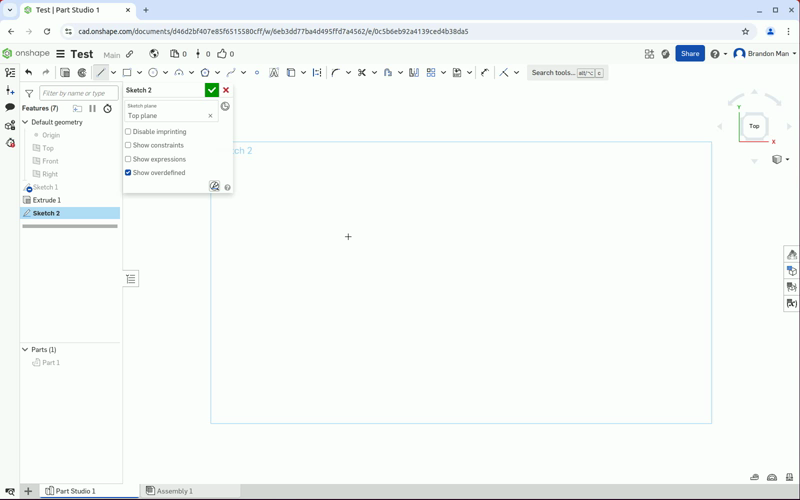
click(348, 236)
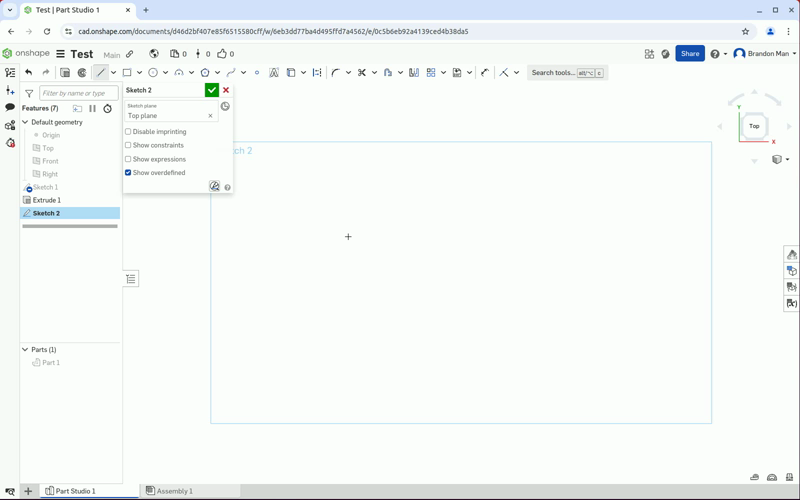
key_up(shift)
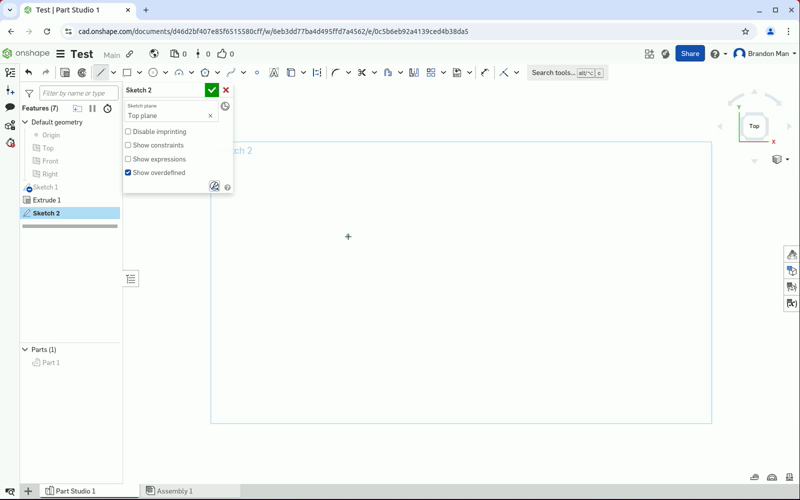
key_down(shift)
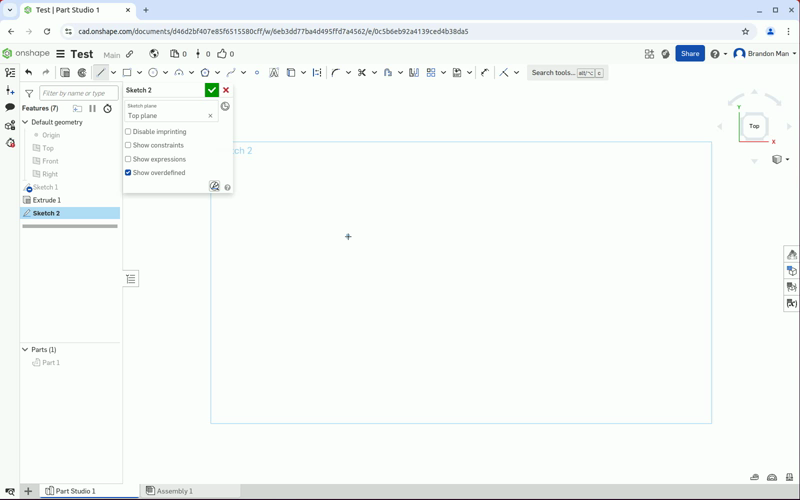
mouse_move(378, 236)
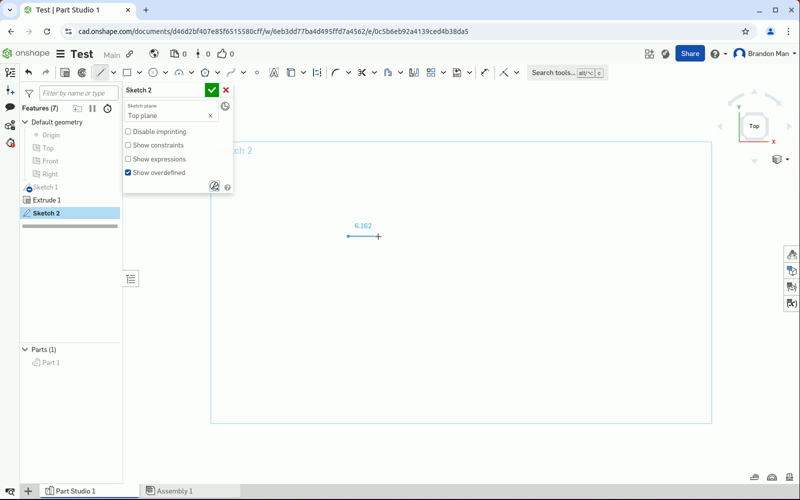
mouse_move(381, 236)
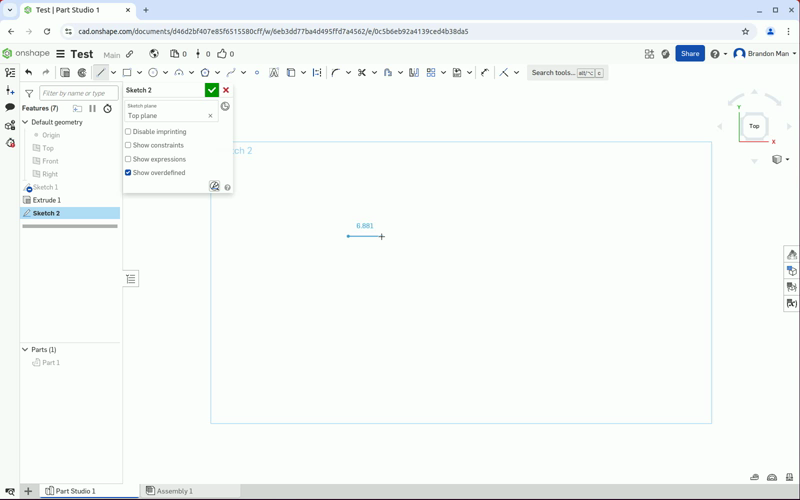
click(381, 236)
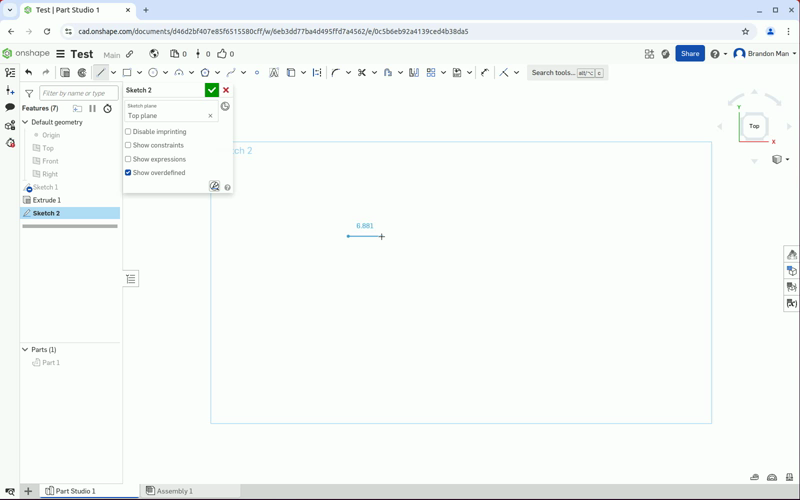
key_up(shift)
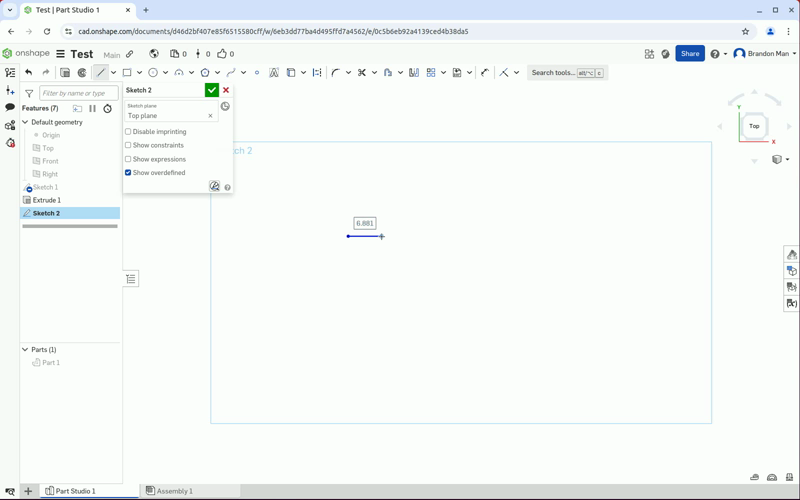
key_down(shift)
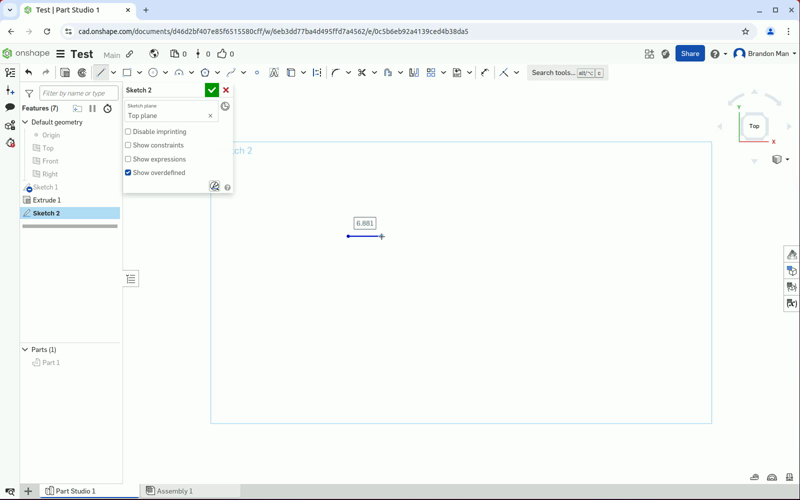
mouse_move(525, 236)
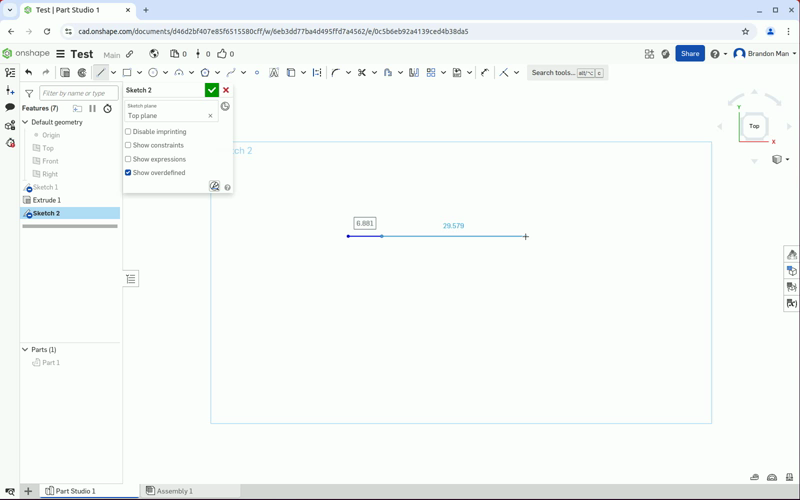
click(525, 236)
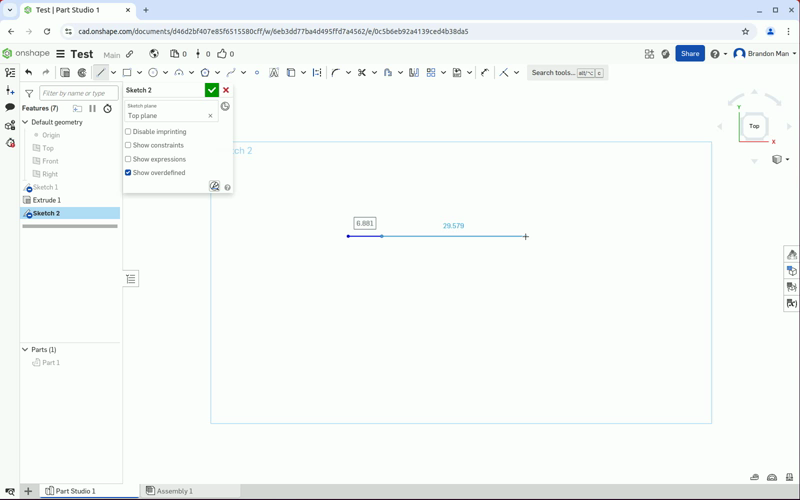
key_up(shift)
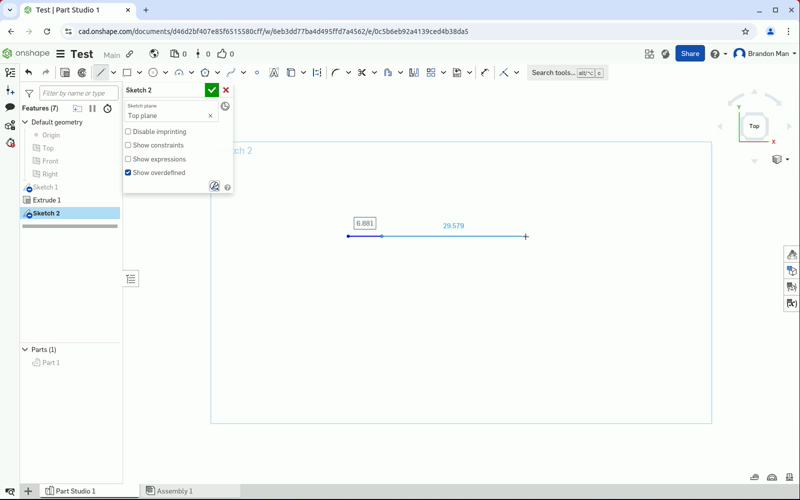
key_down(shift)
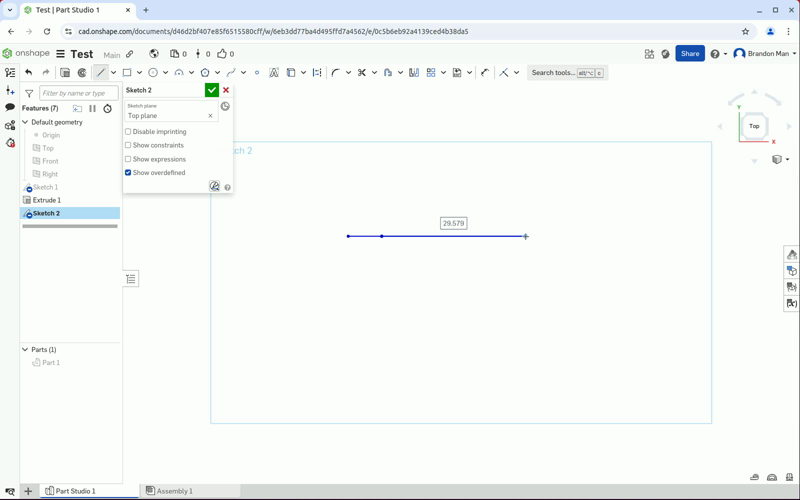
mouse_move(555, 236)
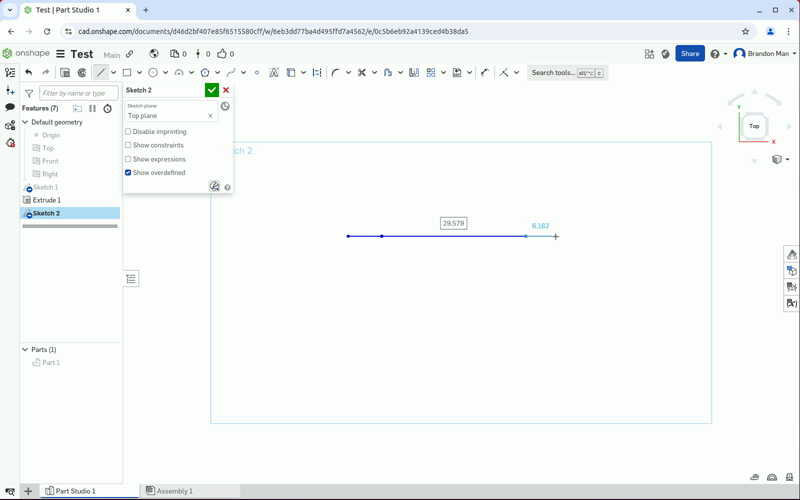
mouse_move(559, 236)
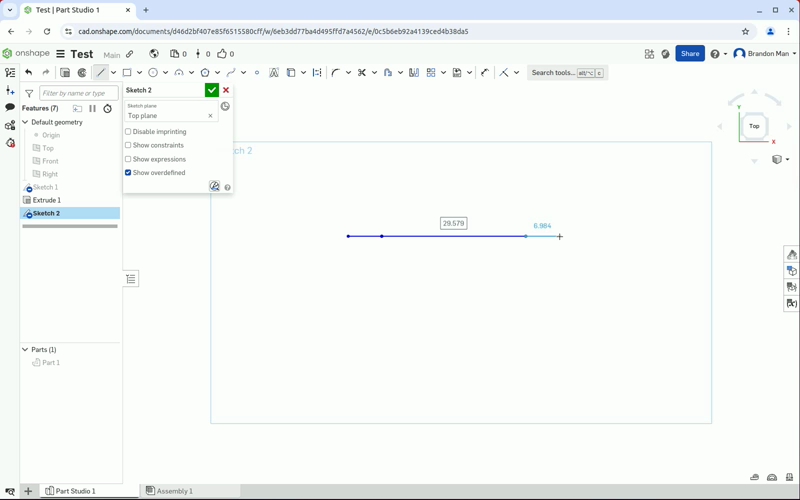
click(559, 236)
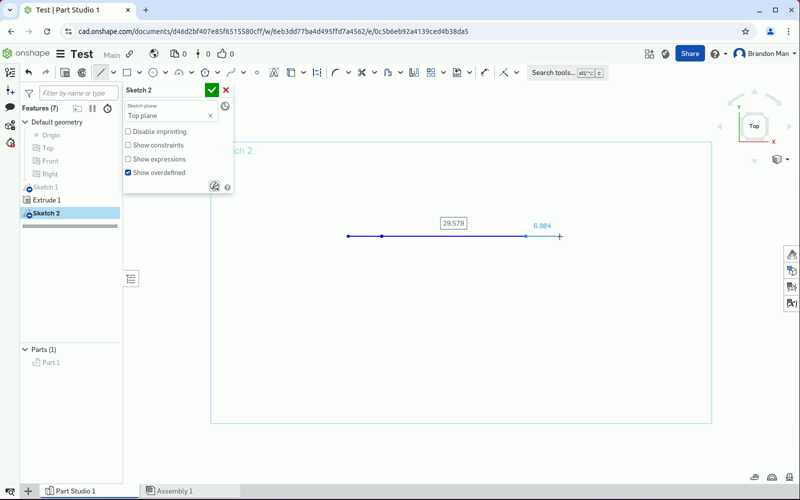
key_up(shift)
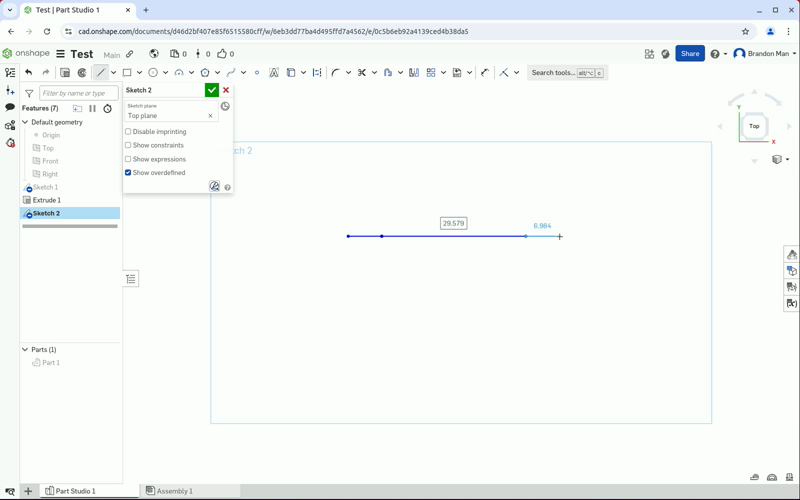
key_down(shift)
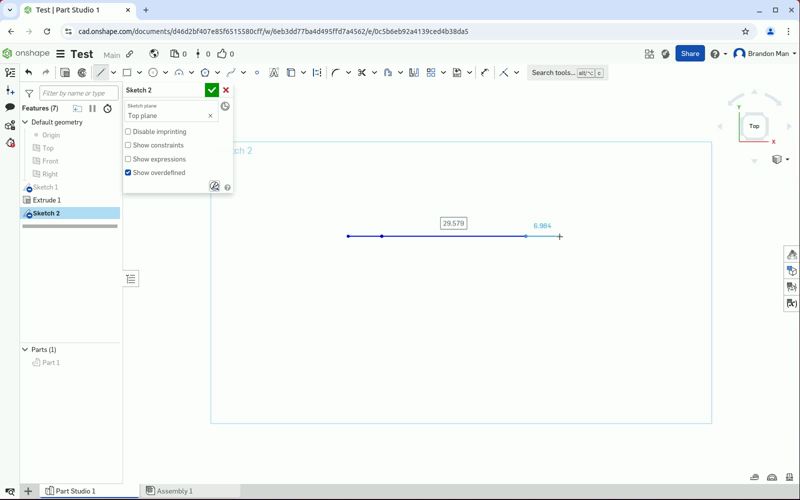
mouse_move(589, 236)
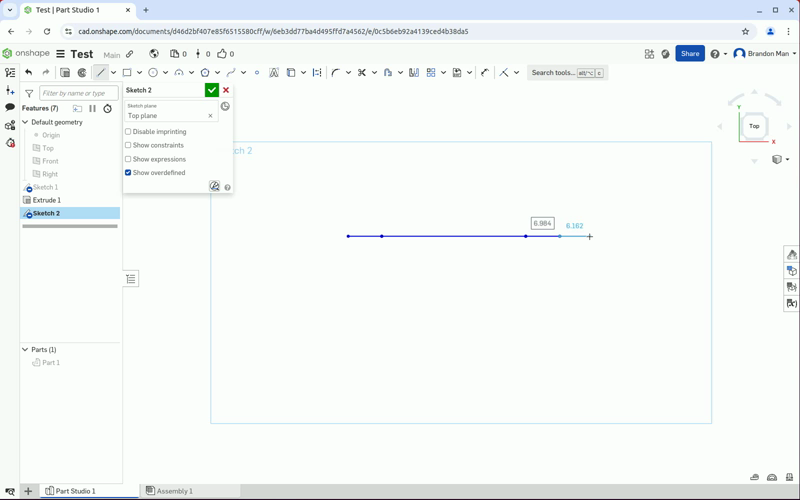
mouse_move(559, 193)
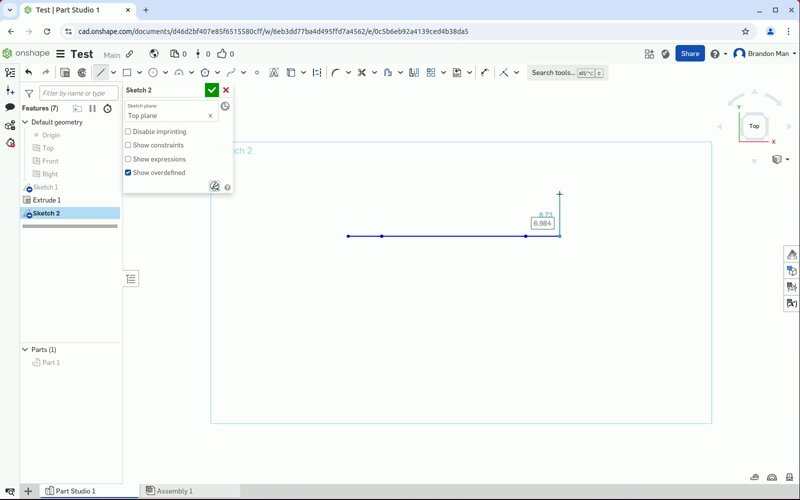
click(559, 193)
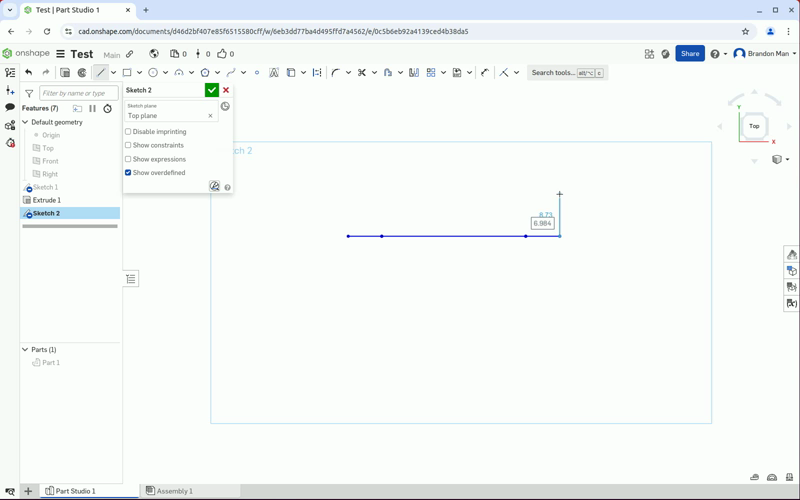
key_up(shift)
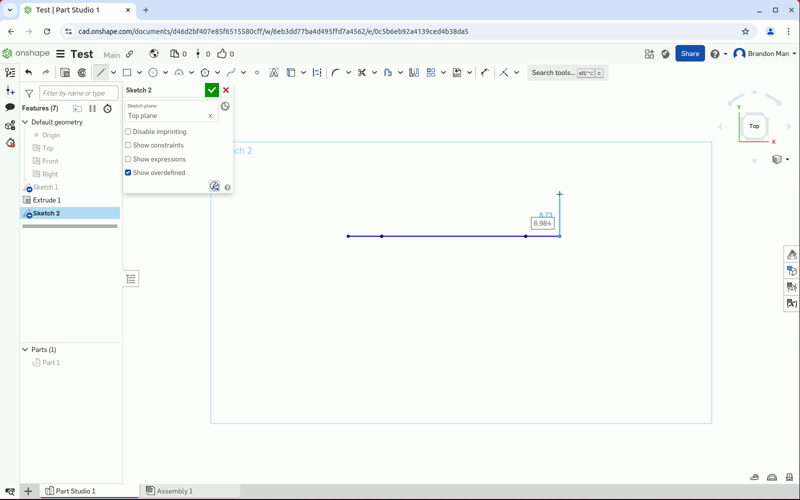
key_down(shift)
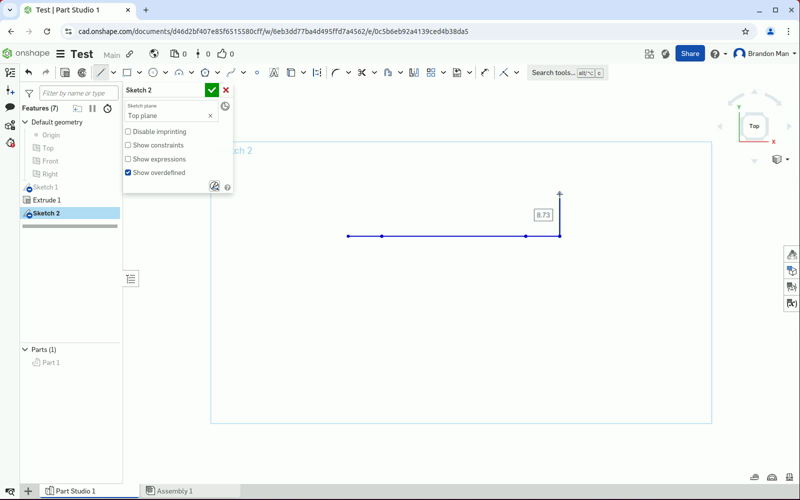
mouse_move(348, 193)
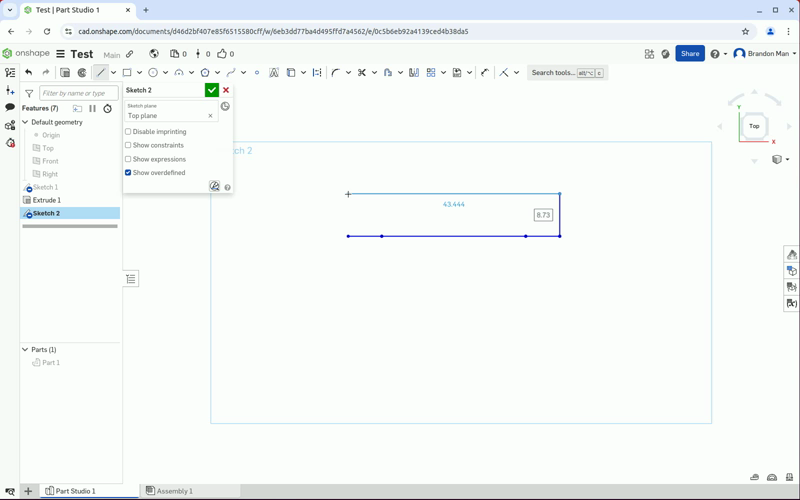
click(348, 193)
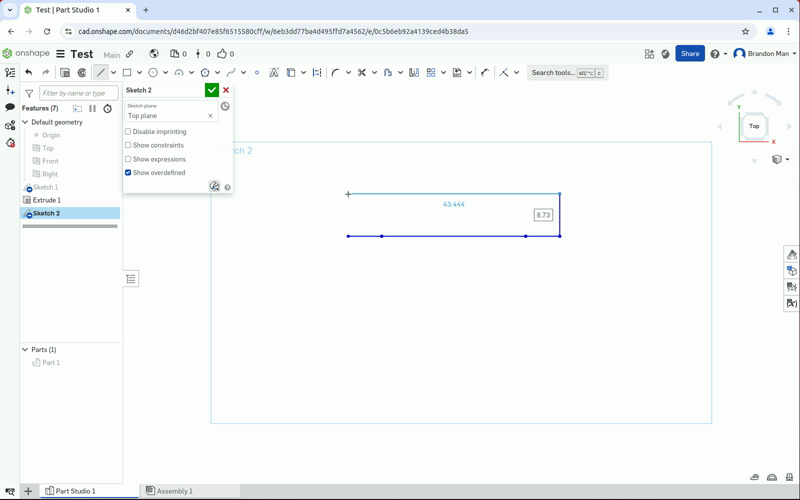
key_up(shift)
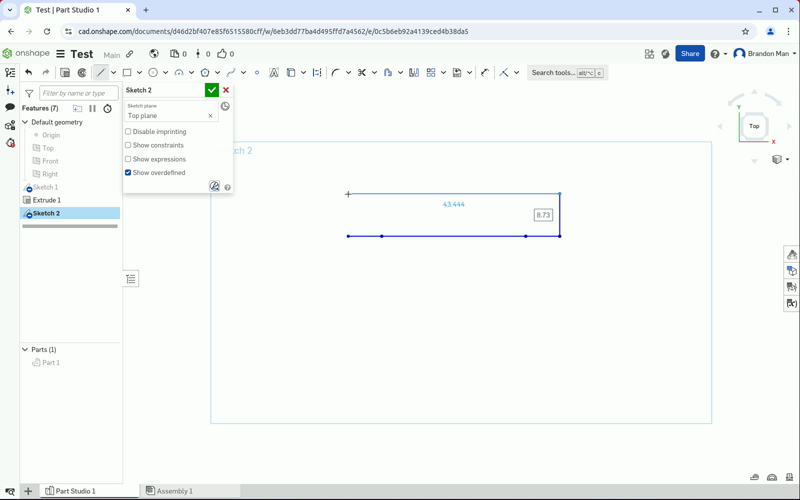
mouse_move(378, 193)
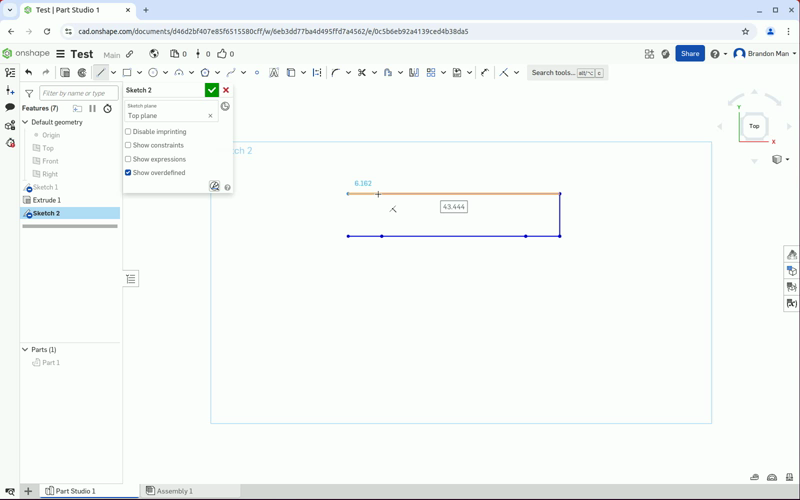
key_down(shift)
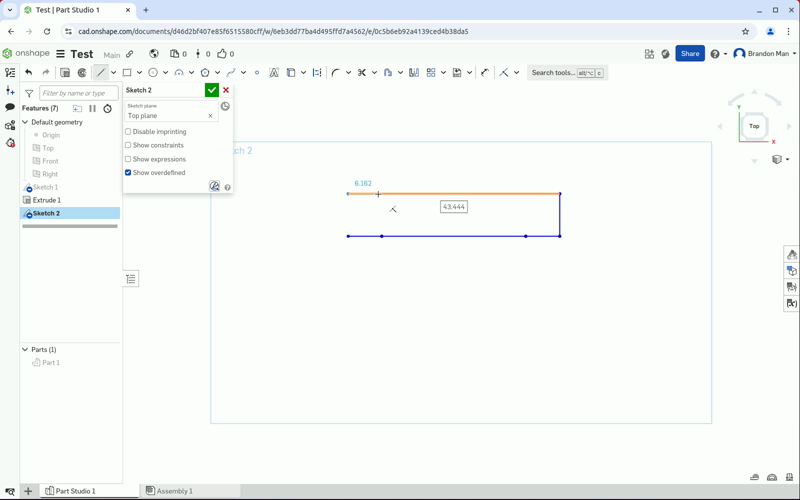
mouse_move(348, 236)
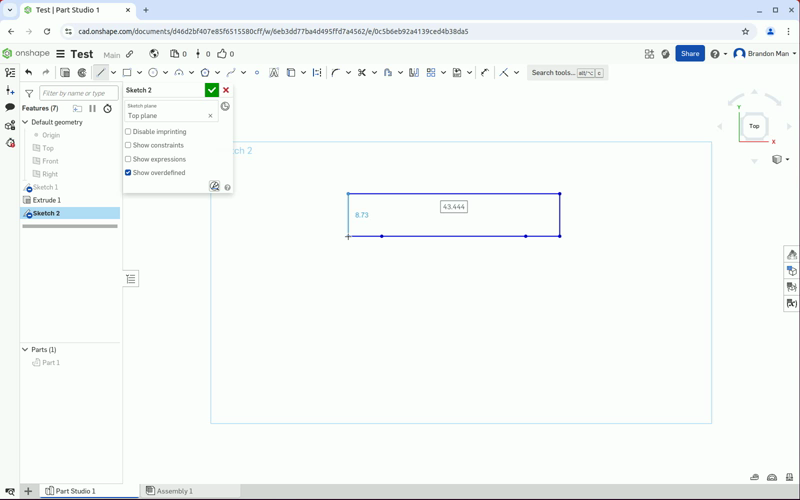
key_up(shift)
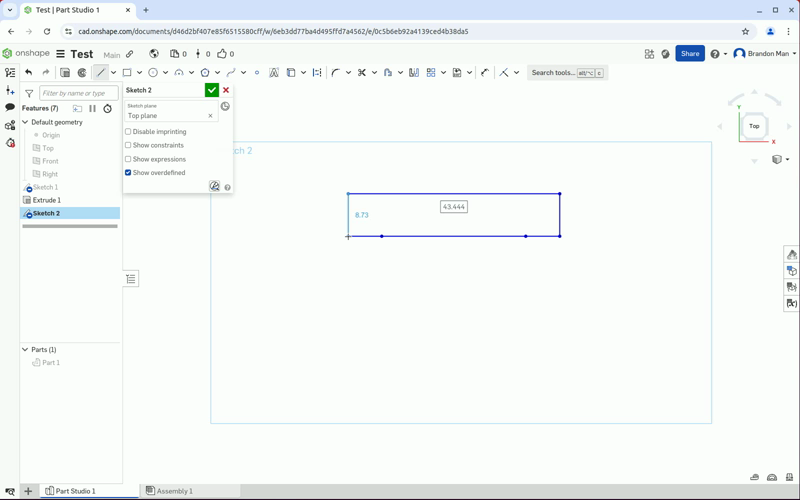
click(348, 236)
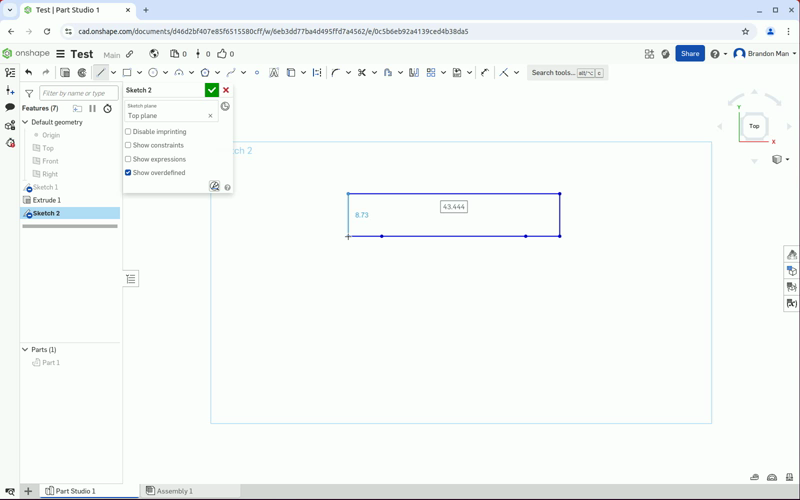
key(esc)
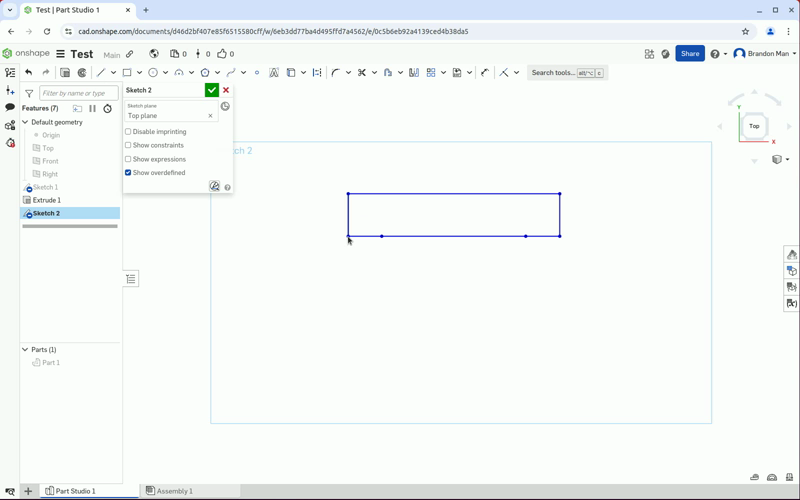
mouse_move(365, 213)
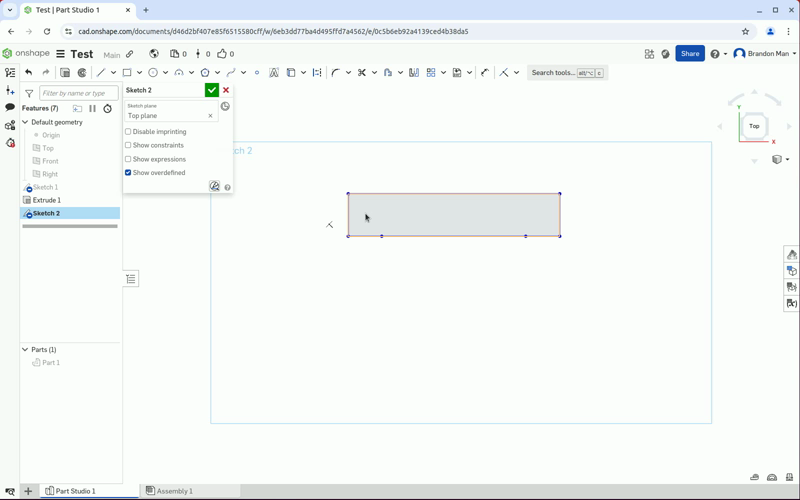
click(365, 213)
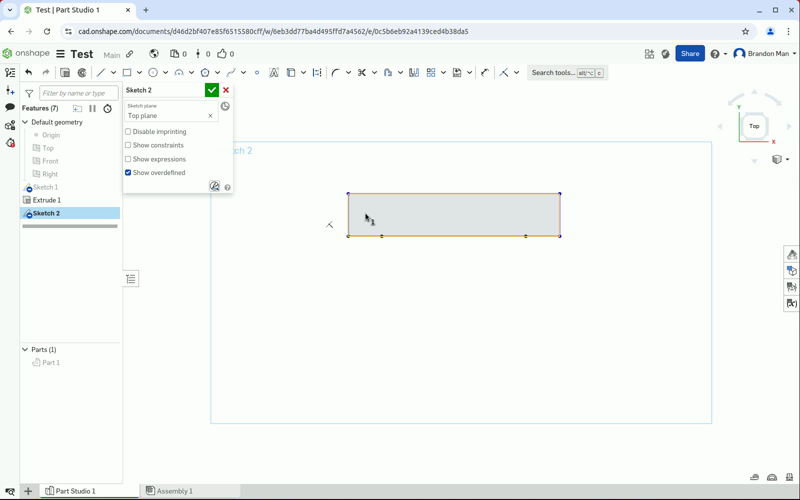
mouse_move(73, 352)
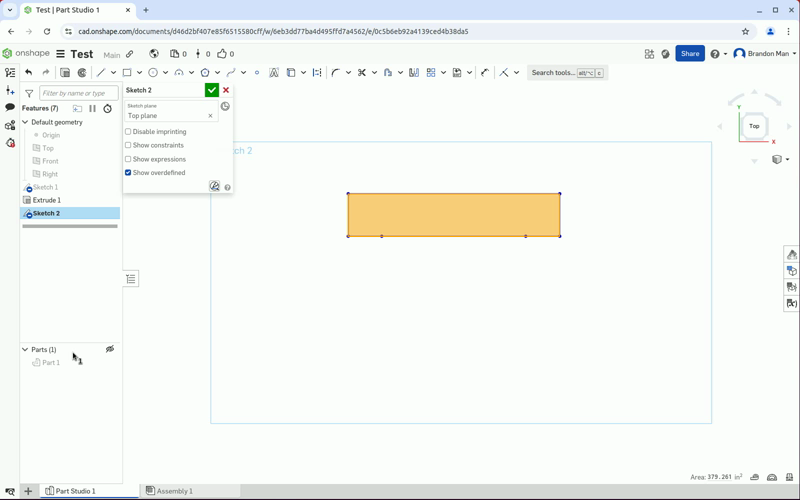
key(shift+y)
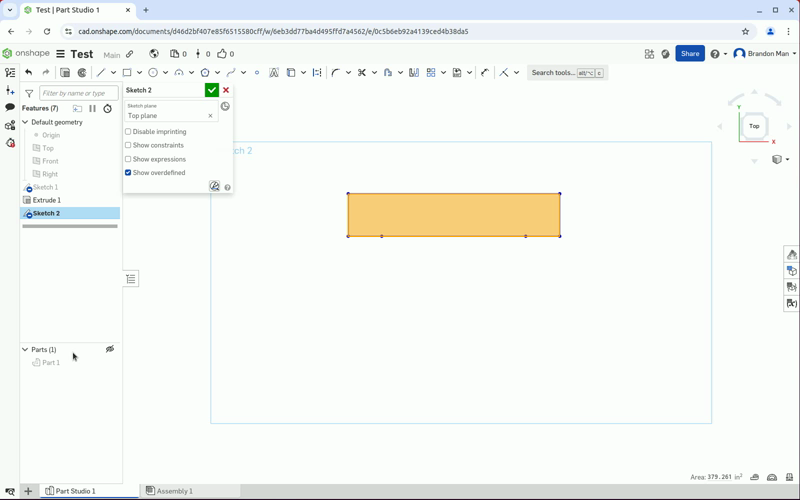
key(shift+e)
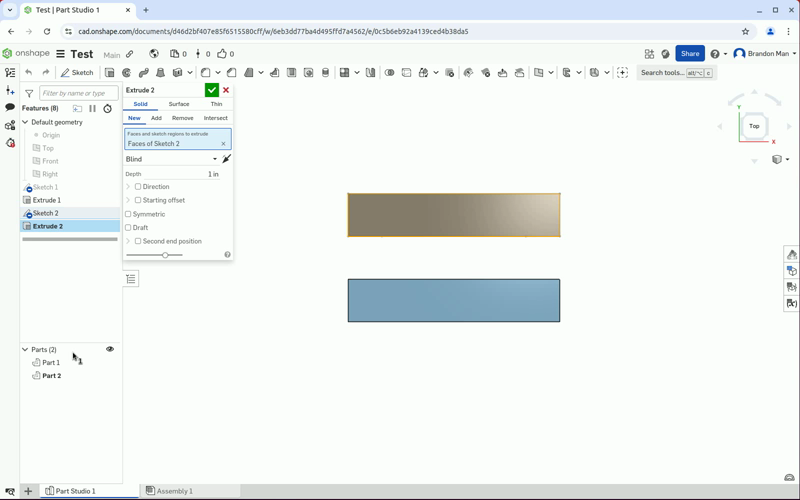
mouse_move(143, 106)
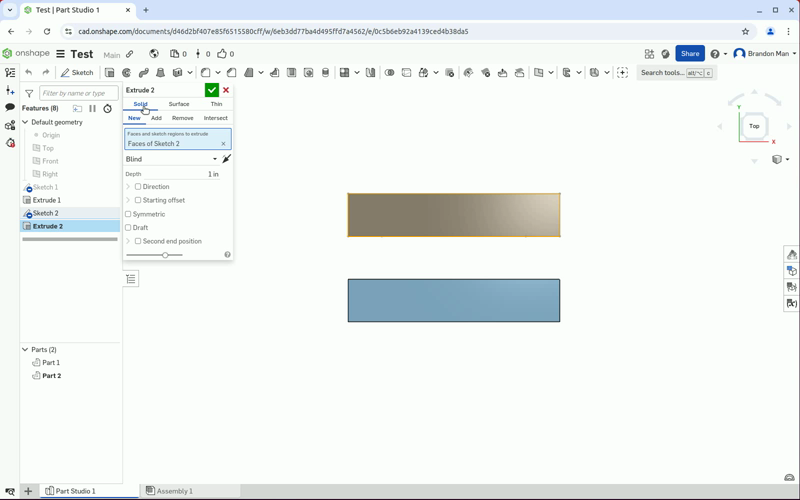
click(143, 106)
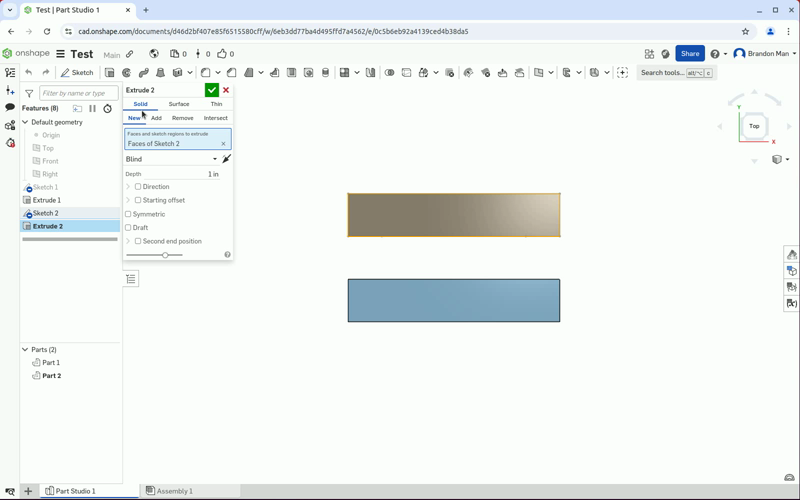
mouse_move(137, 120)
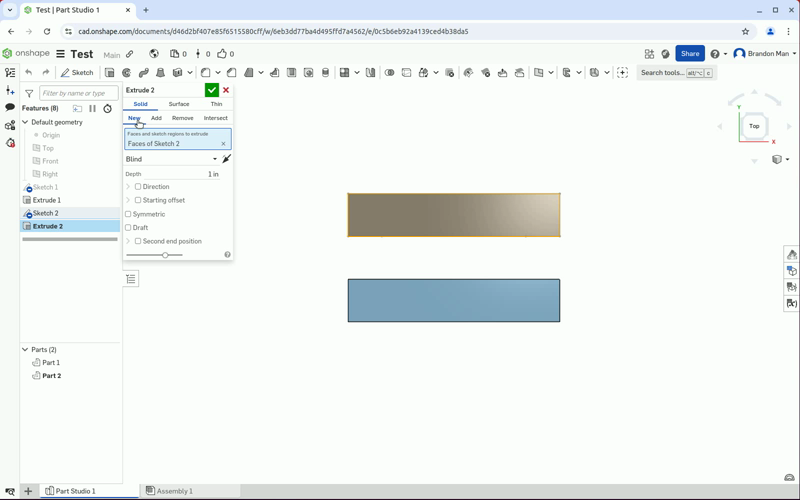
click(137, 120)
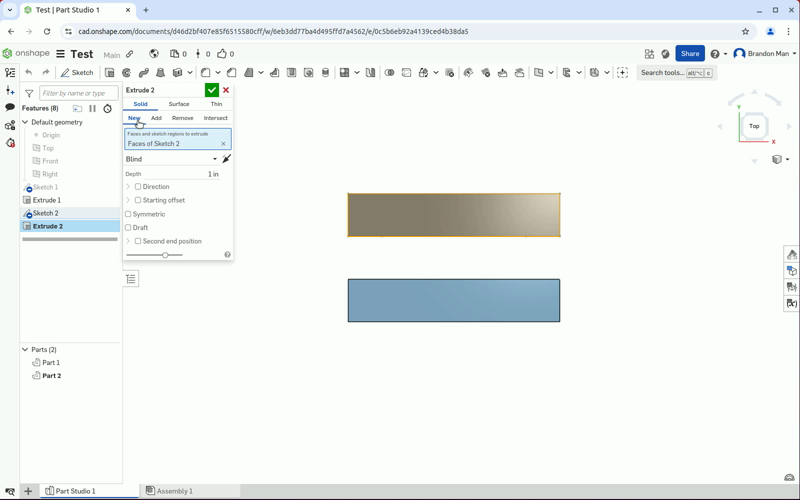
key(tab, 4)
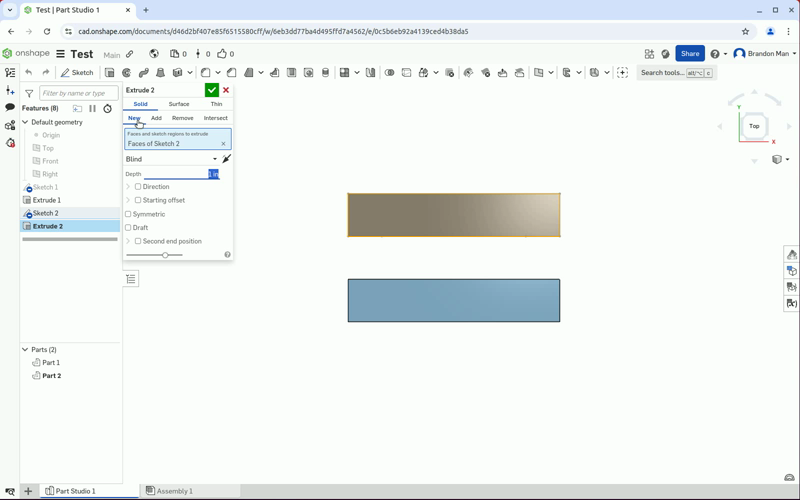
text(5.536)
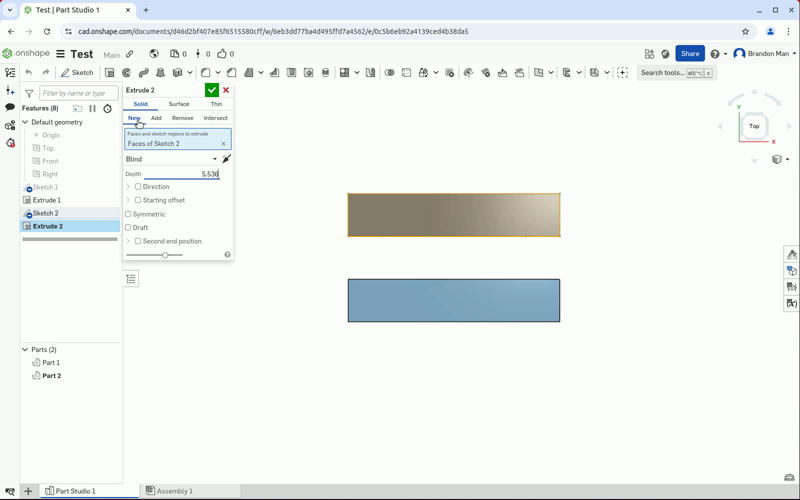
key(enter)
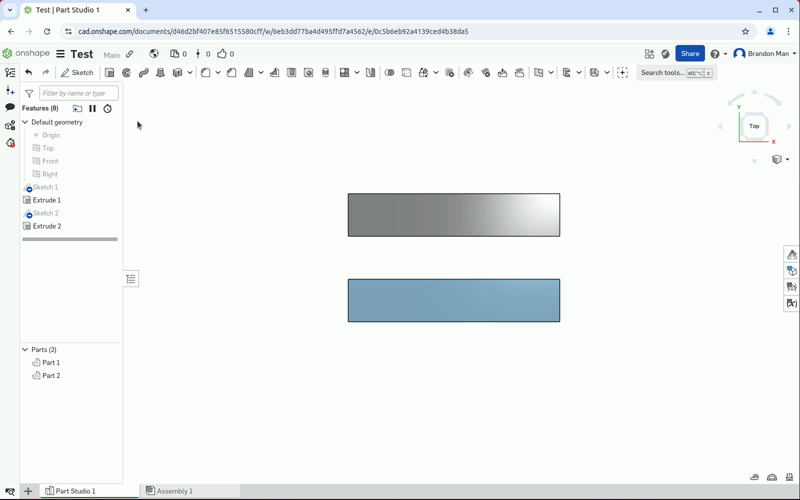
key(shift+h)
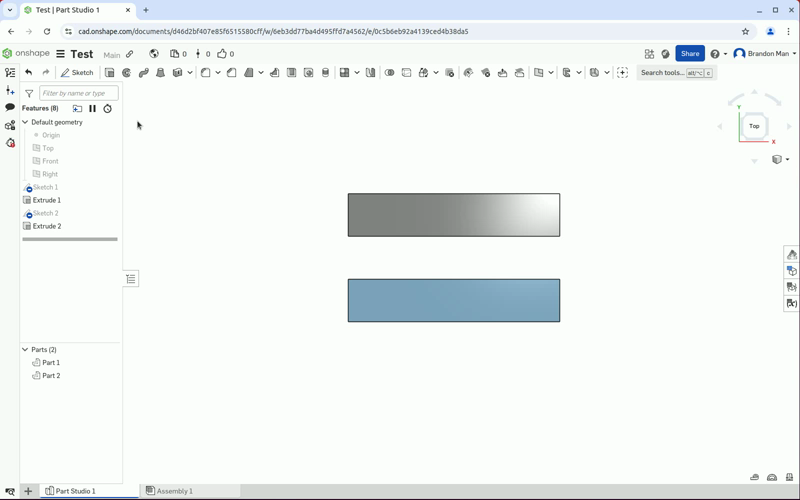
key(shift+h)
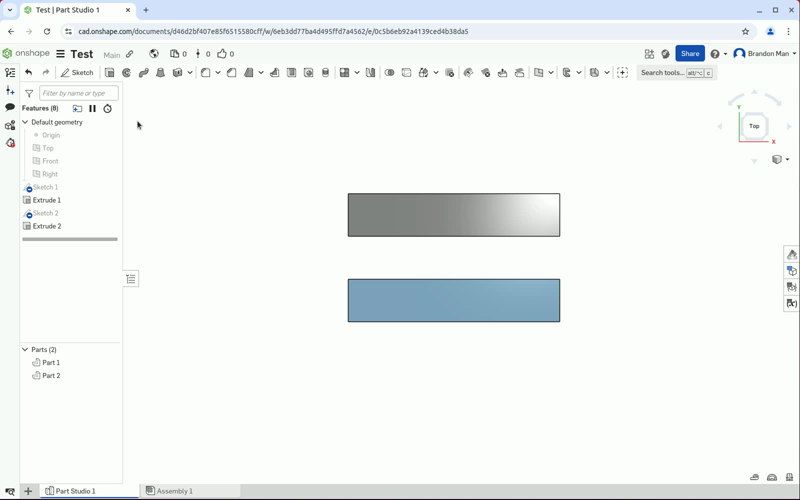
mouse_move(73, 189)
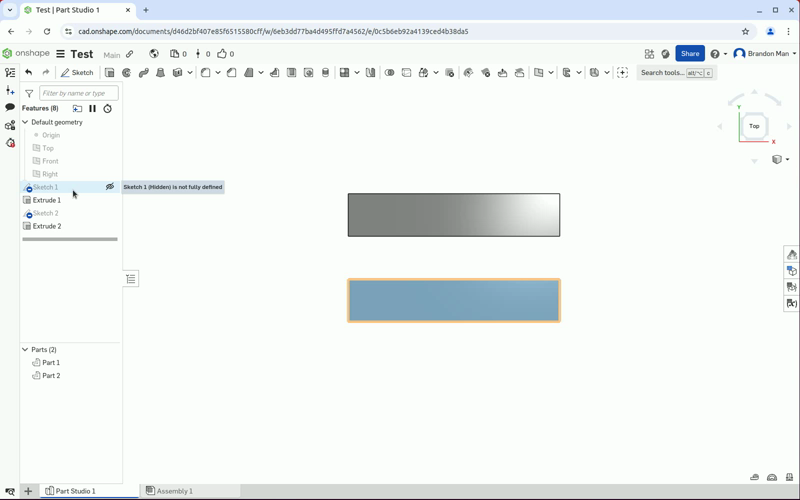
click(73, 189)
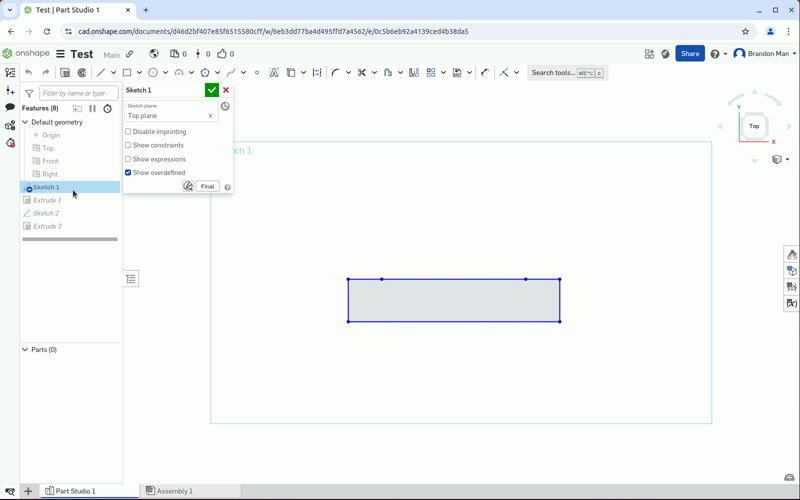
mouse_move(229, 92)
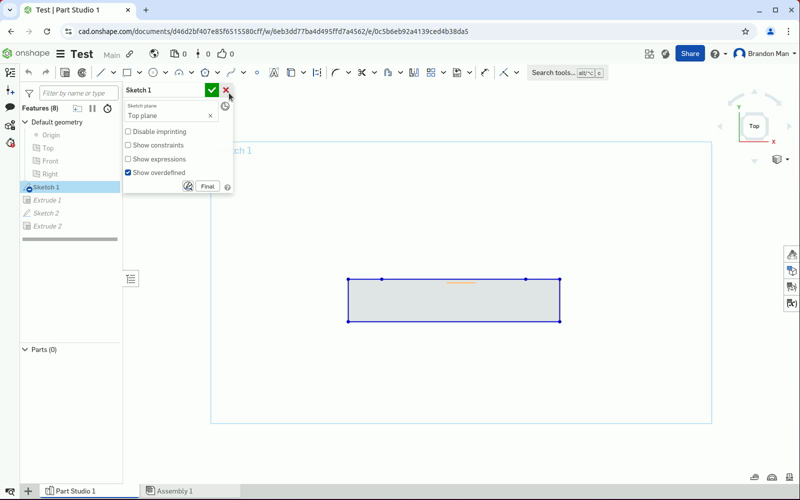
click(229, 92)
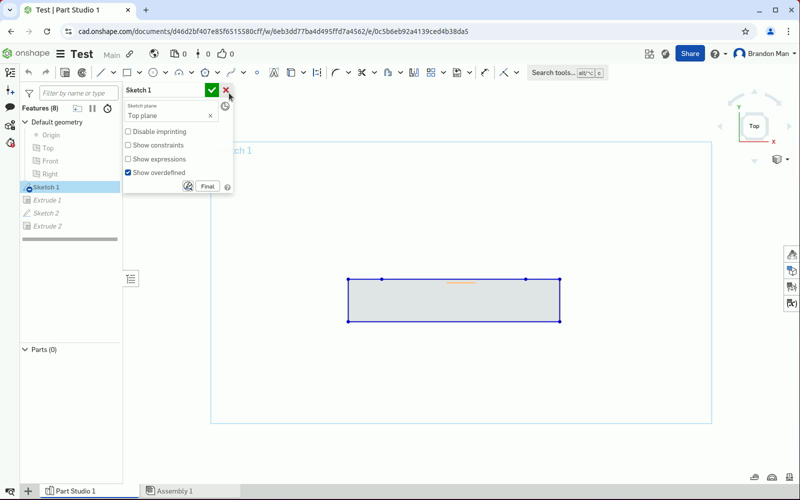
key(shift+s)
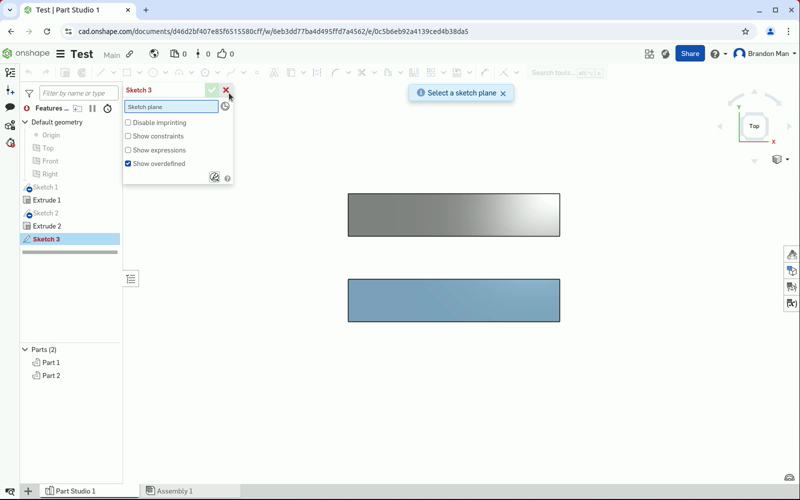
mouse_move(73, 150)
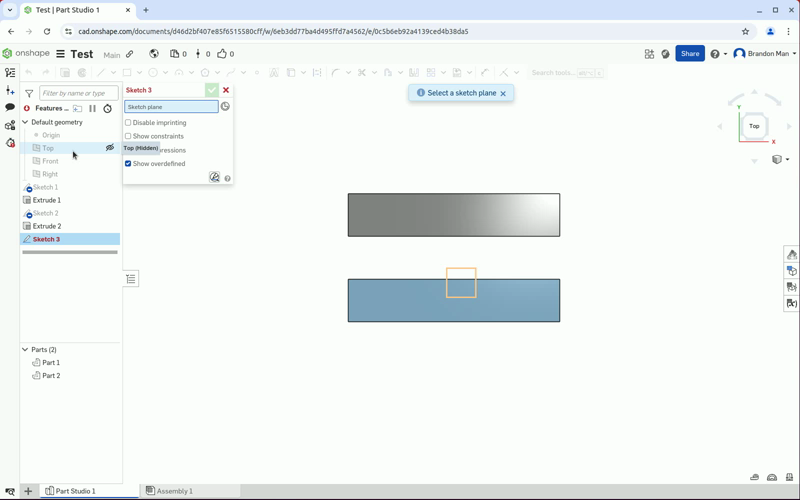
click(73, 150)
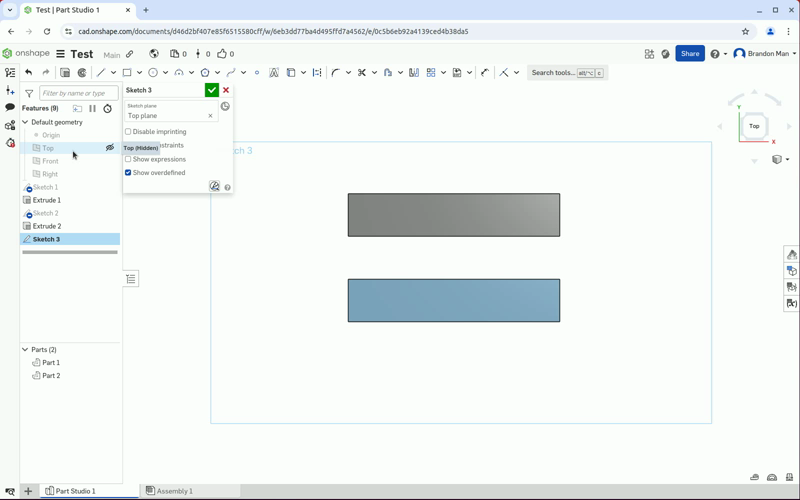
mouse_move(73, 352)
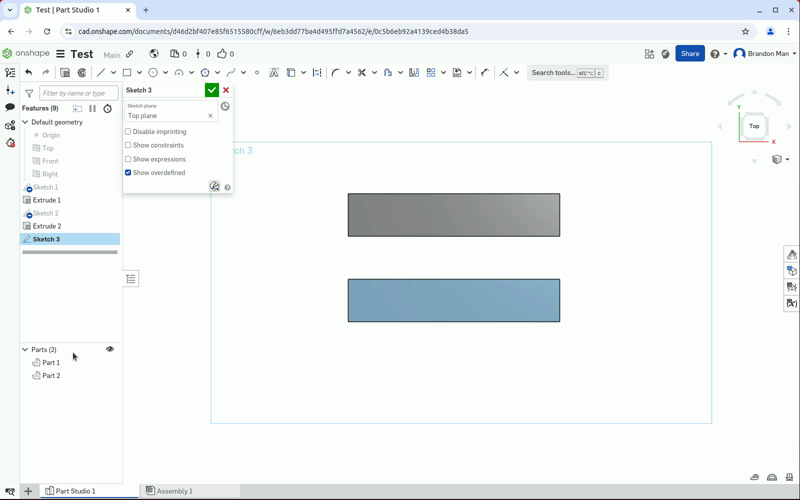
key(y)
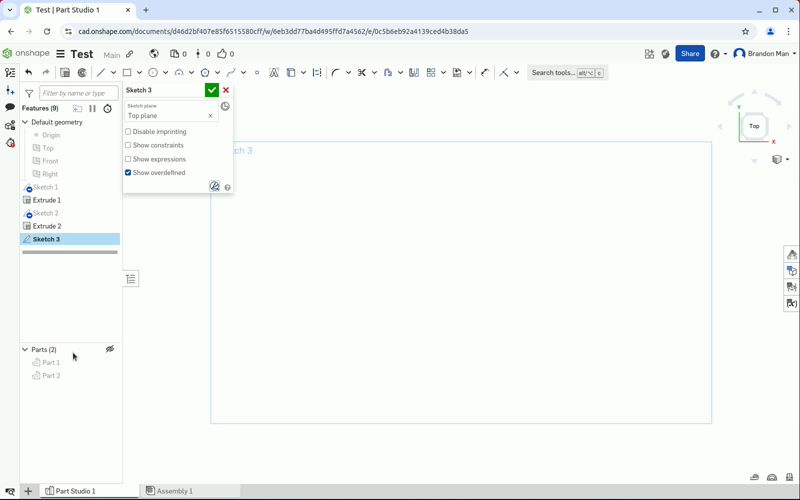
key(l)
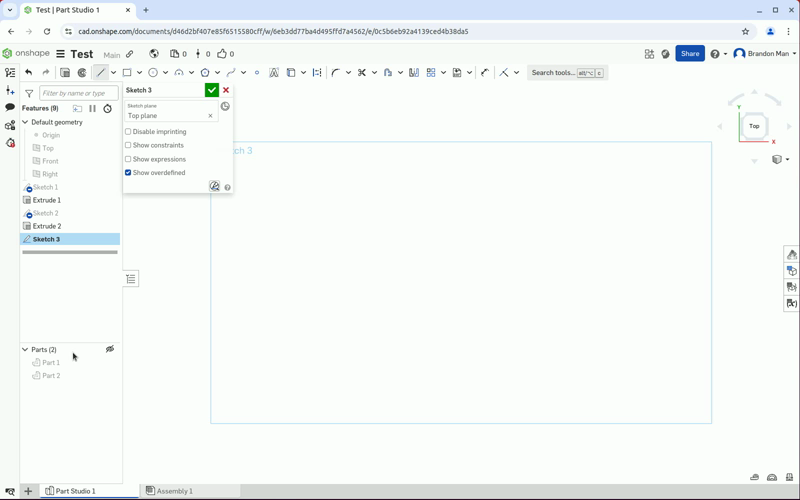
key_down(shift)
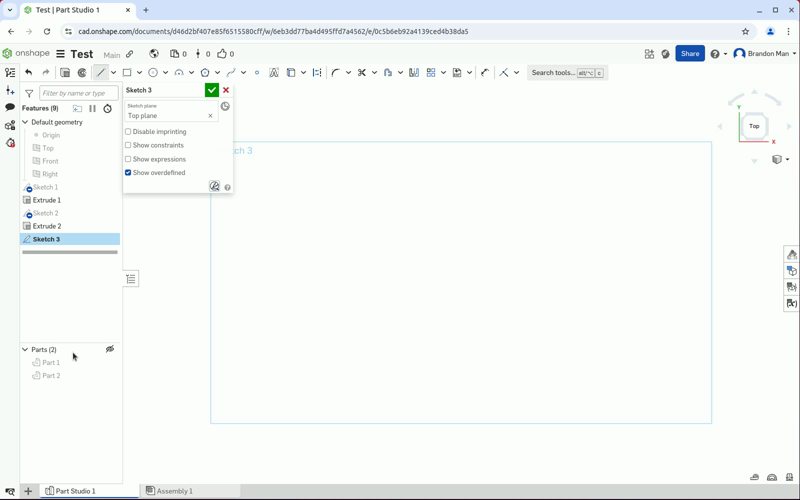
mouse_move(382, 278)
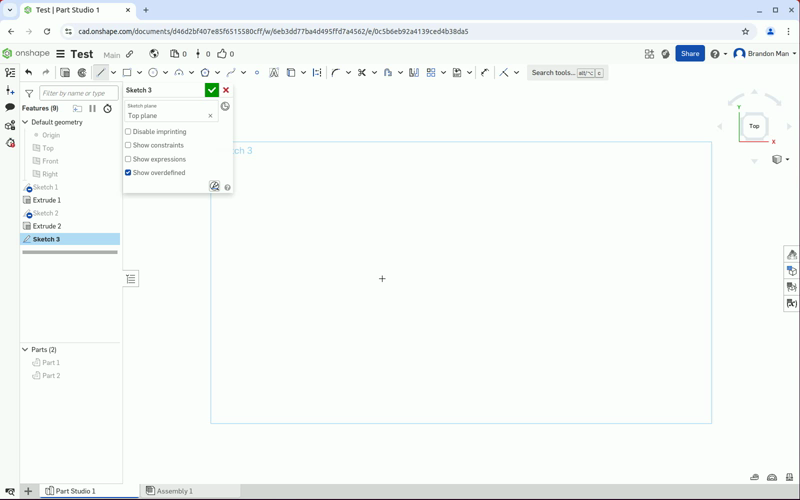
click(382, 278)
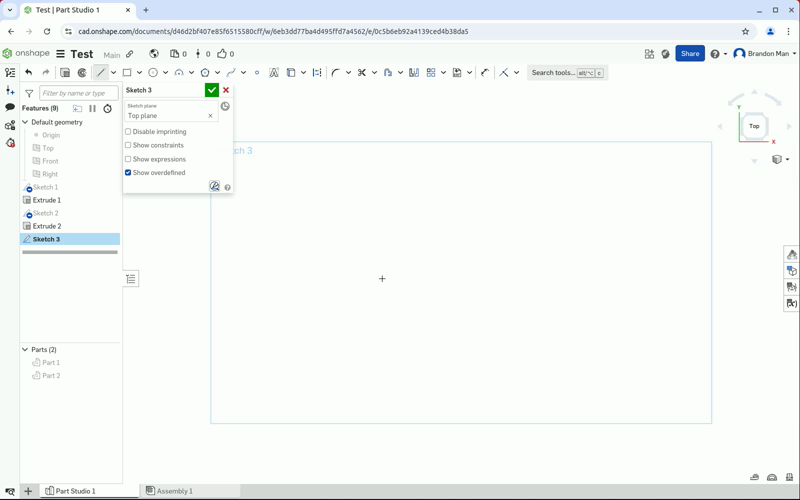
key_up(shift)
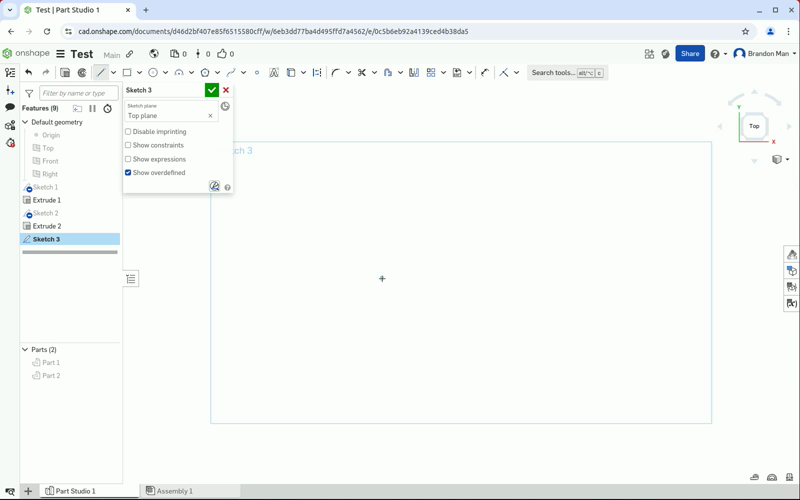
key_down(shift)
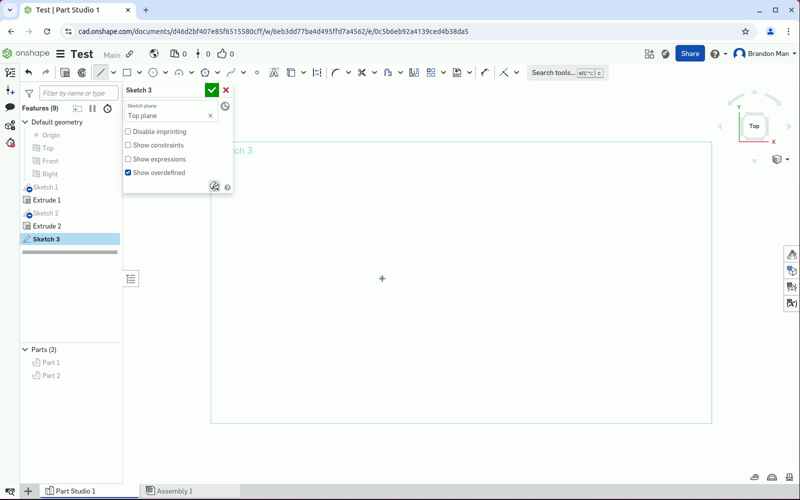
mouse_move(525, 278)
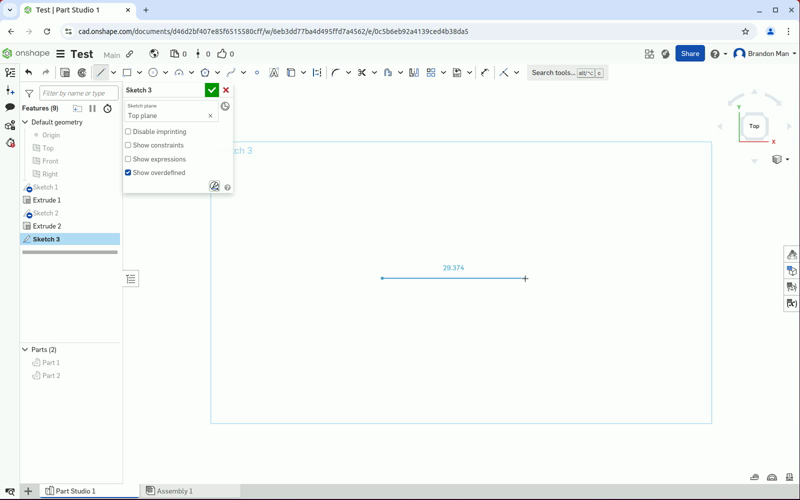
click(525, 278)
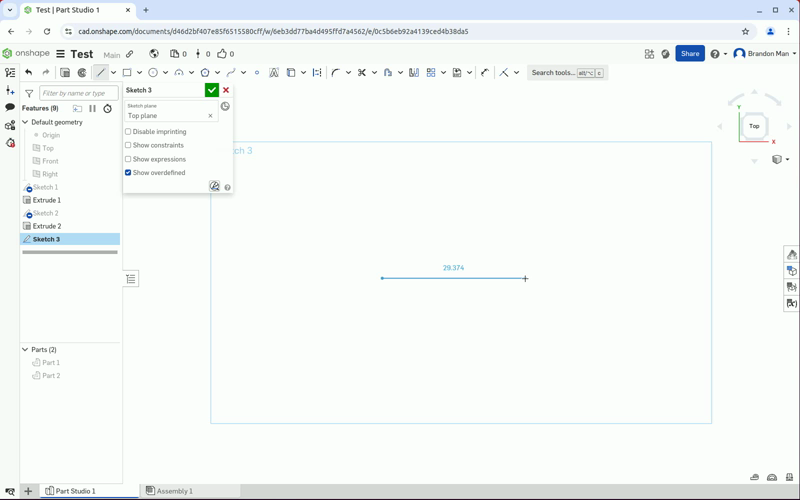
key_up(shift)
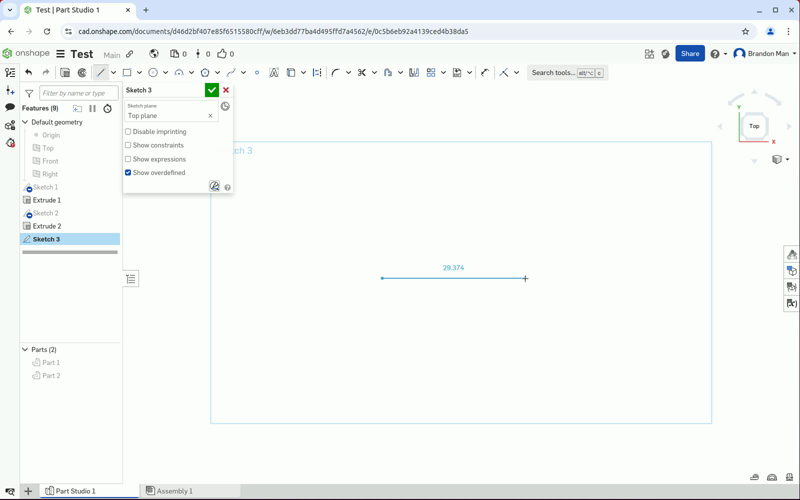
key_down(shift)
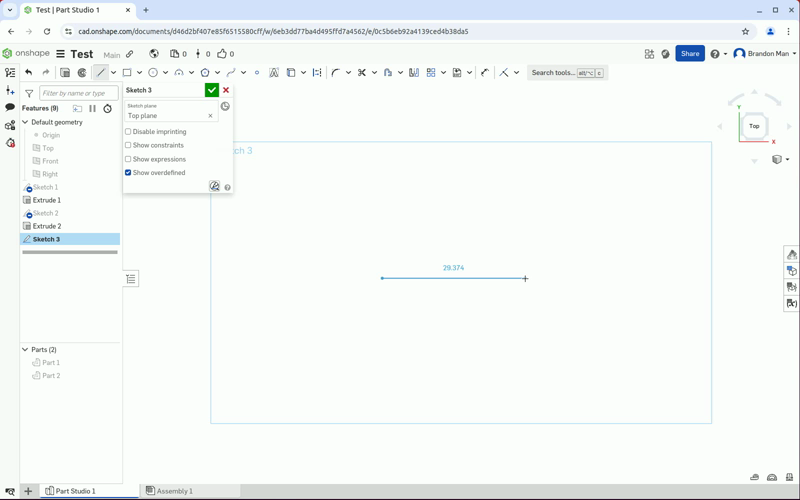
mouse_move(555, 278)
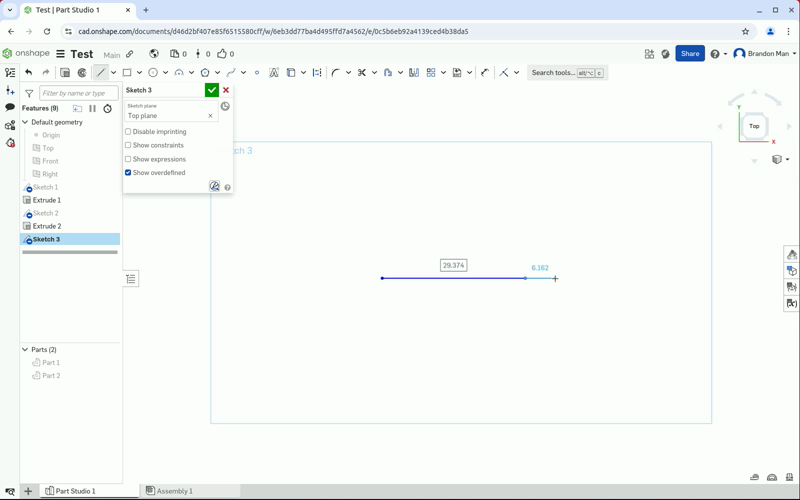
mouse_move(525, 236)
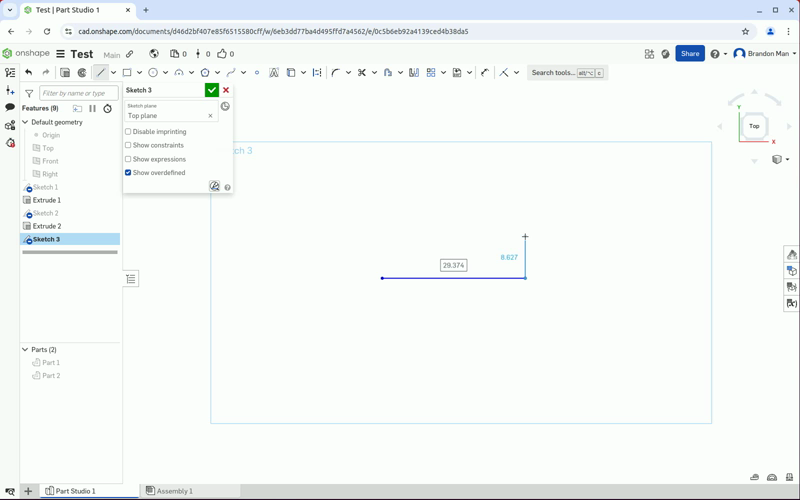
click(525, 236)
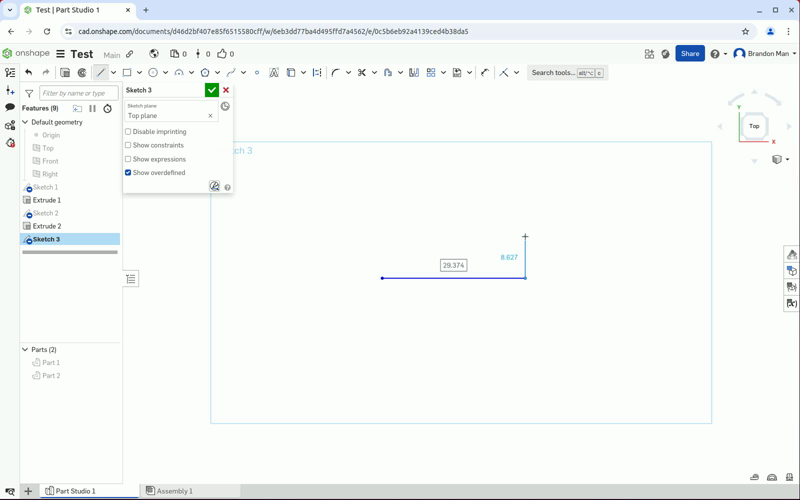
key_up(shift)
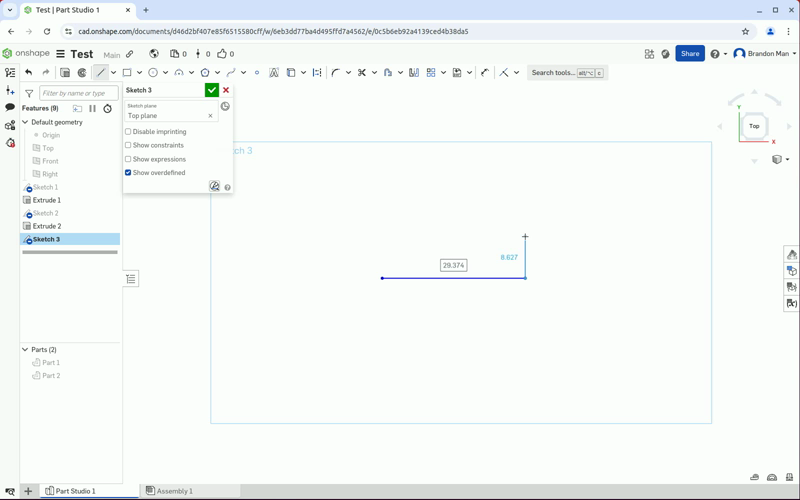
key_down(shift)
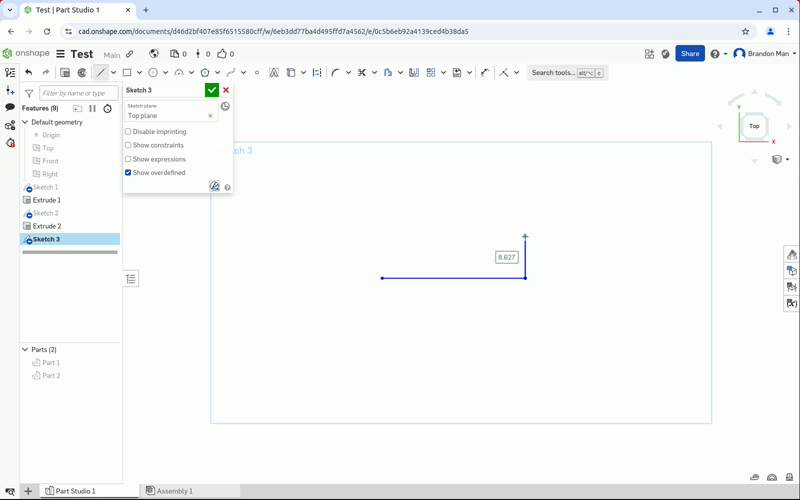
mouse_move(382, 236)
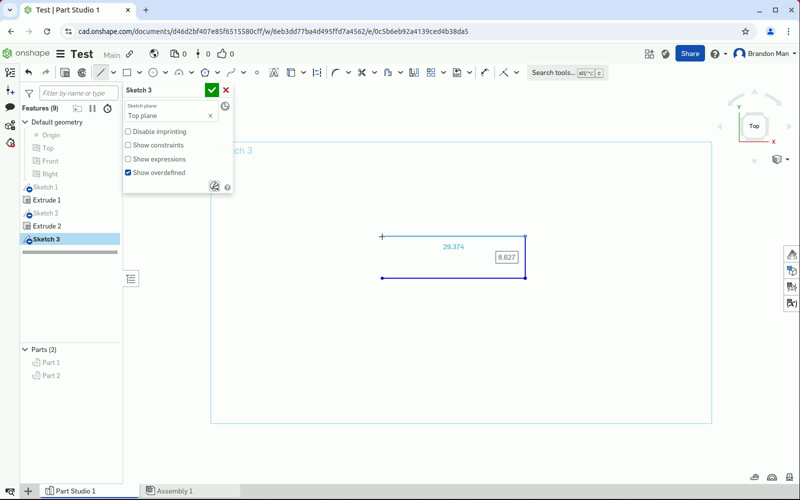
click(382, 236)
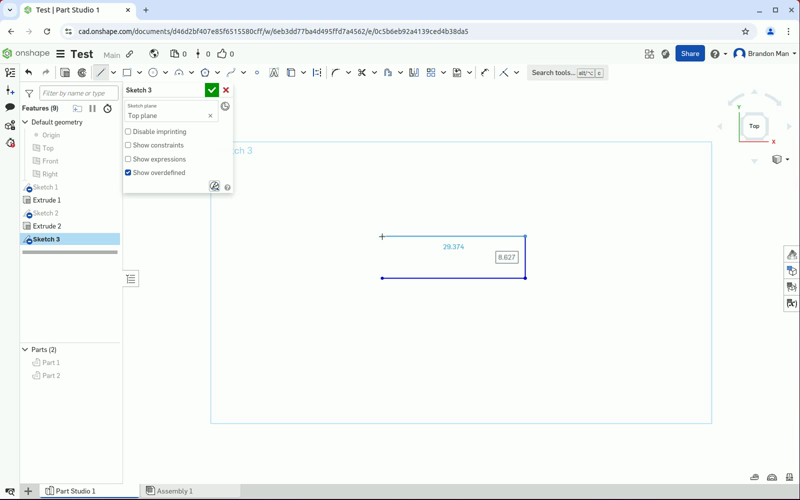
key_up(shift)
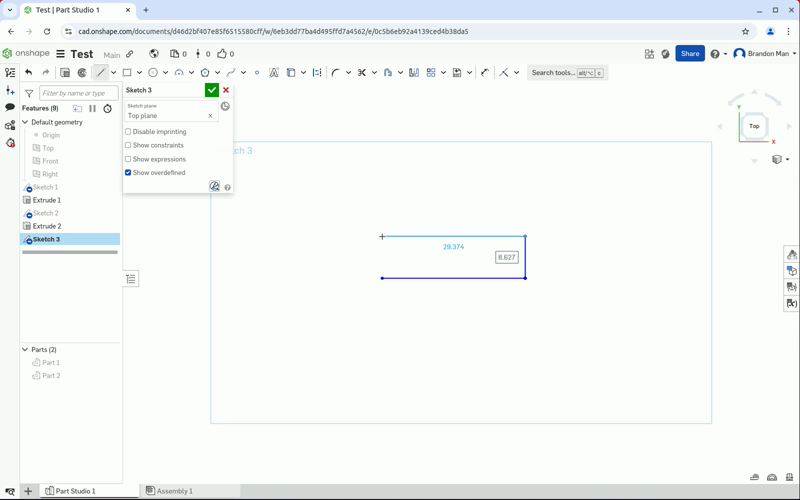
mouse_move(412, 236)
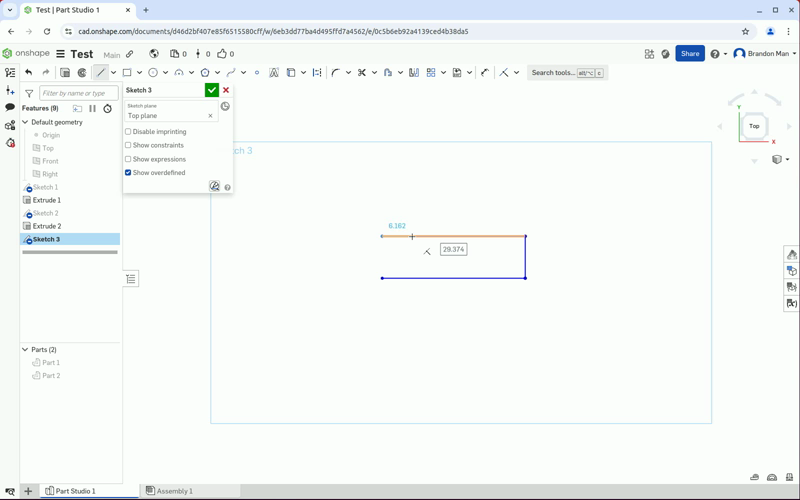
key_down(shift)
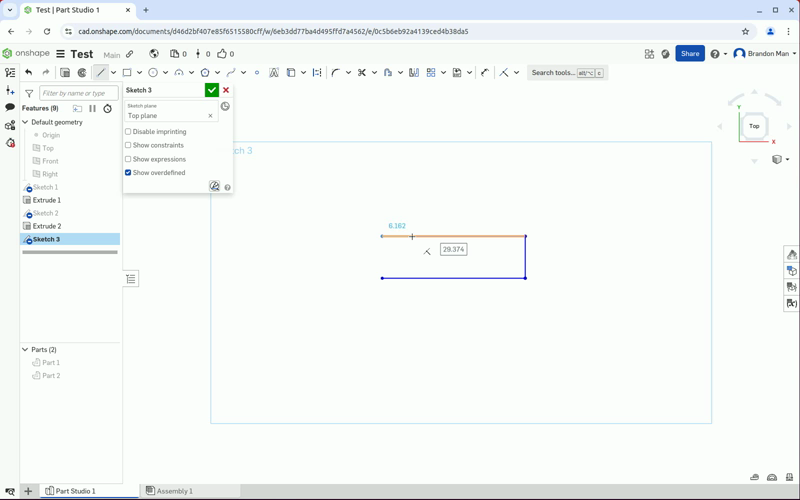
mouse_move(382, 278)
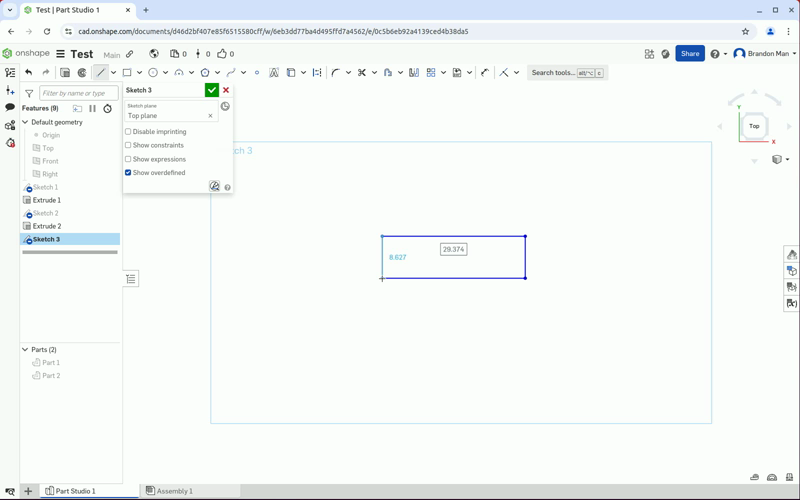
key_up(shift)
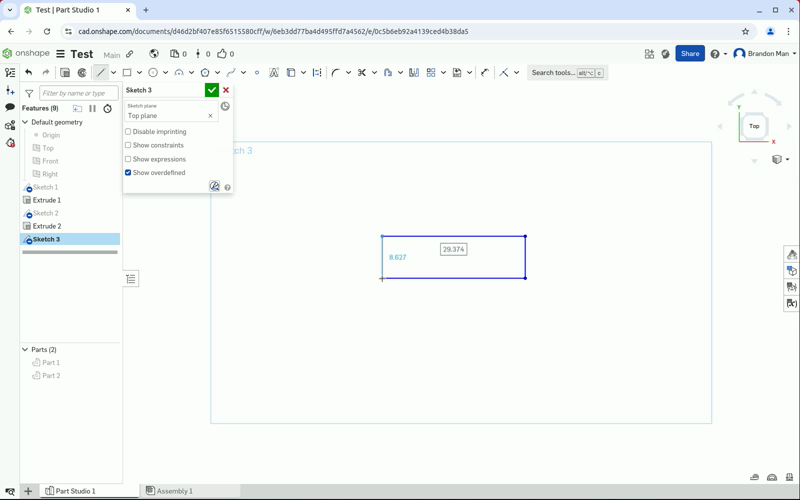
click(382, 278)
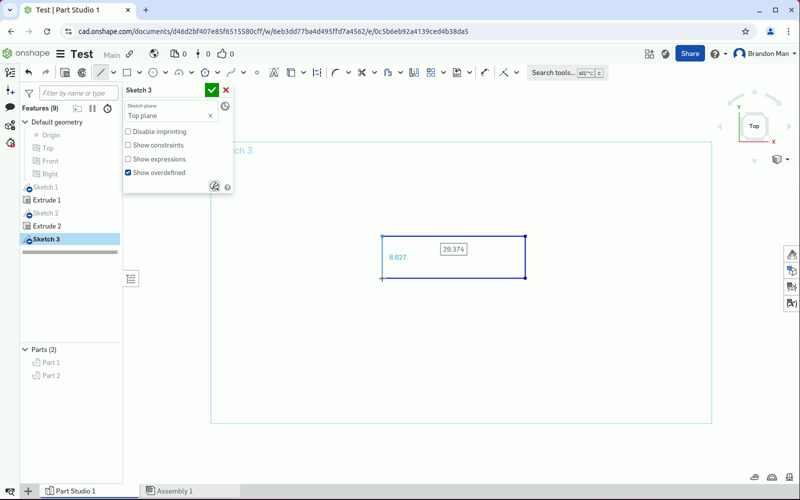
key(esc)
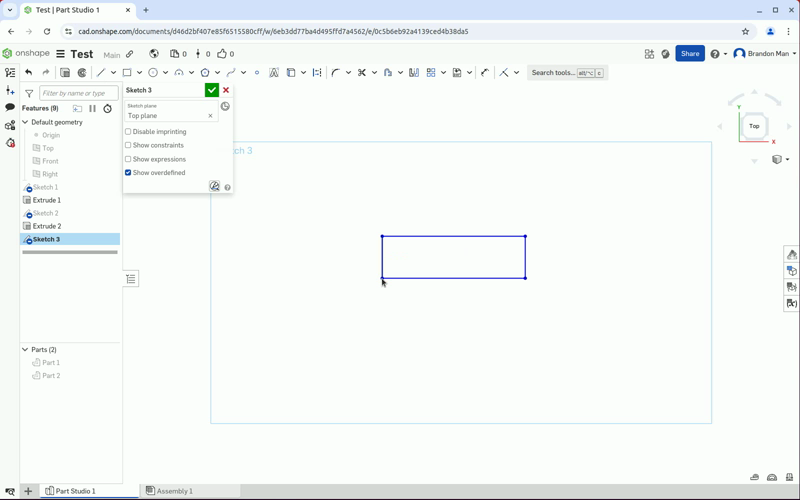
mouse_move(479, 251)
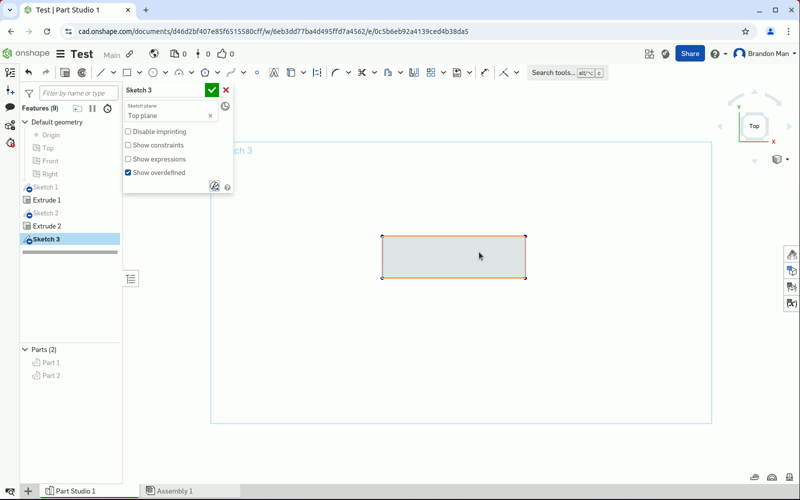
click(479, 251)
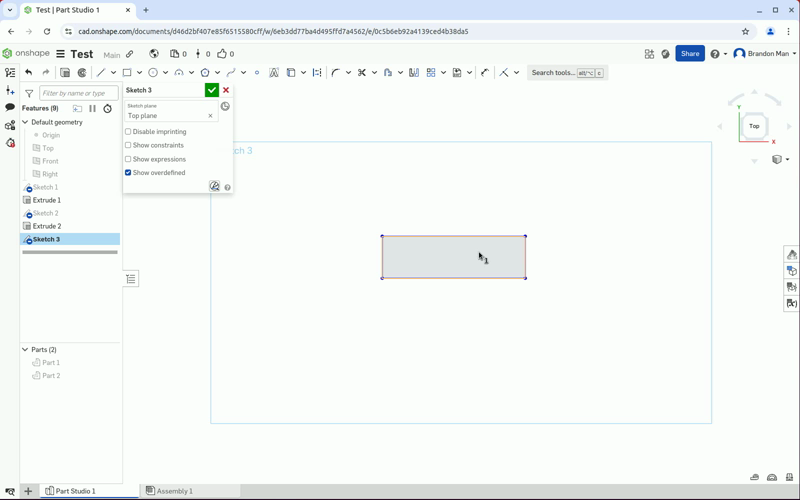
mouse_move(73, 352)
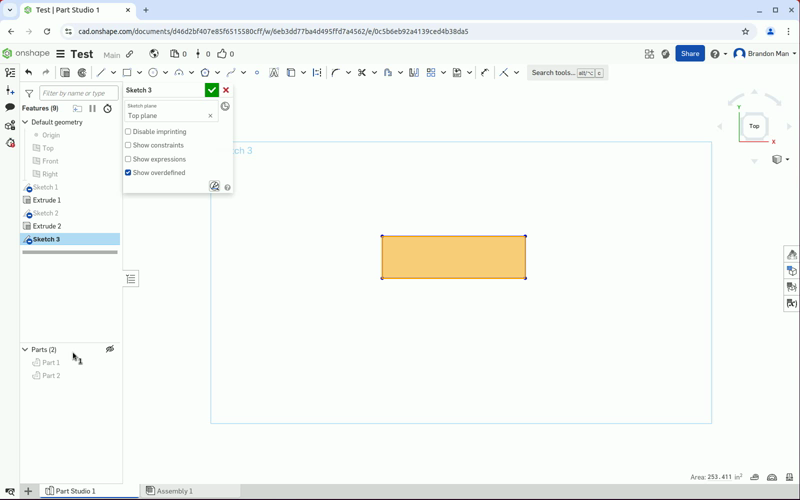
key(shift+y)
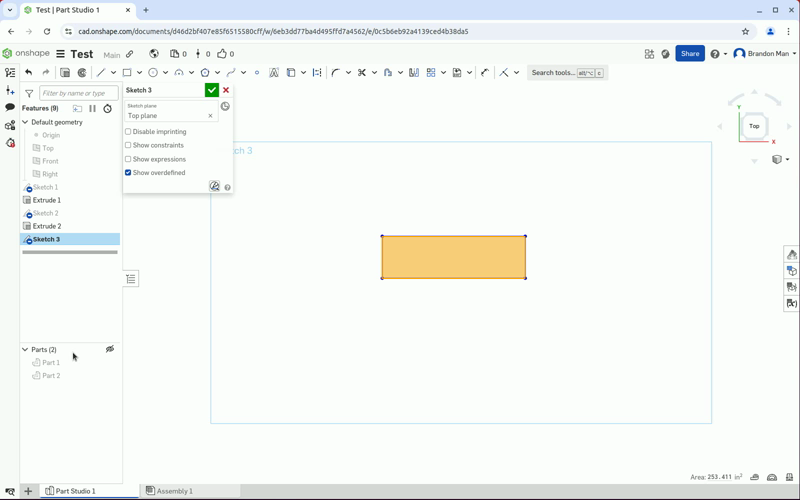
key(shift+e)
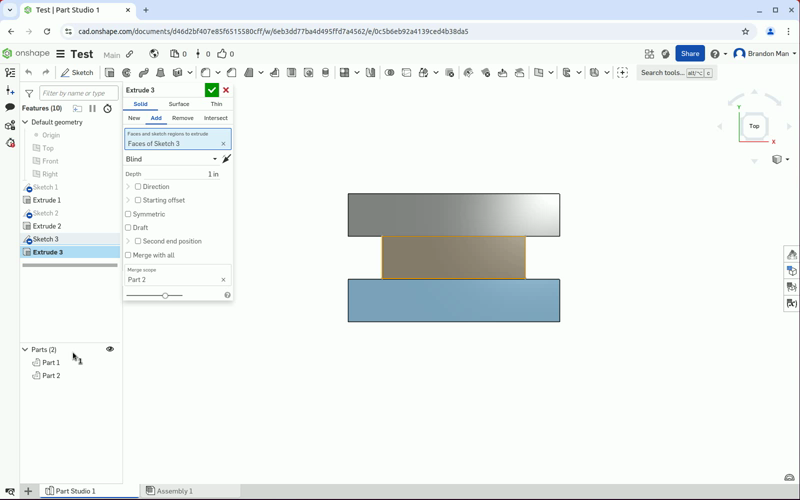
mouse_move(143, 106)
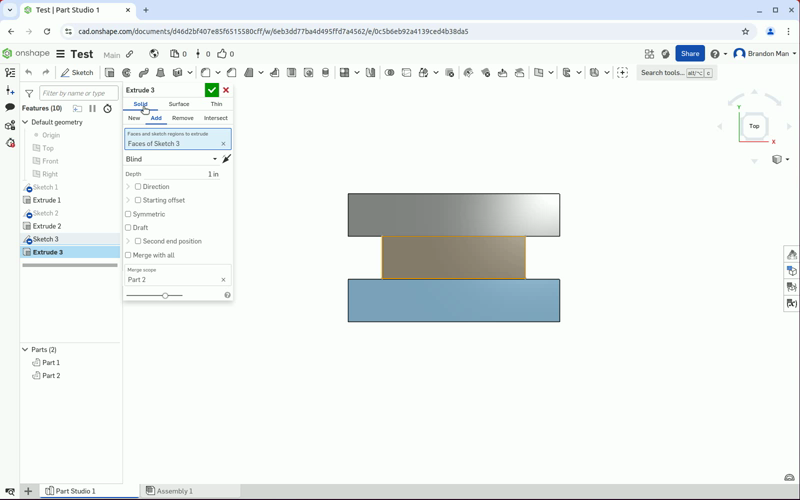
click(143, 106)
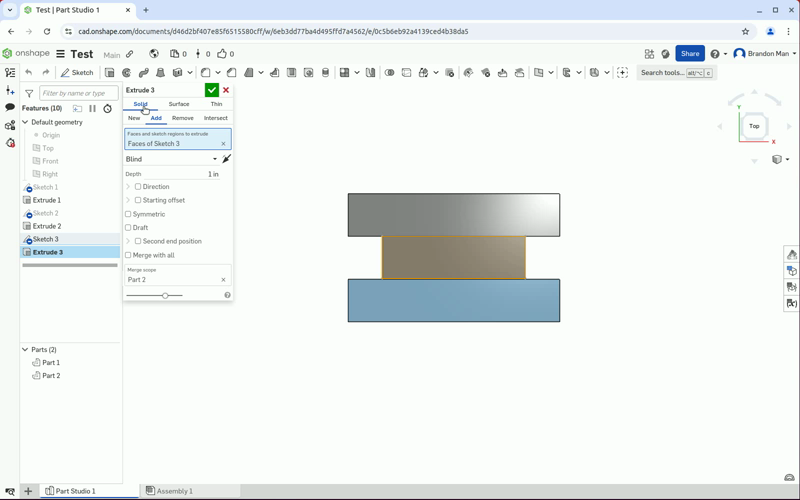
mouse_move(137, 120)
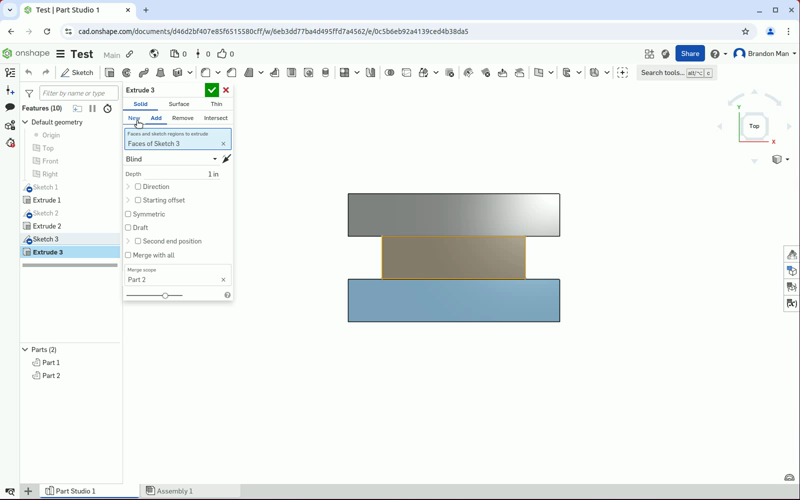
click(137, 120)
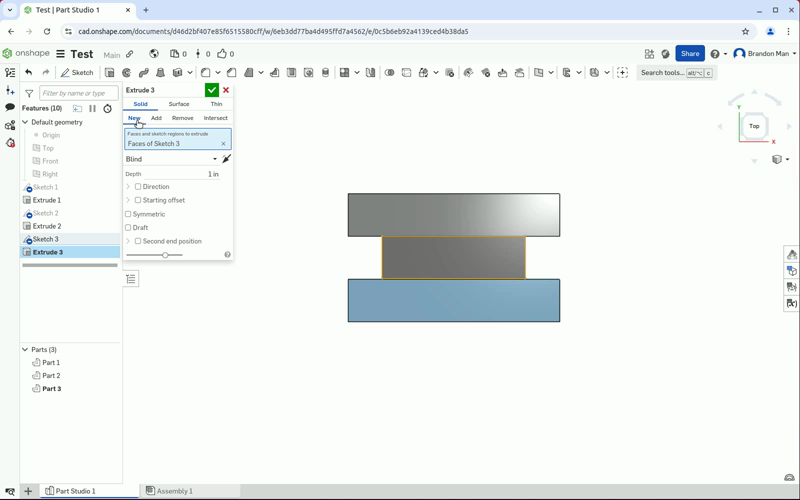
key(tab, 4)
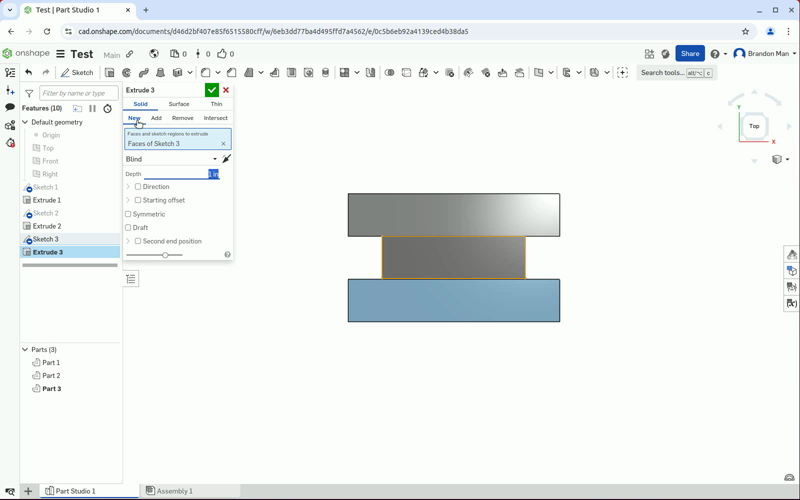
text(5.536)
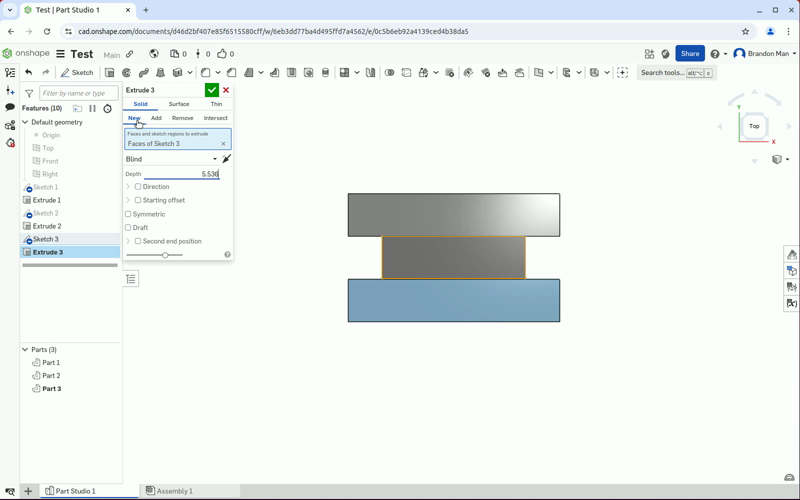
key(enter)
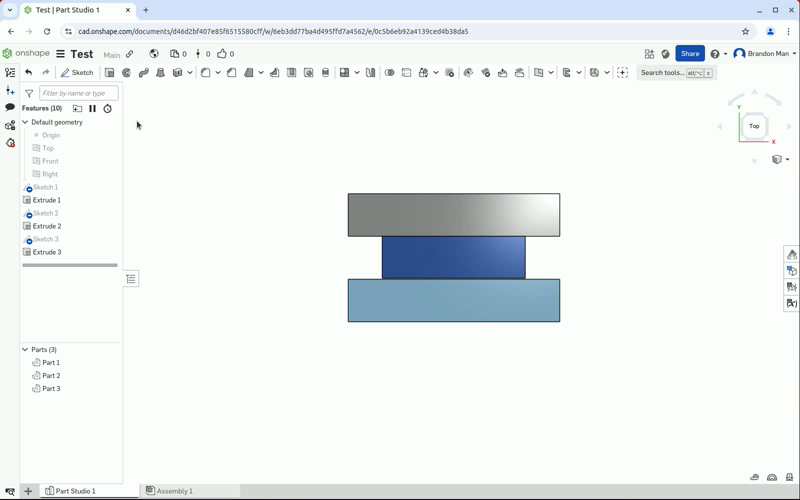
key(shift+h)
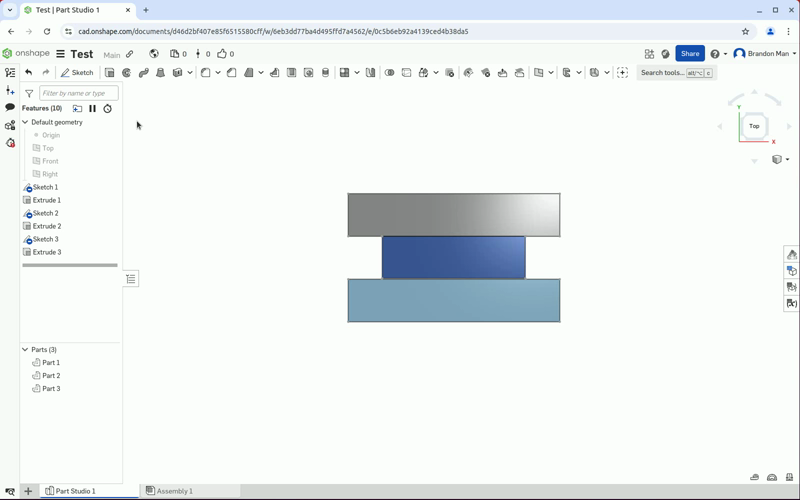
key(shift+h)
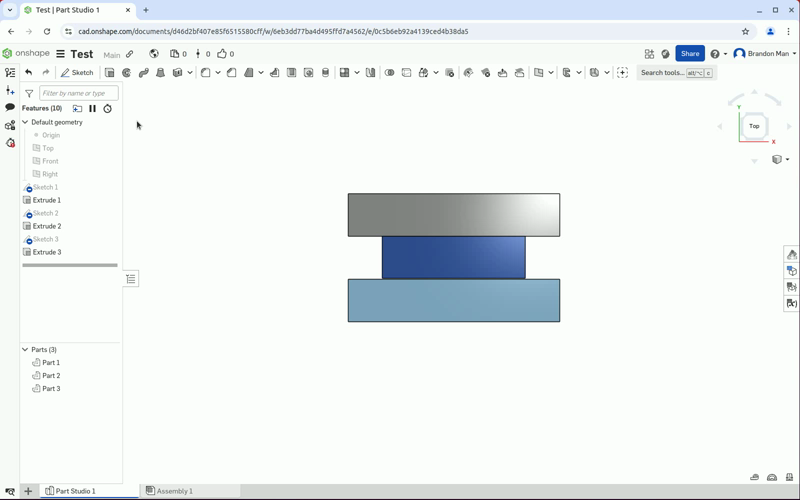
mouse_move(73, 189)
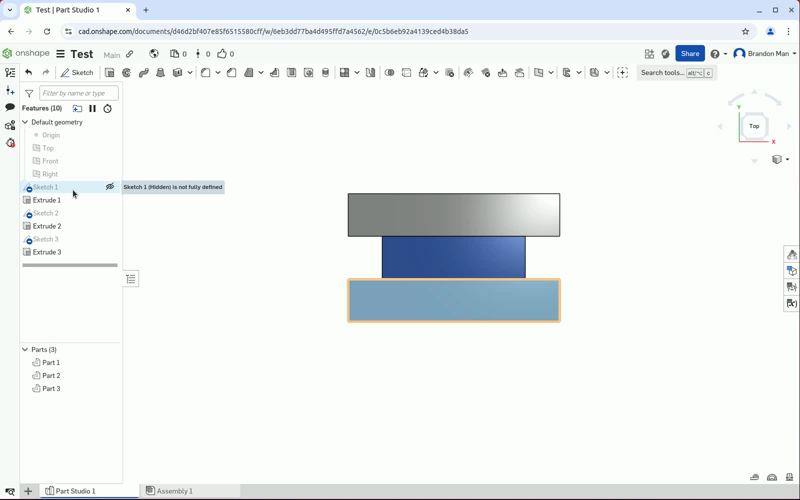
click(73, 189)
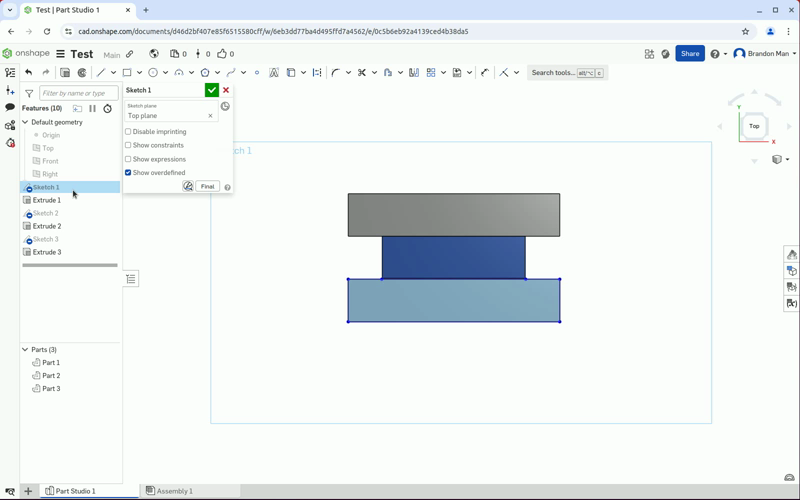
mouse_move(229, 92)
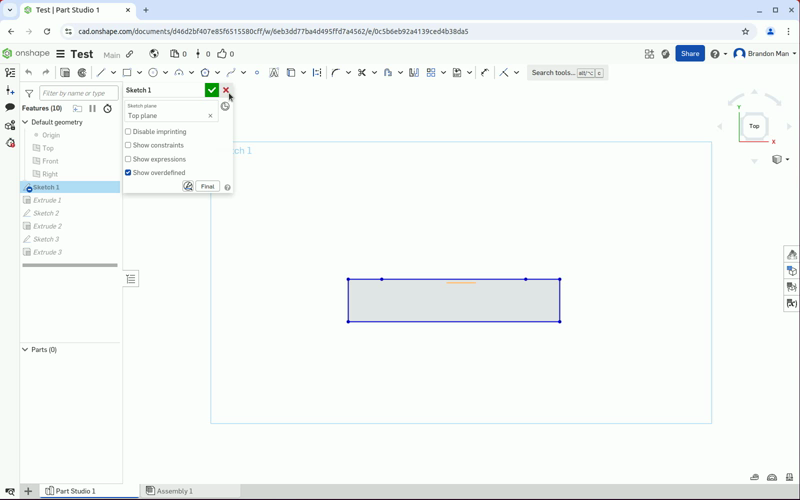
click(229, 92)
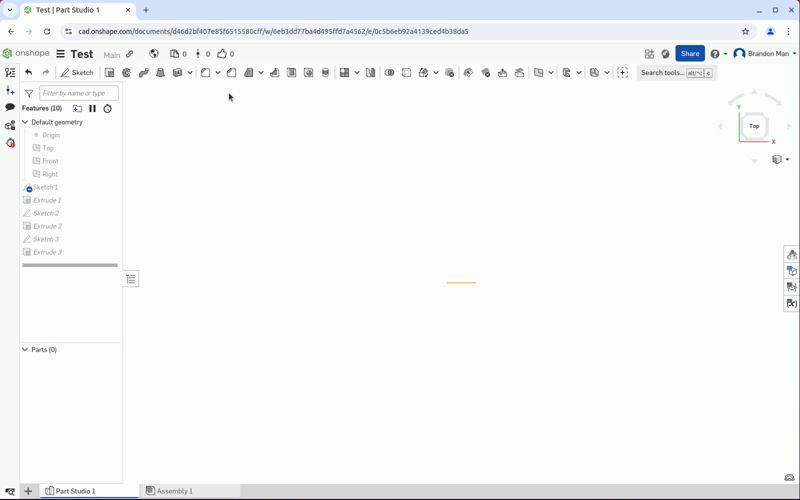
mouse_move(541, 75)
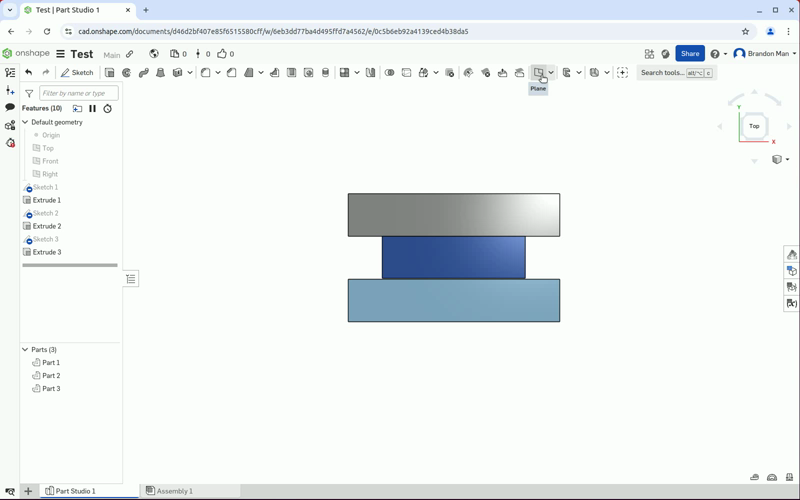
click(541, 75)
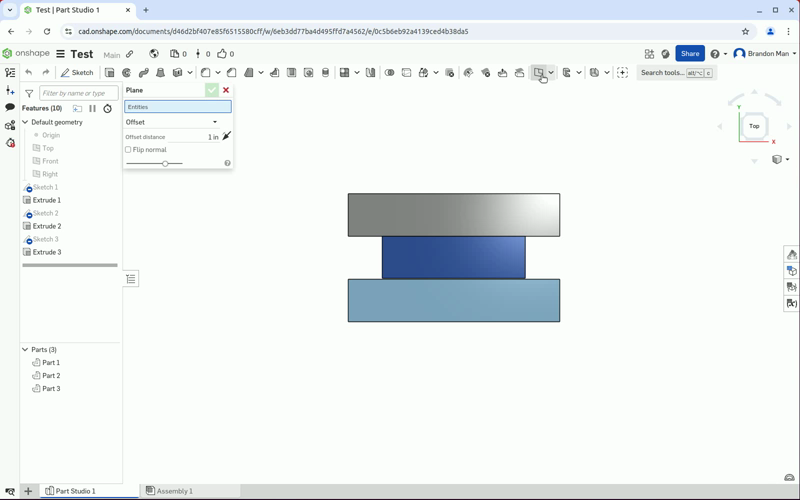
mouse_move(73, 150)
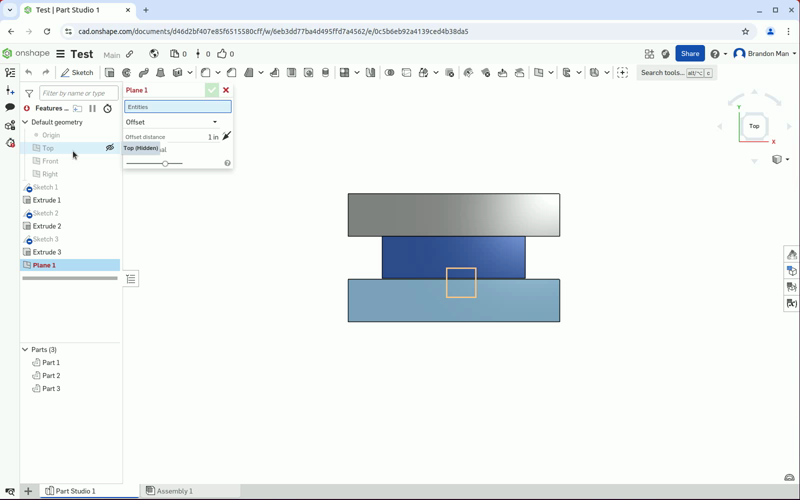
click(73, 150)
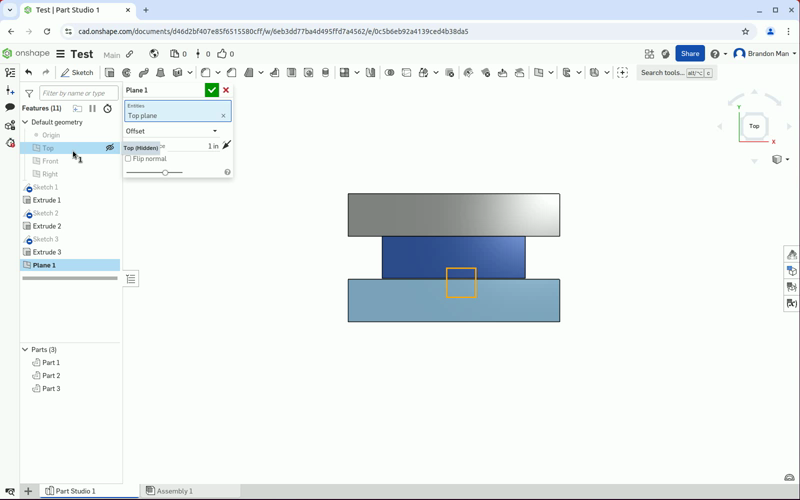
key(tab, 2)
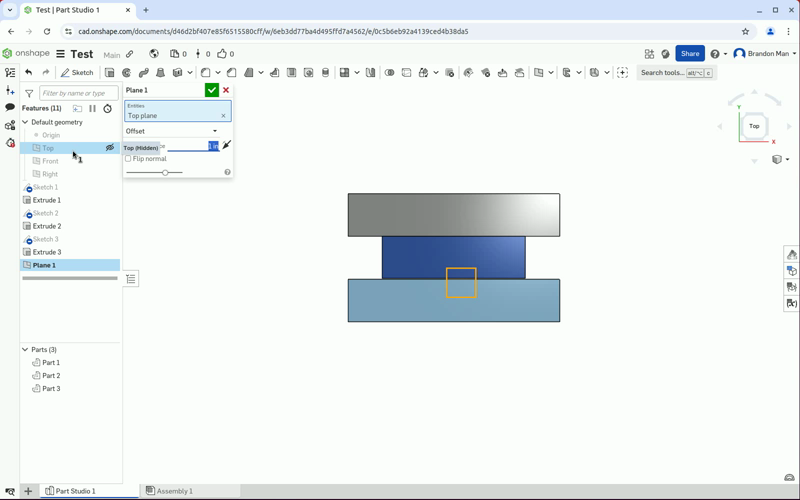
text(5.546)
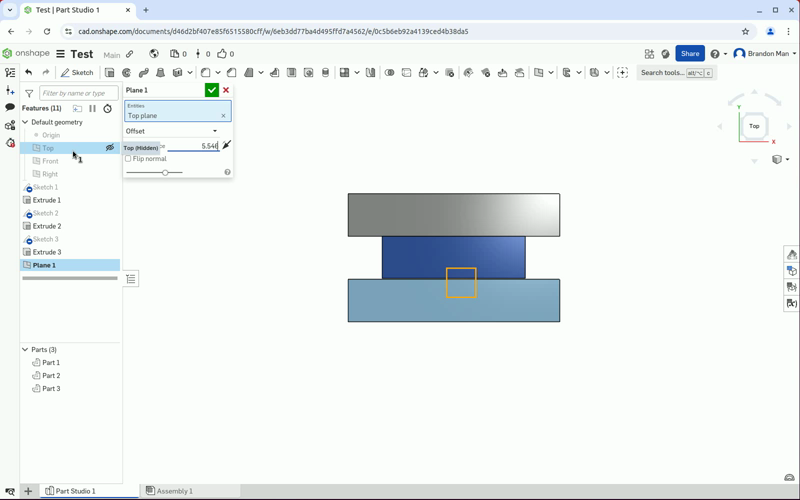
key(enter, 2)
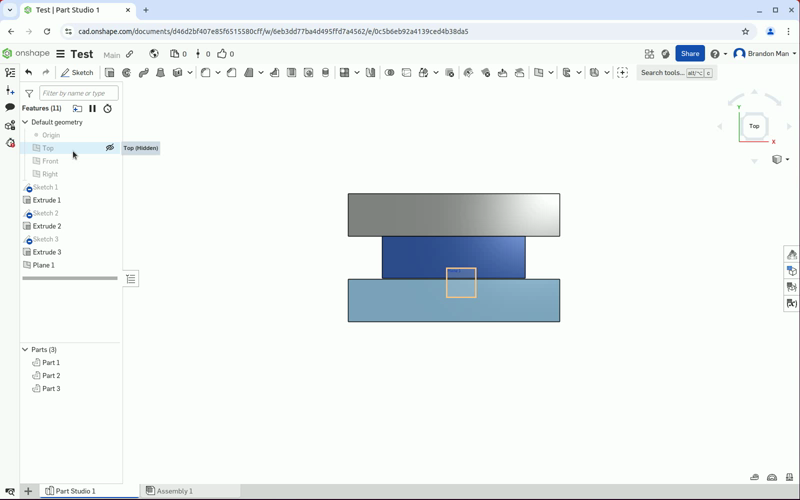
key(shift+s)
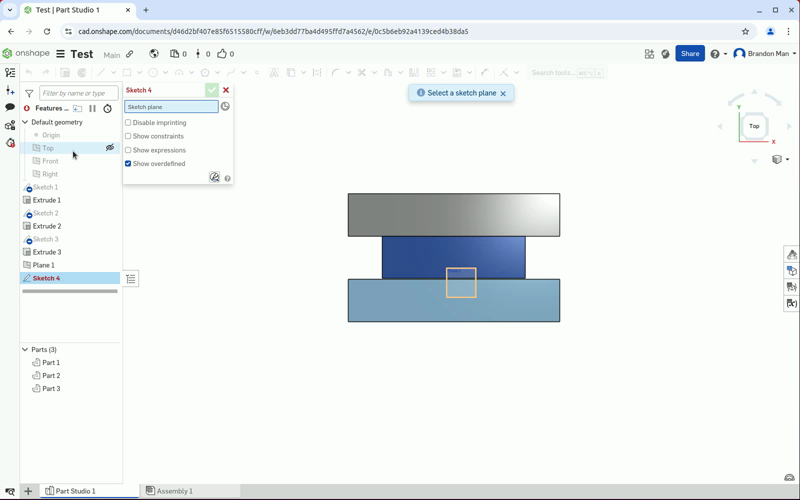
mouse_move(73, 267)
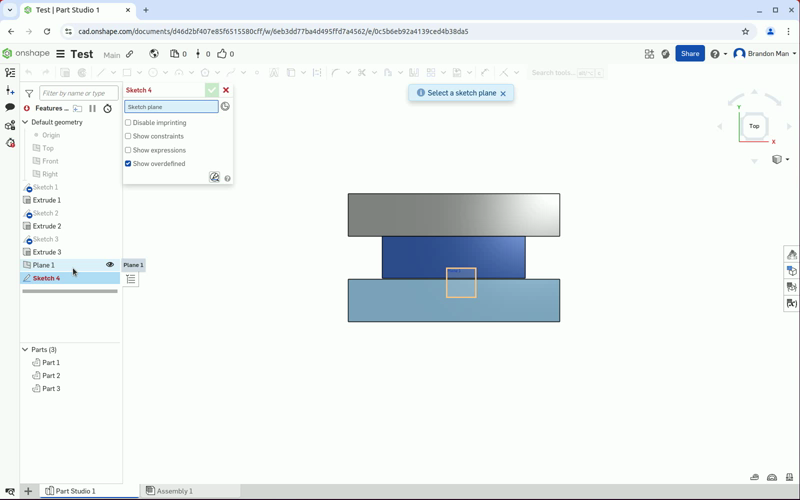
click(73, 267)
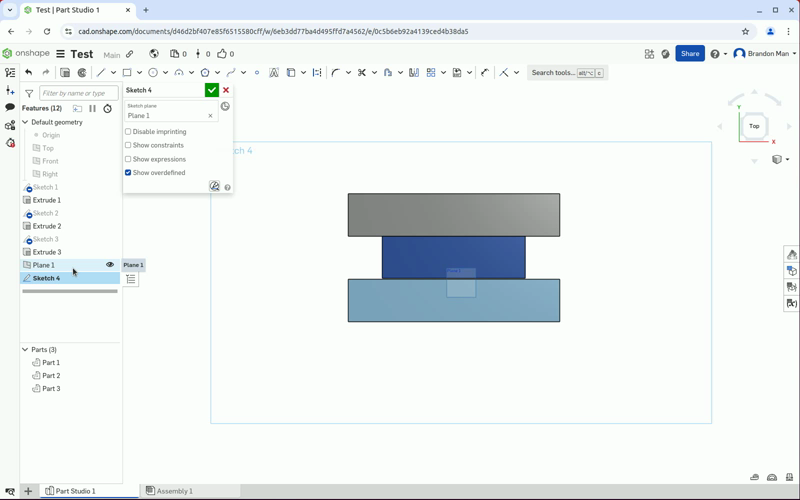
mouse_move(73, 352)
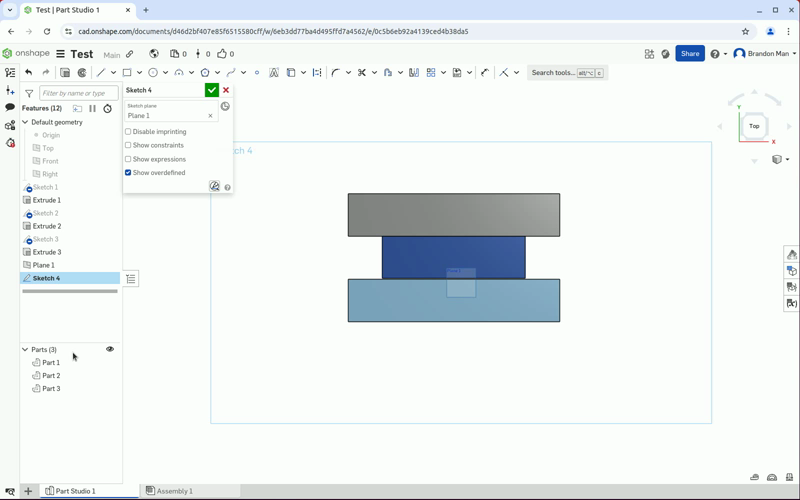
key(y)
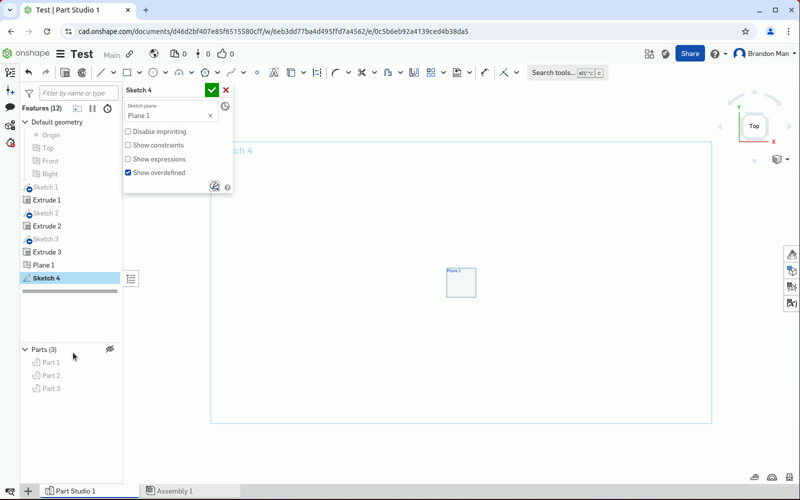
key(l)
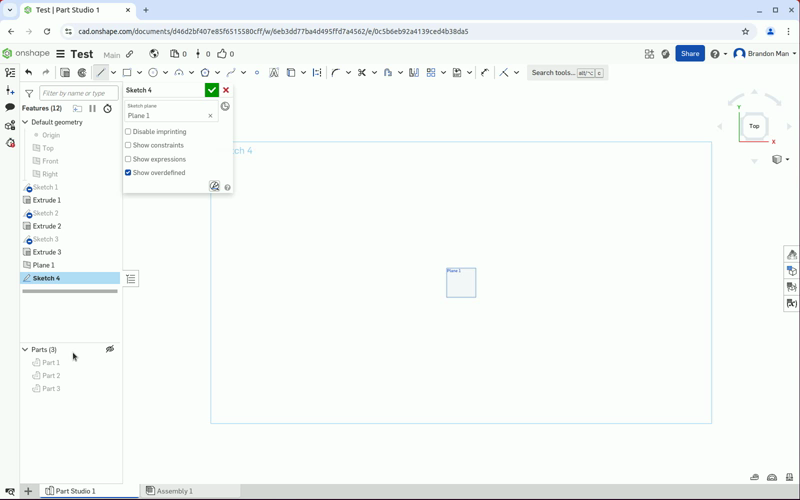
key_down(shift)
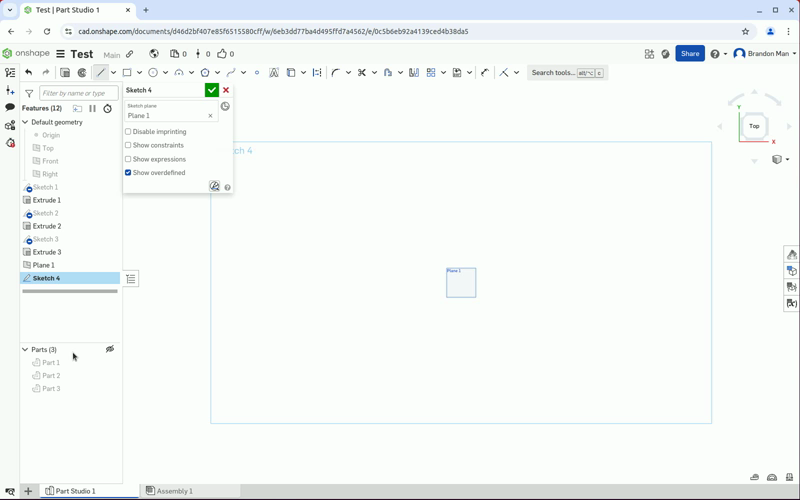
mouse_move(422, 321)
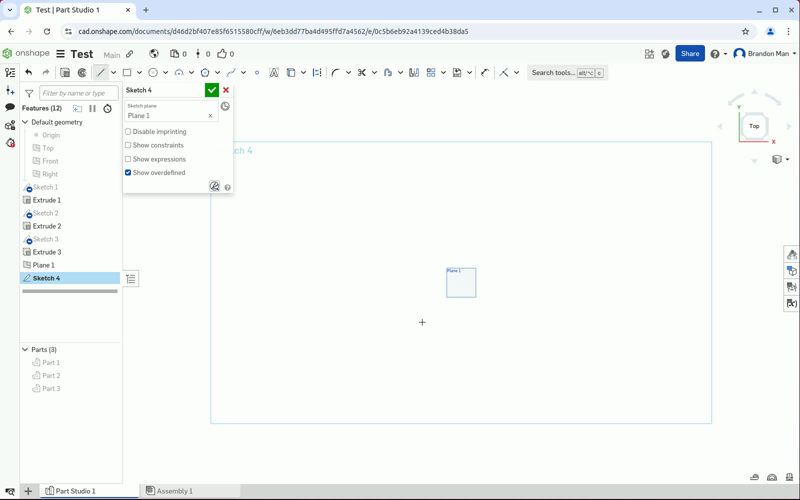
click(422, 321)
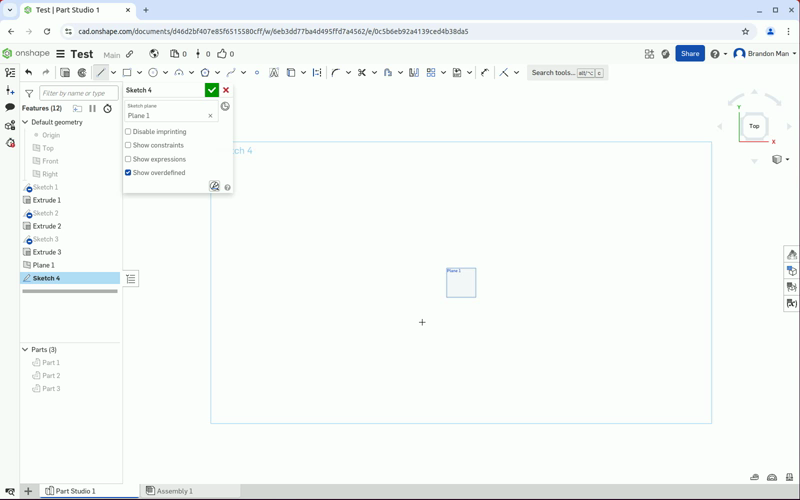
key_up(shift)
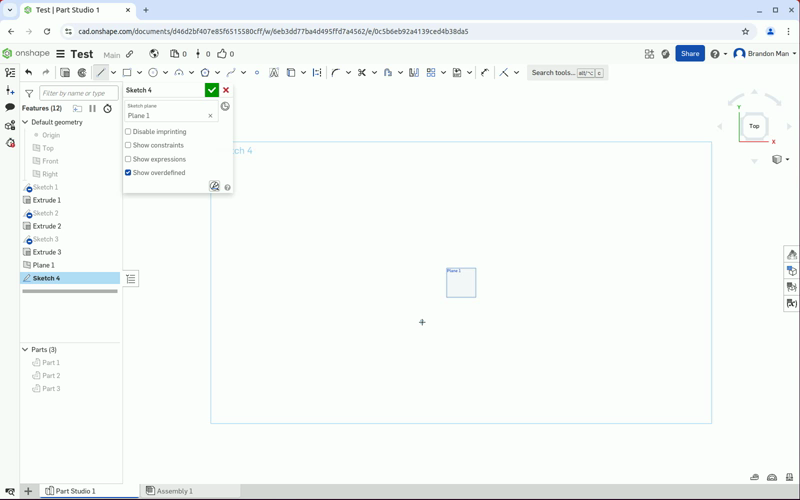
key_down(shift)
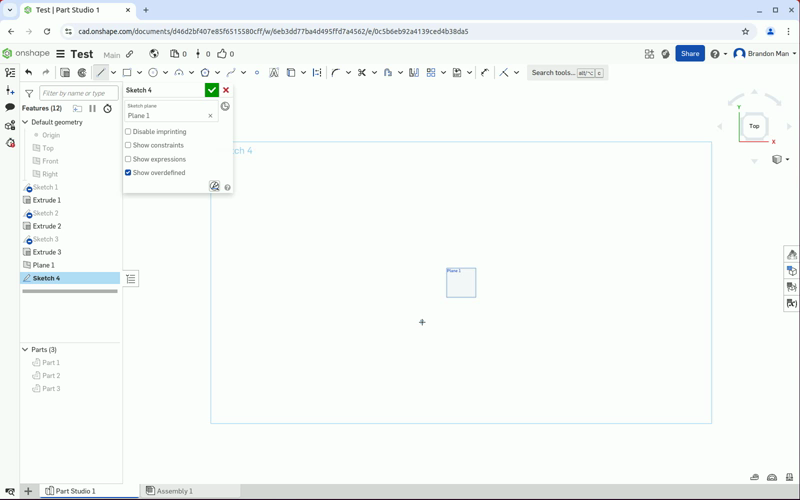
mouse_move(486, 321)
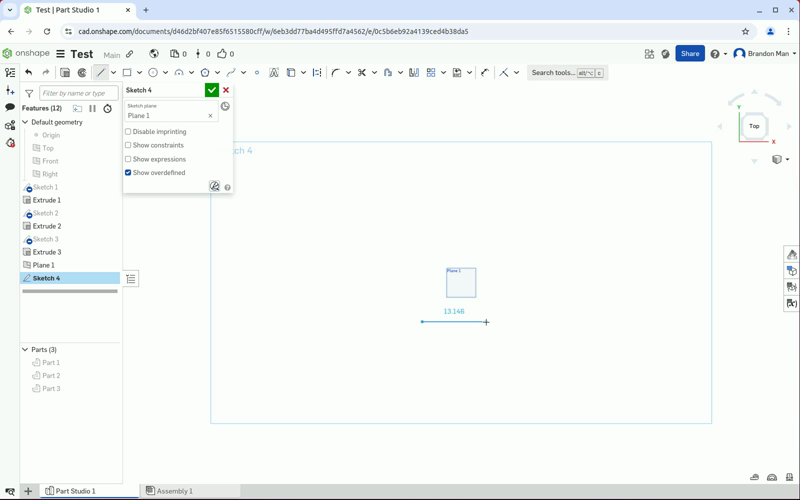
click(486, 321)
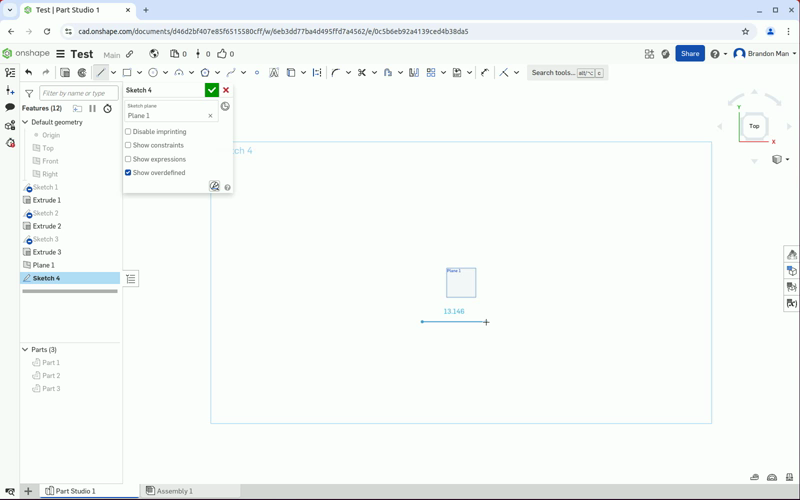
key_up(shift)
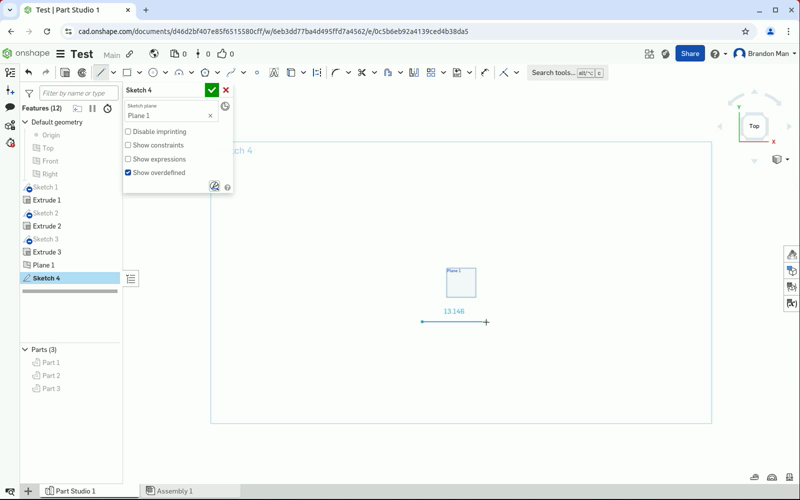
key_down(shift)
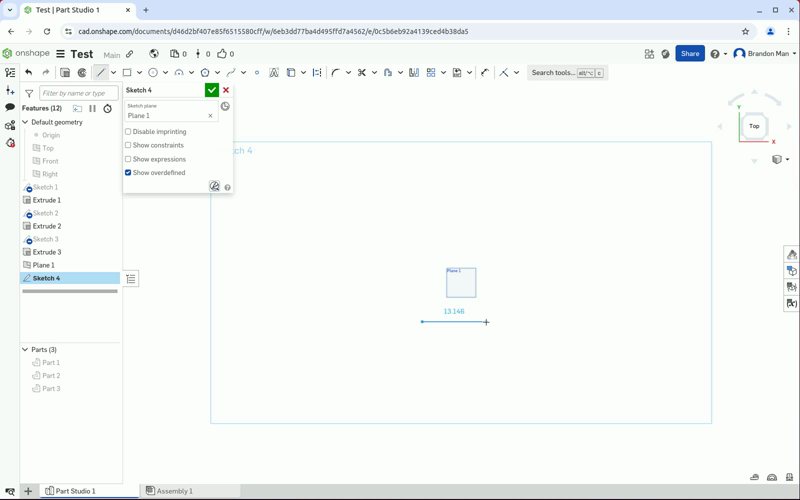
mouse_move(486, 195)
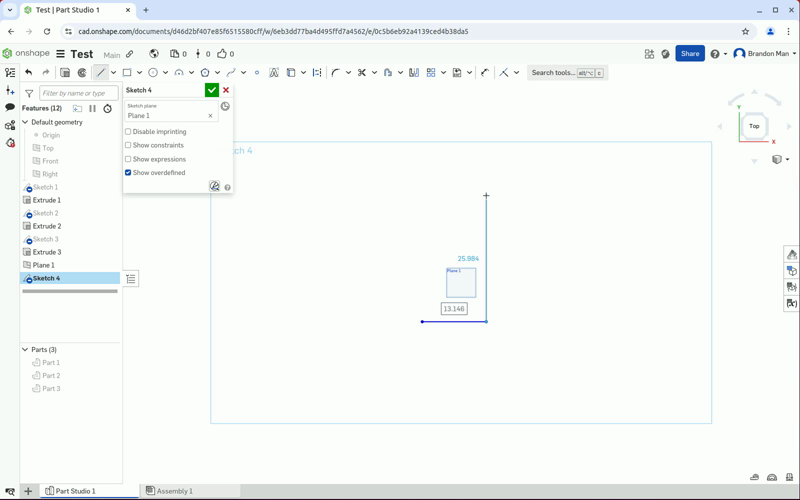
click(486, 195)
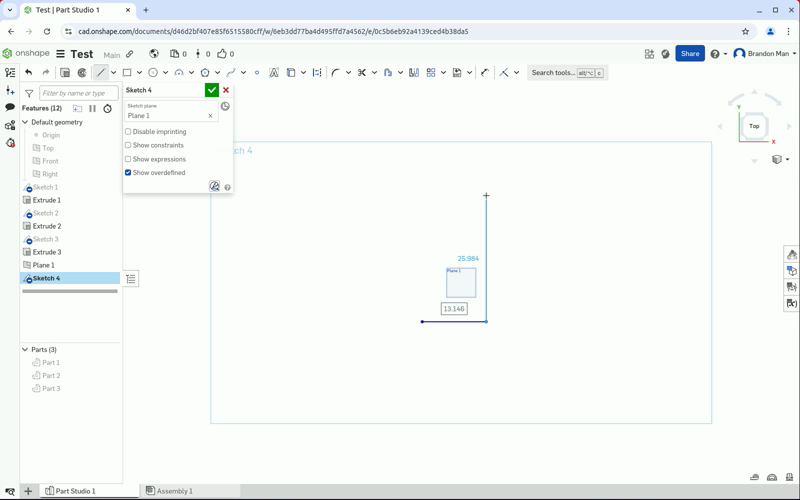
key_up(shift)
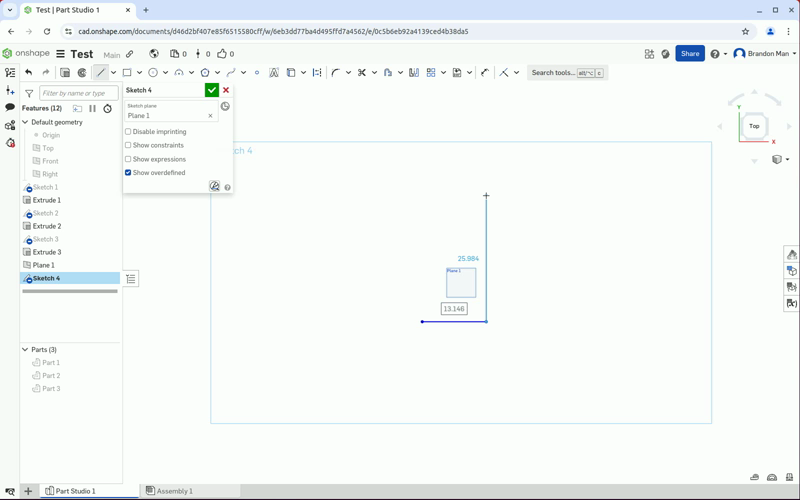
key_down(shift)
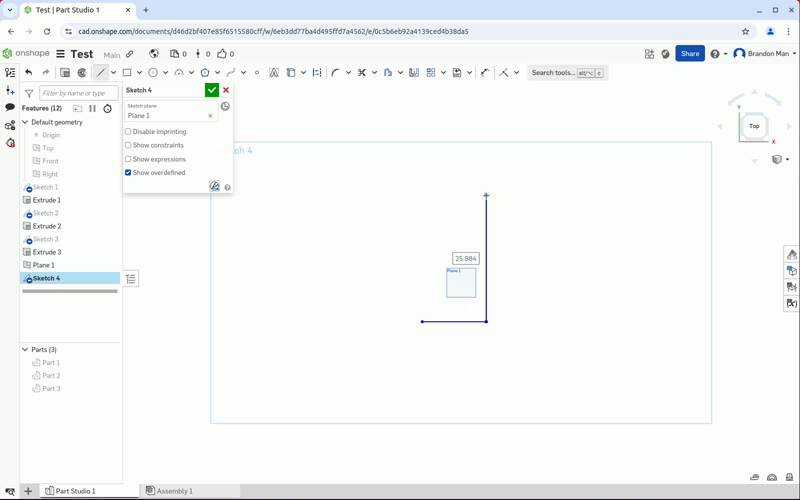
mouse_move(422, 195)
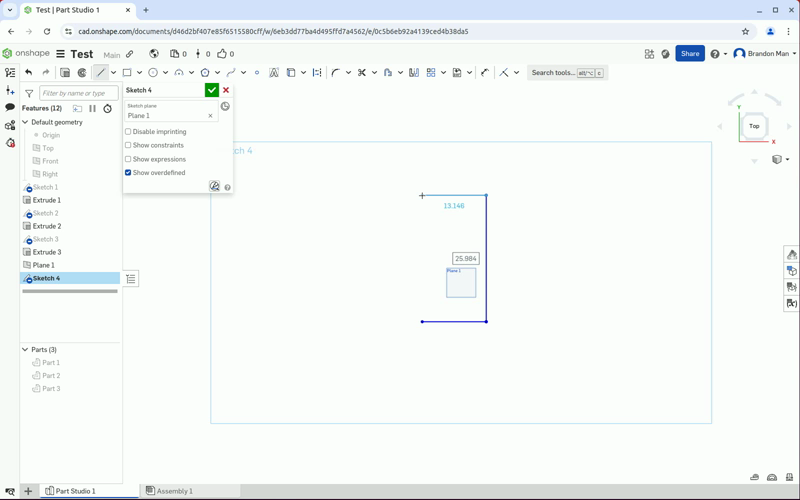
click(422, 195)
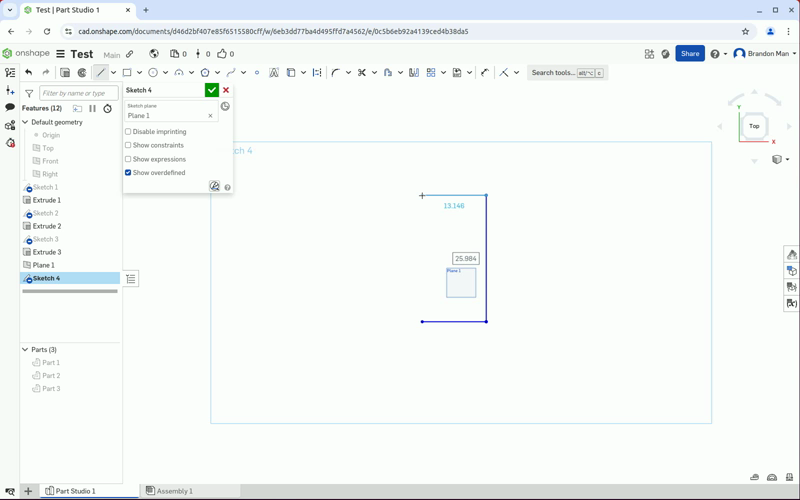
key_up(shift)
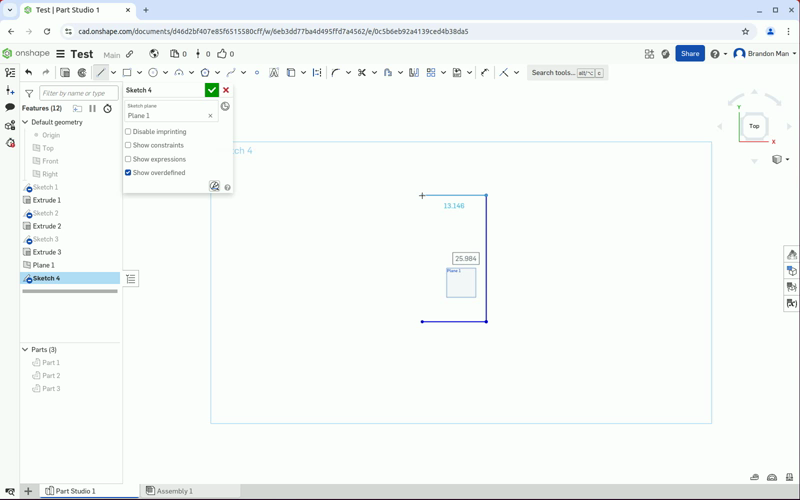
key_down(shift)
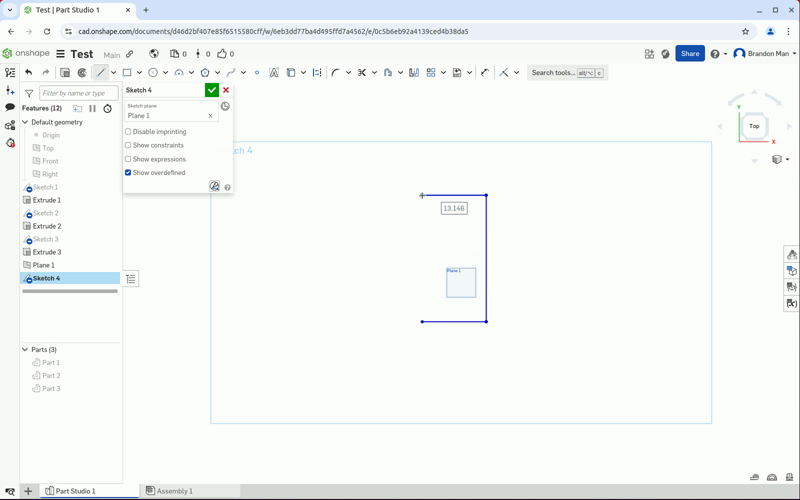
mouse_move(422, 321)
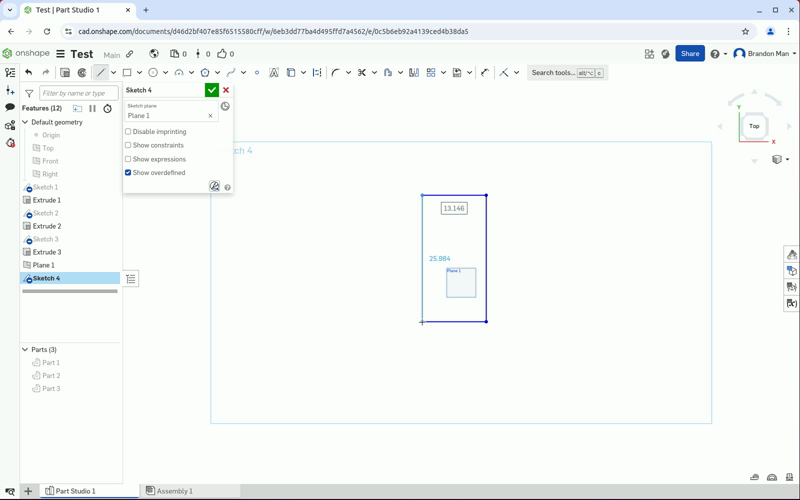
key_up(shift)
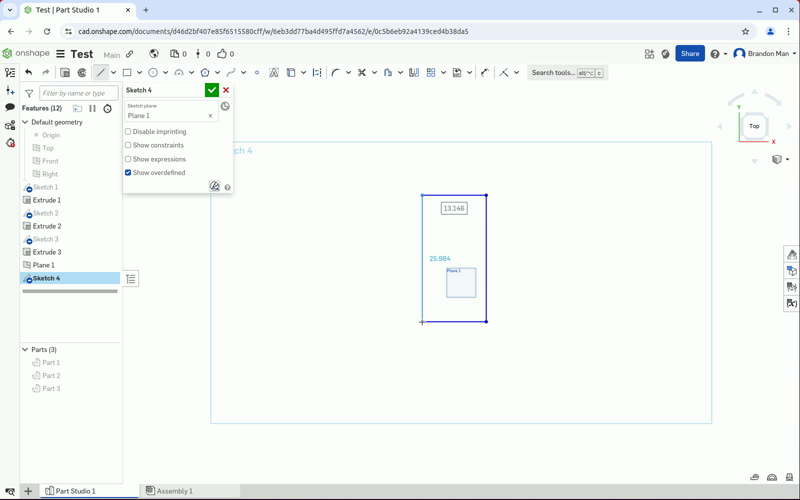
click(422, 321)
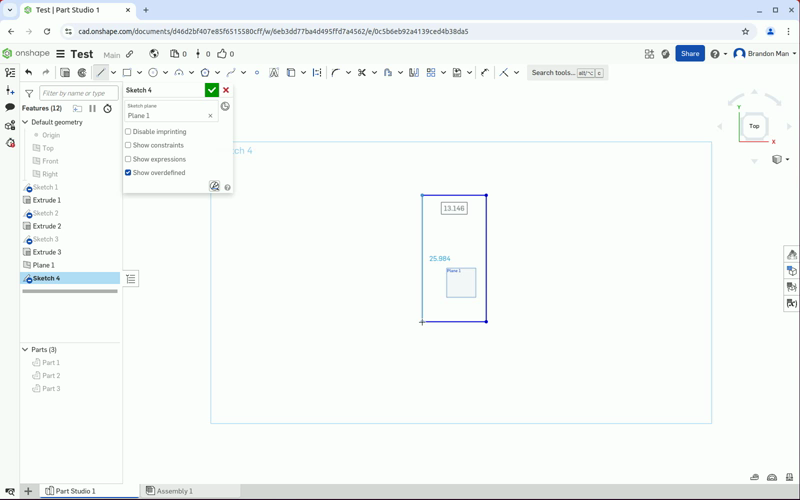
key(esc)
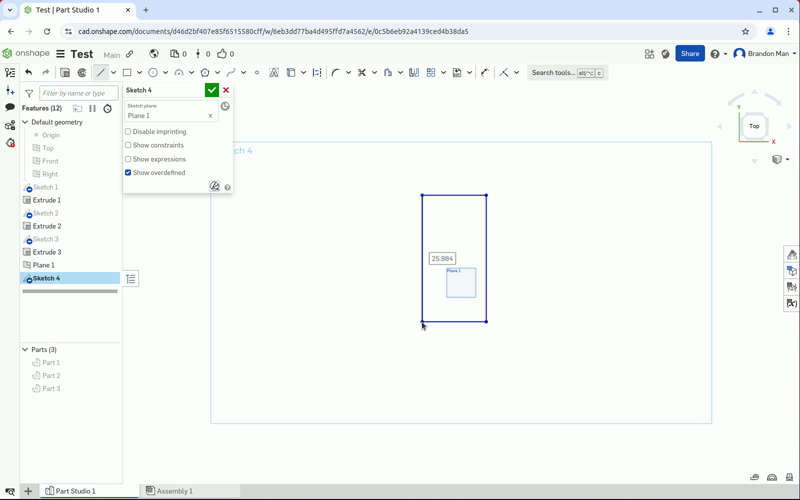
mouse_move(472, 312)
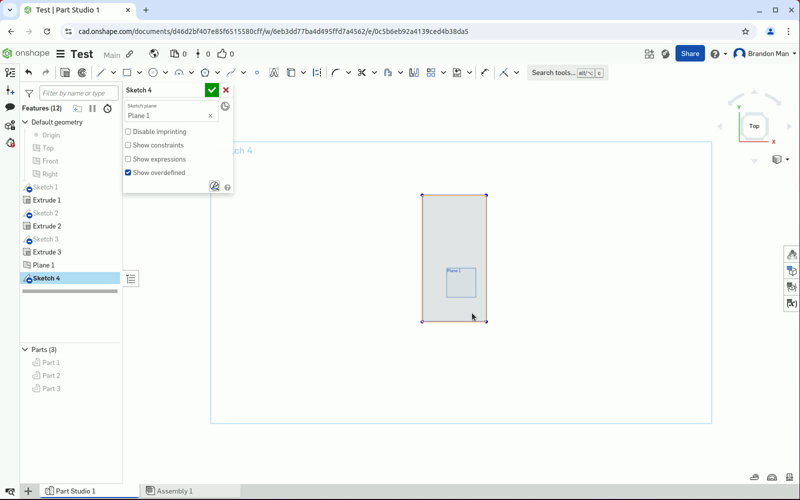
click(472, 312)
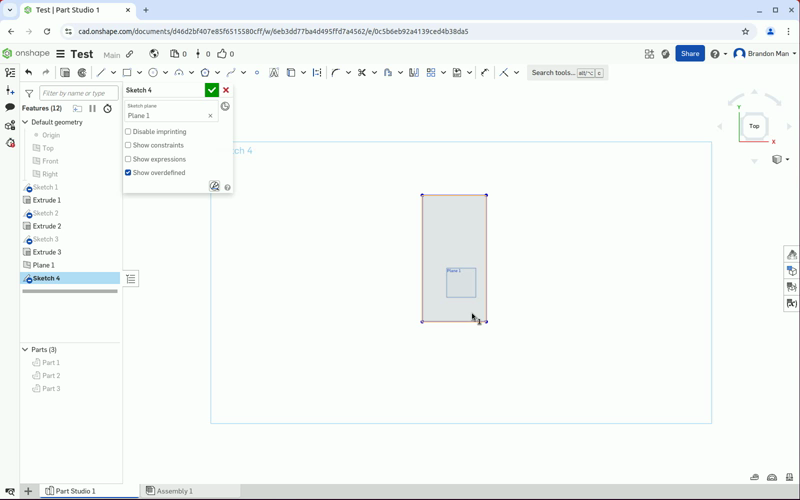
mouse_move(73, 352)
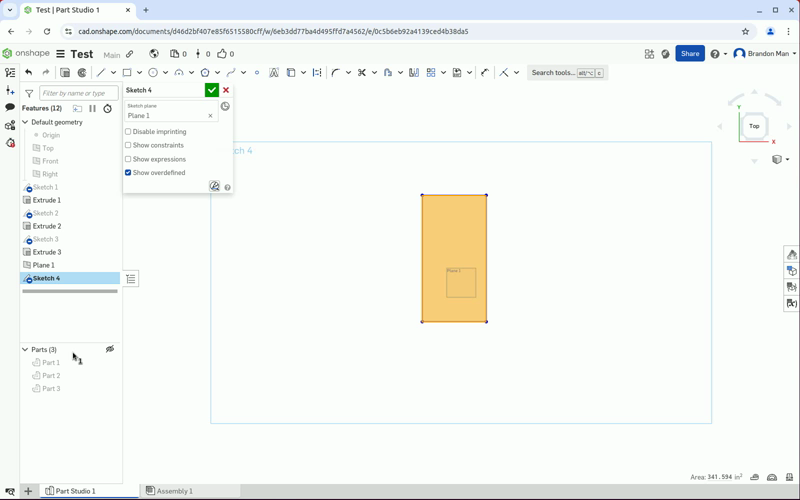
key(shift+y)
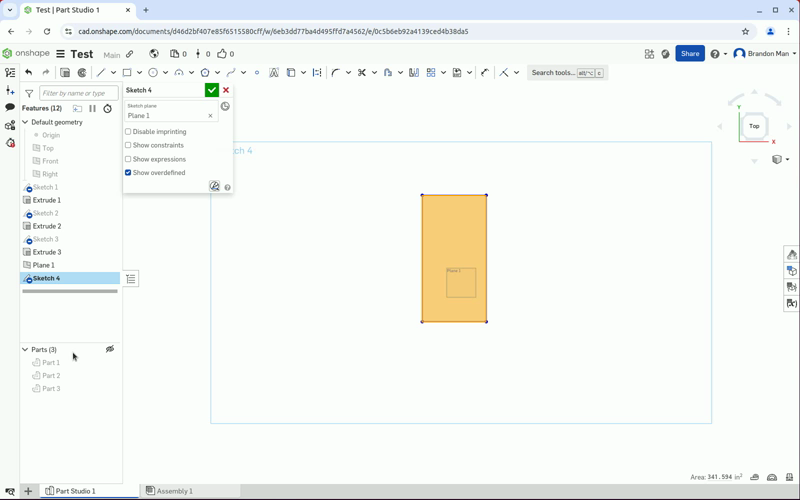
key(shift+e)
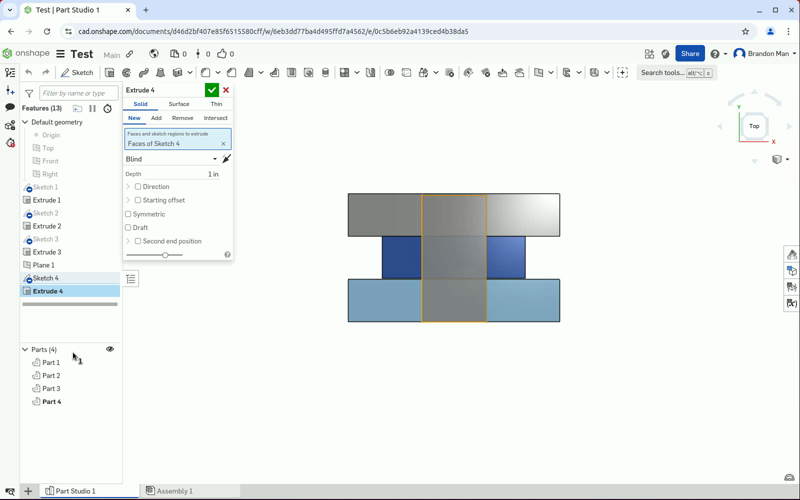
mouse_move(143, 106)
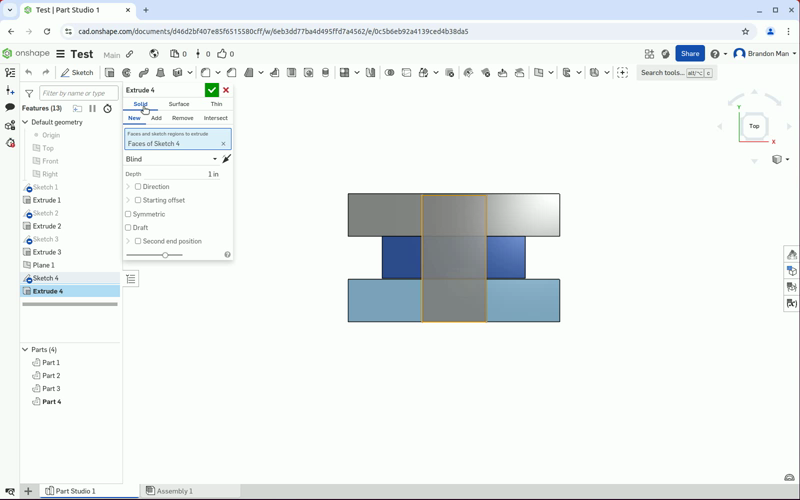
click(143, 106)
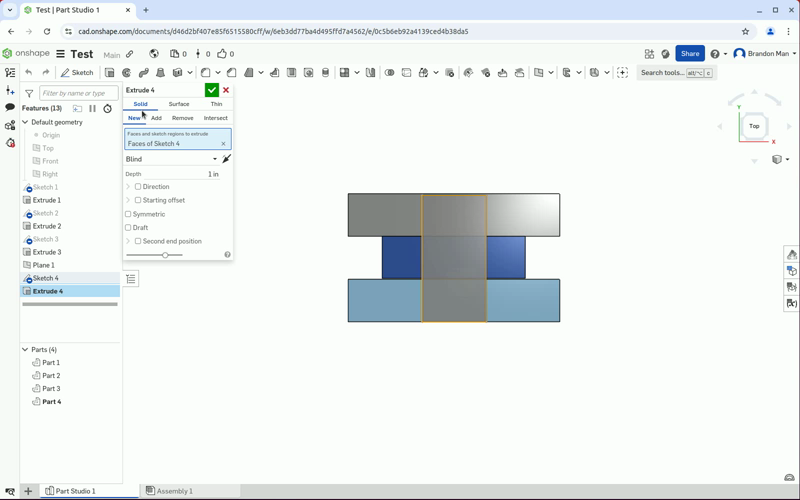
mouse_move(137, 120)
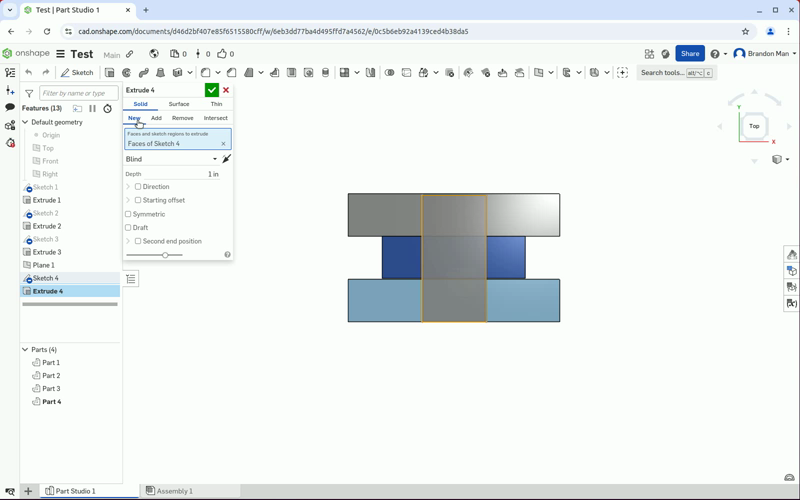
click(137, 120)
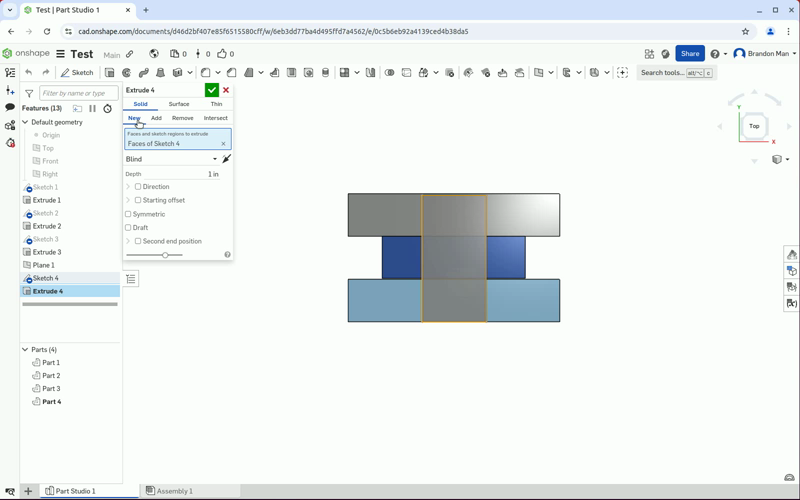
key(tab, 4)
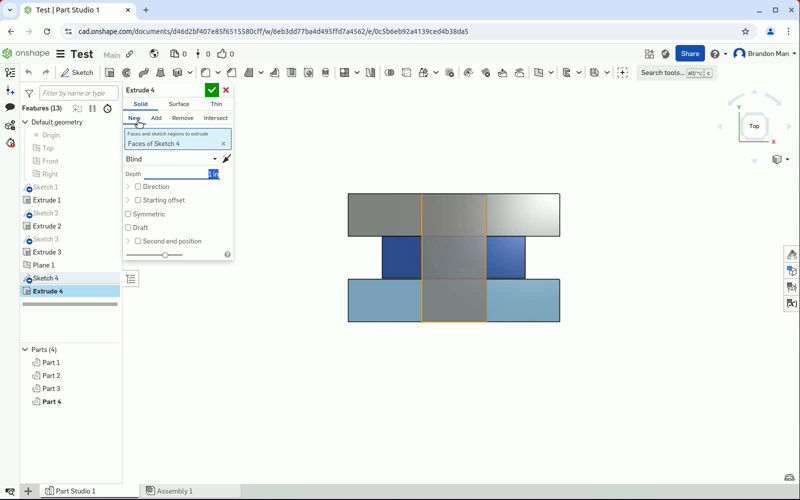
text(3.851)
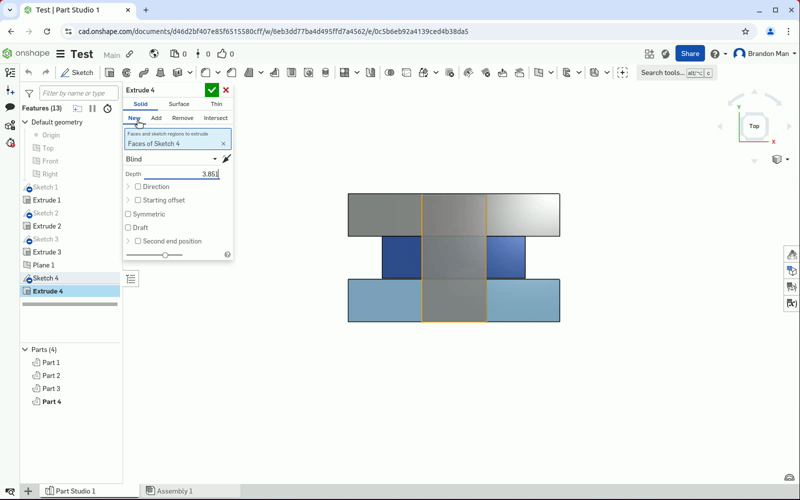
key(enter)
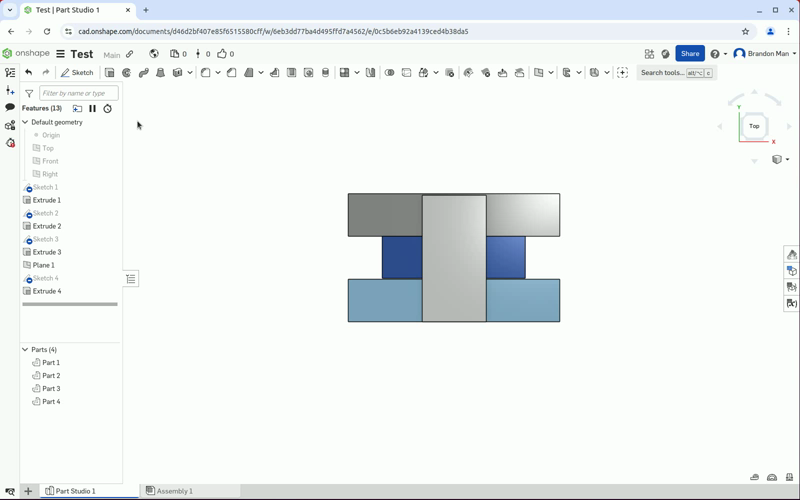
key(shift+h)
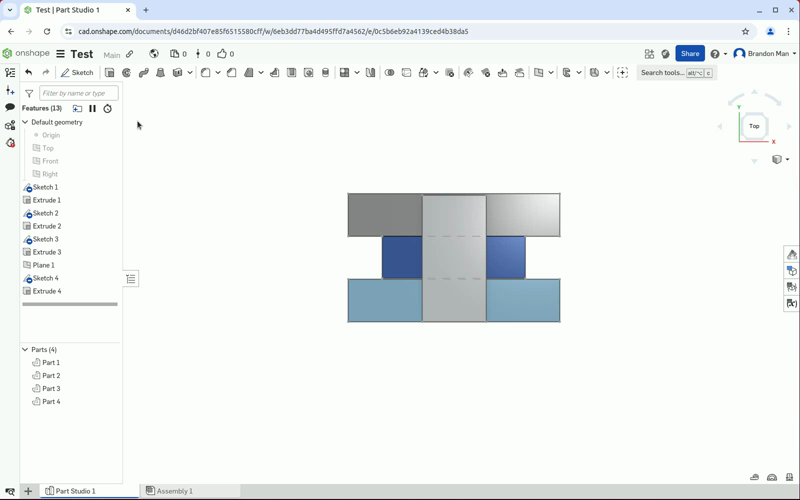
key(shift+h)
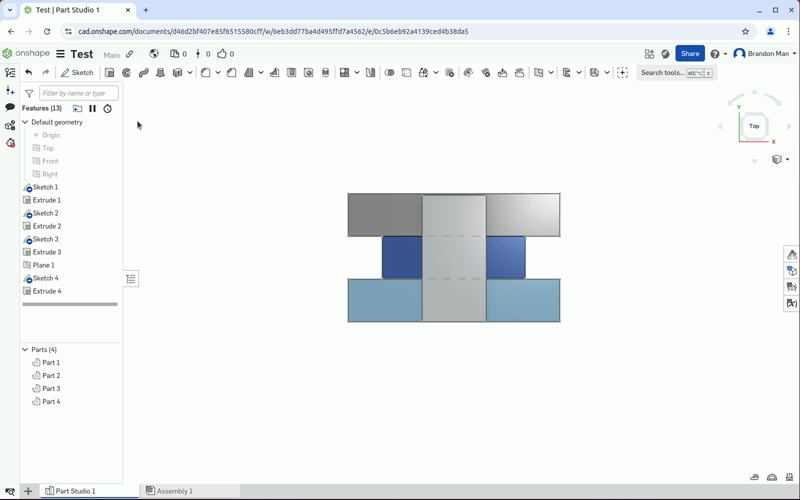
key(shift+7)
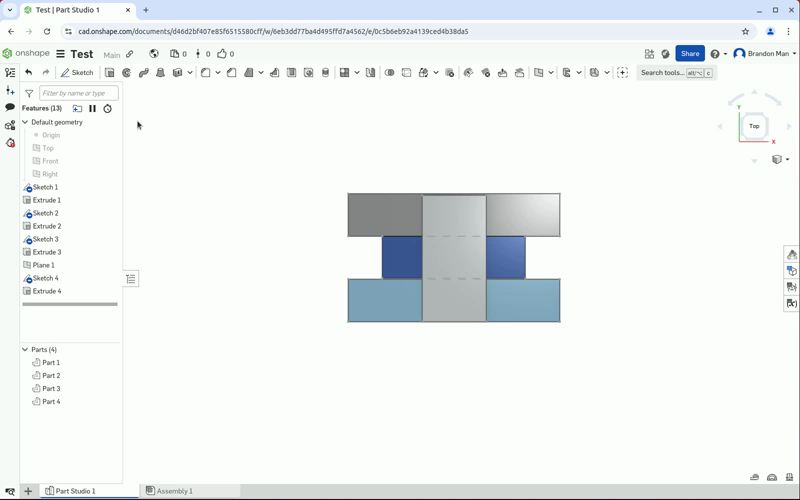
key(up, 3)
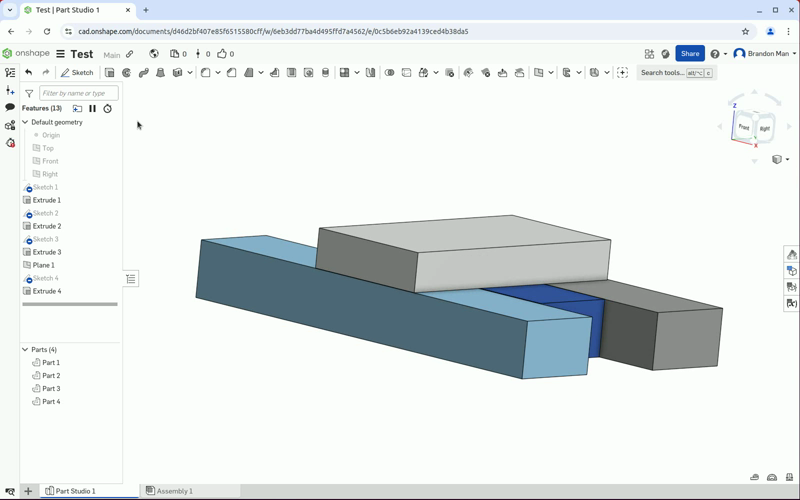
key(left, 3)
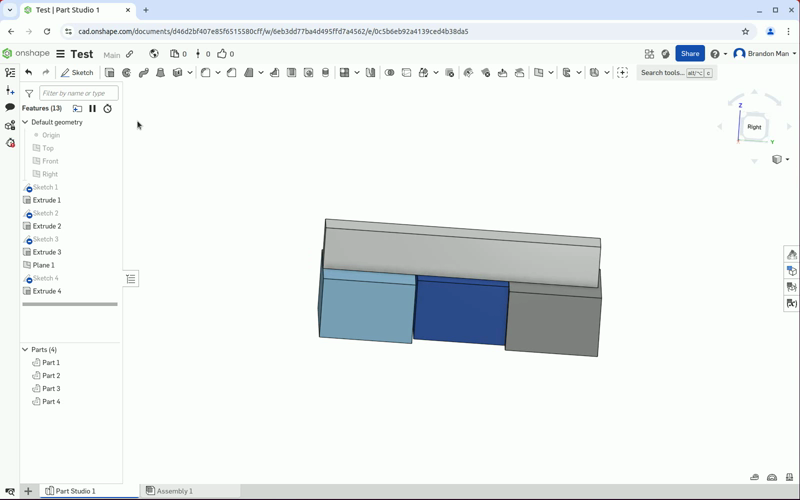
key(right, 3)
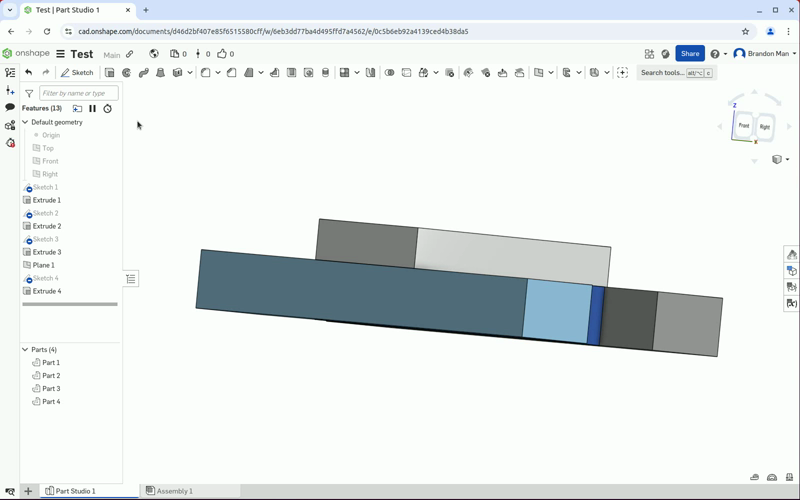
key(down, 3)
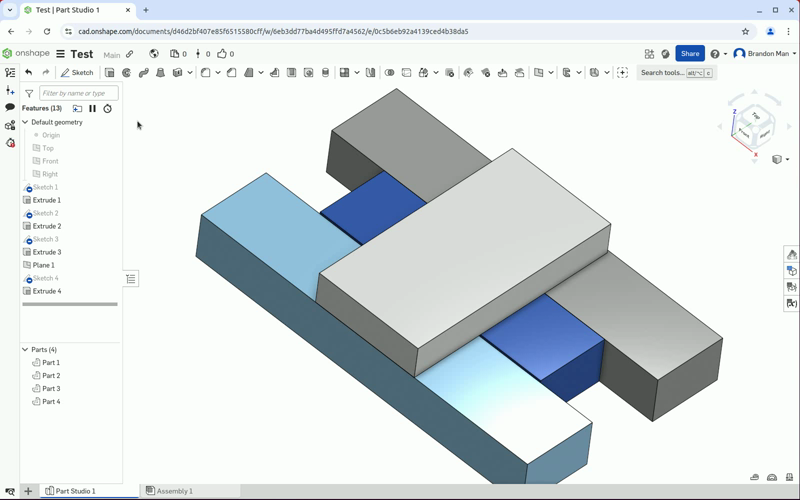
mouse_move(73, 189)
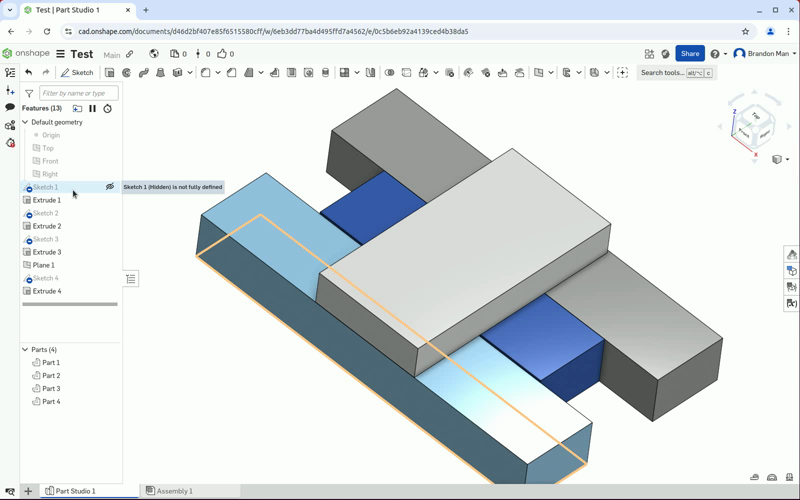
click(73, 189)